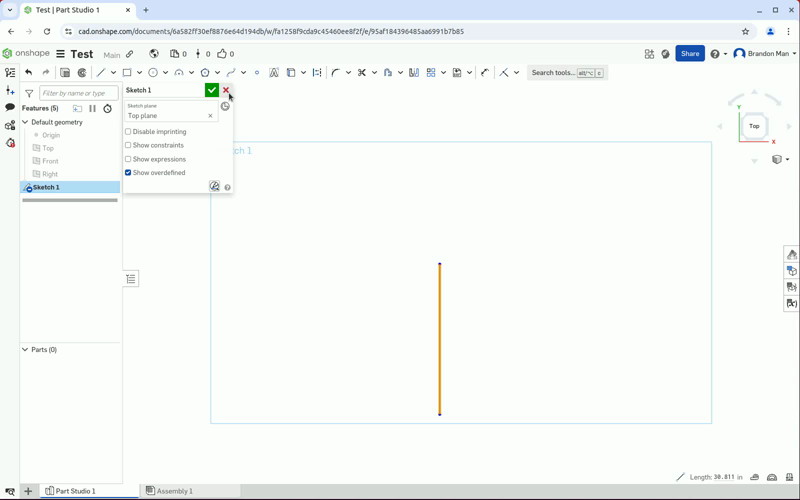
key(shift+h)
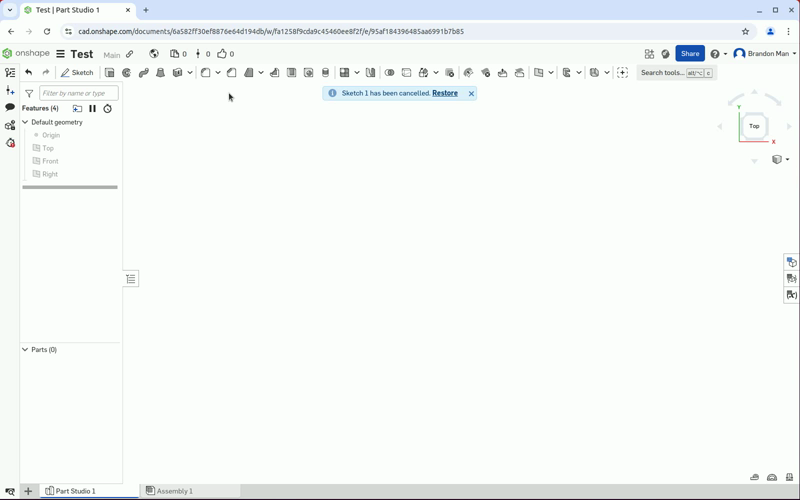
mouse_move(73, 352)
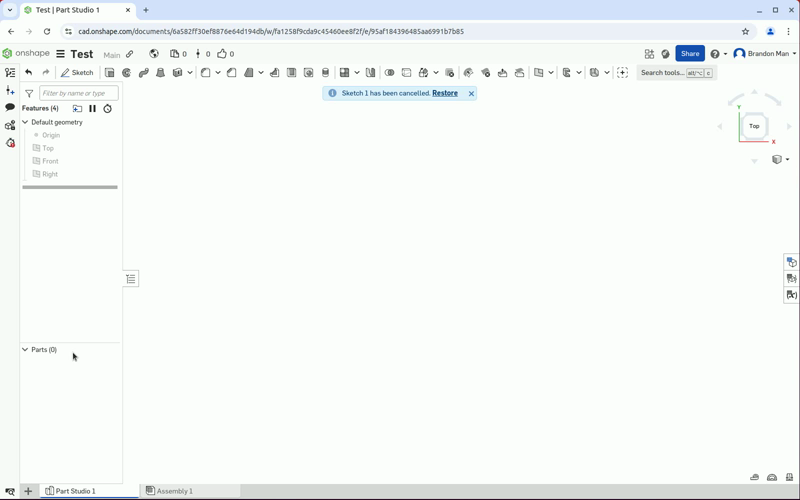
key(y)
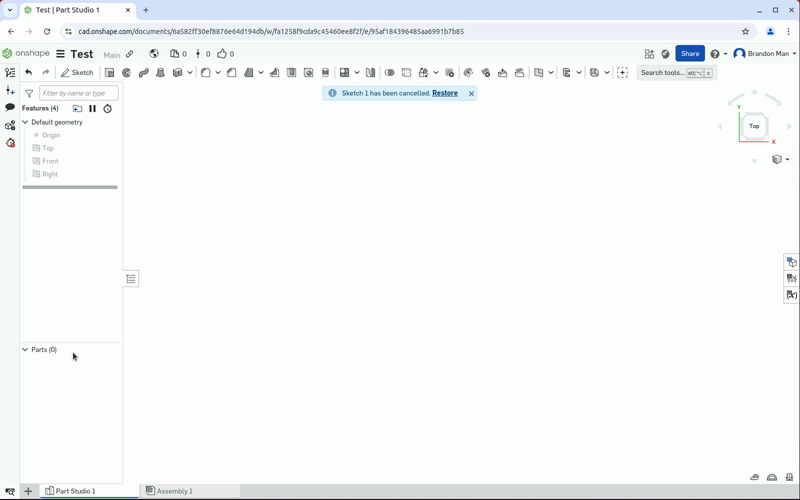
key(shift+p)
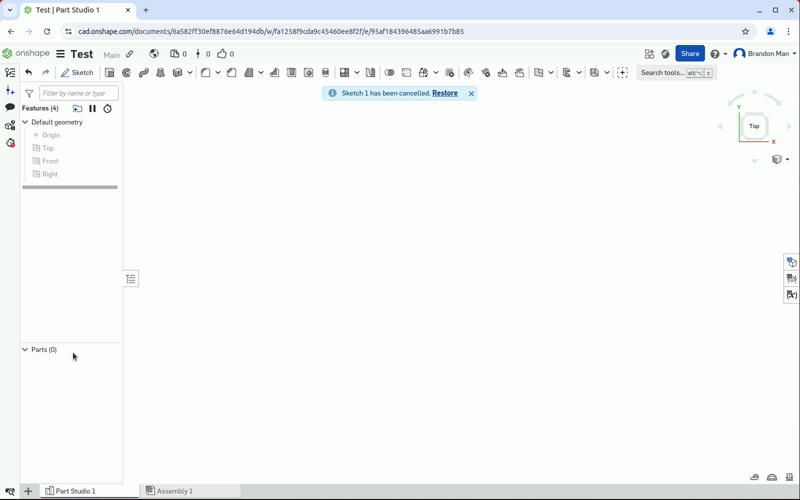
key(space)
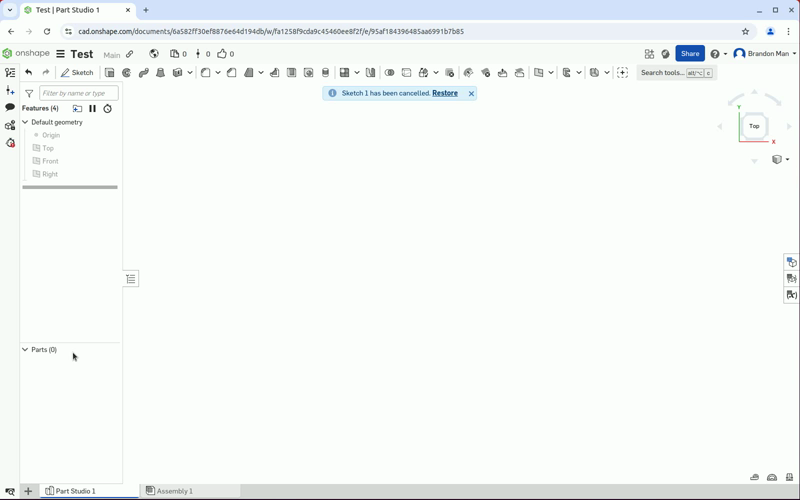
key_down(shift)
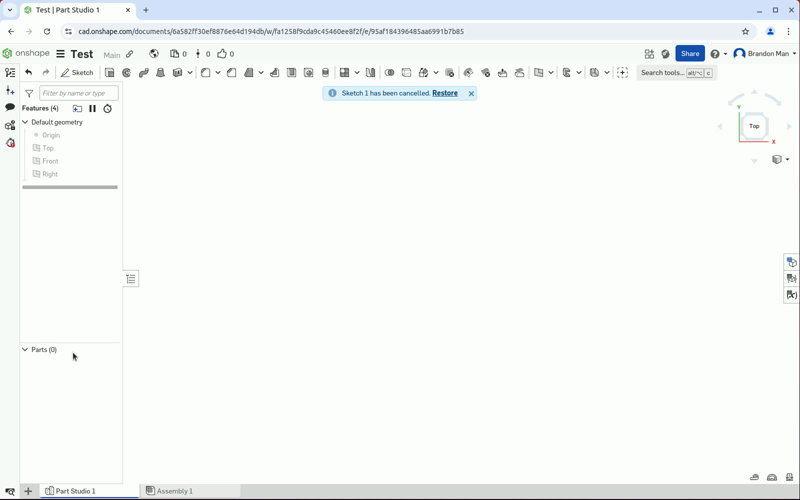
key(up)
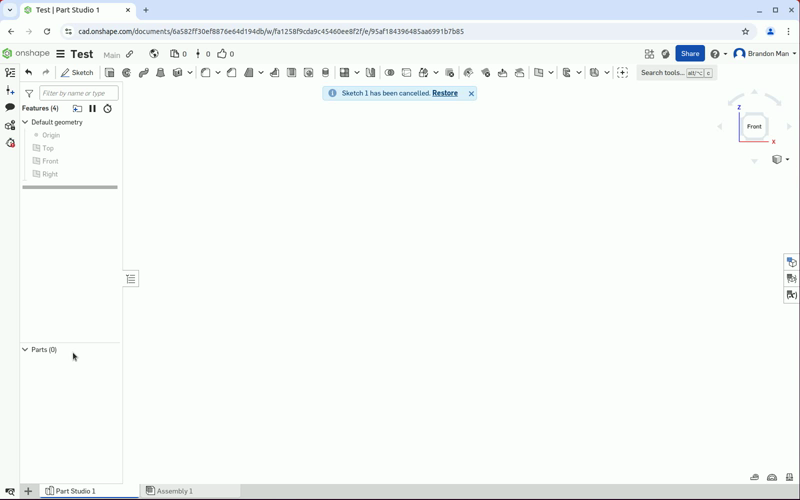
key_up(shift)
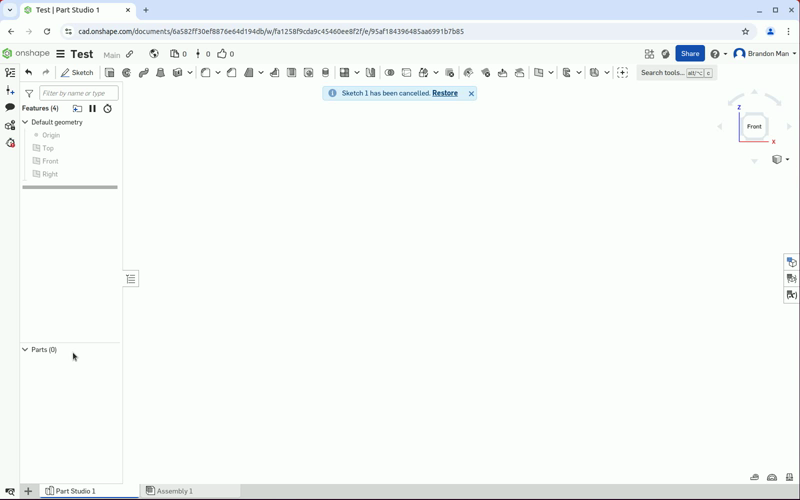
mouse_move(73, 352)
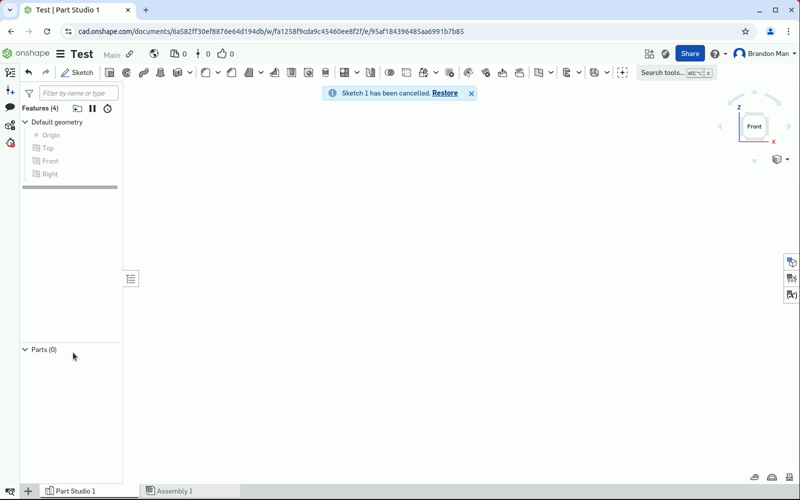
key(shift+y)
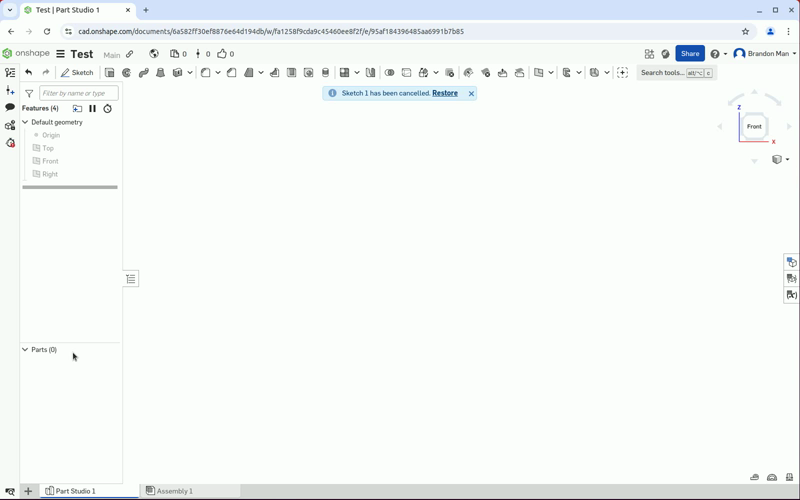
key(shift+s)
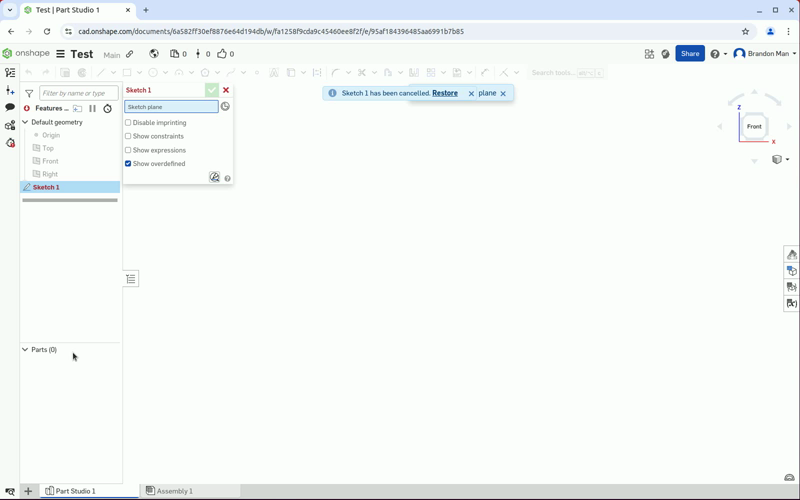
mouse_move(73, 163)
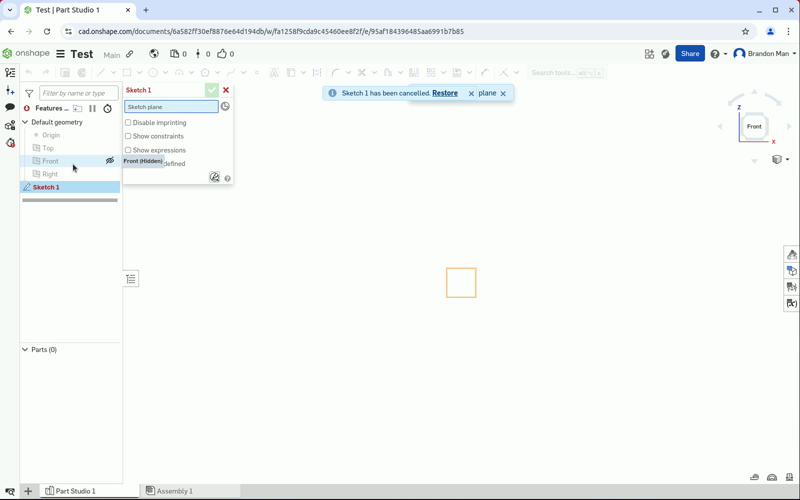
click(73, 163)
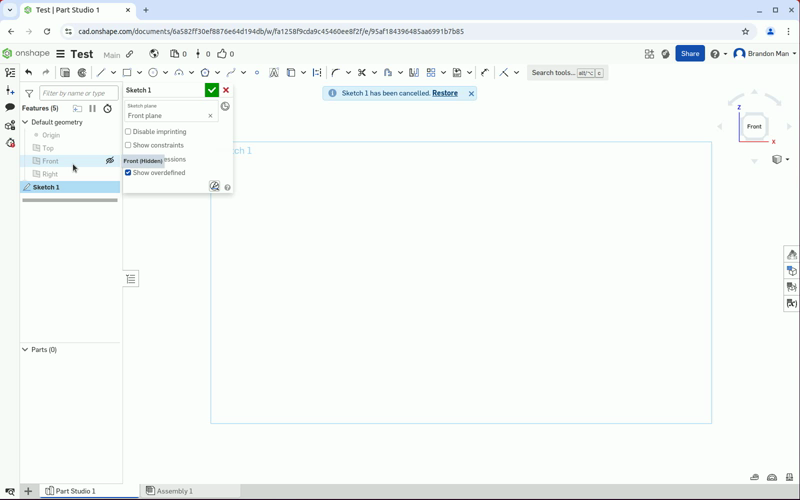
mouse_move(73, 352)
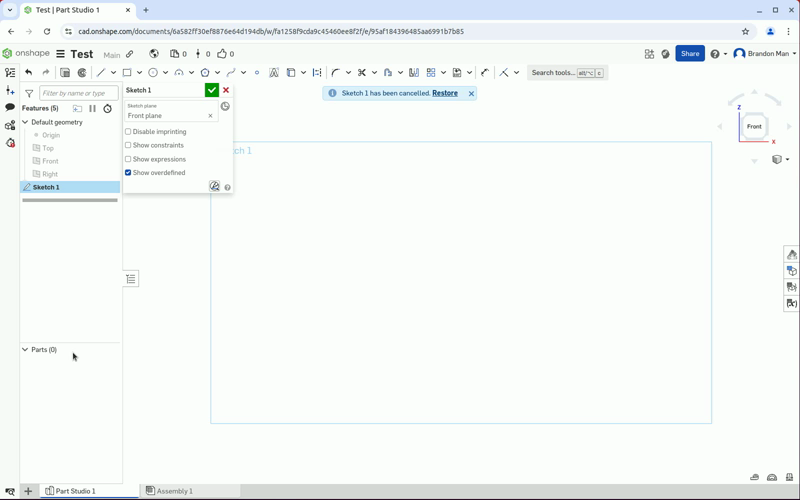
key(y)
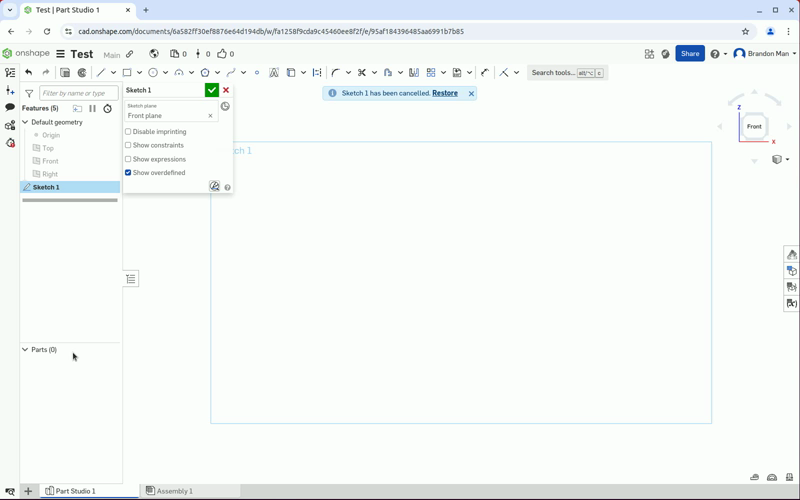
key(c)
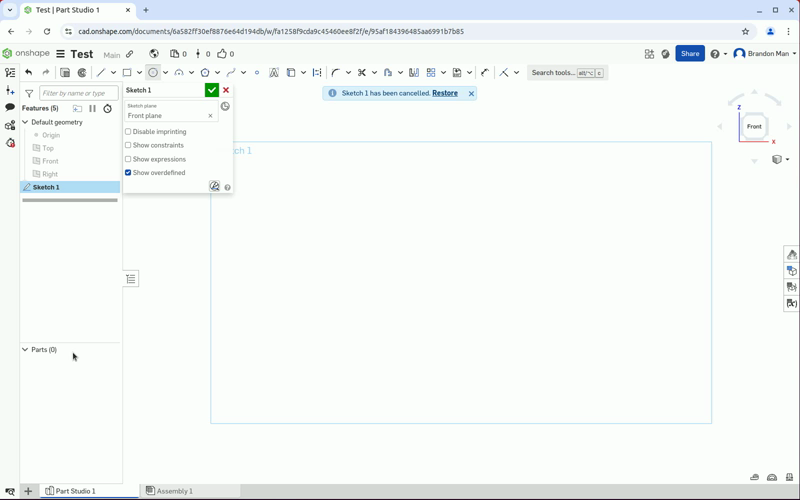
key_down(shift)
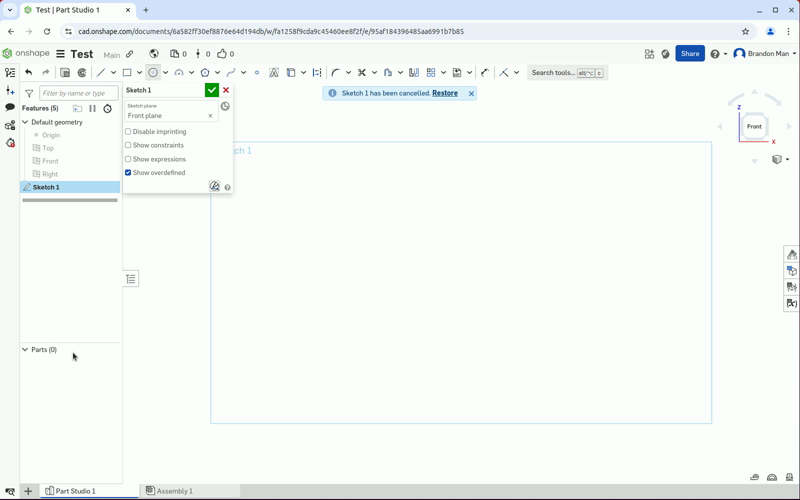
mouse_move(461, 282)
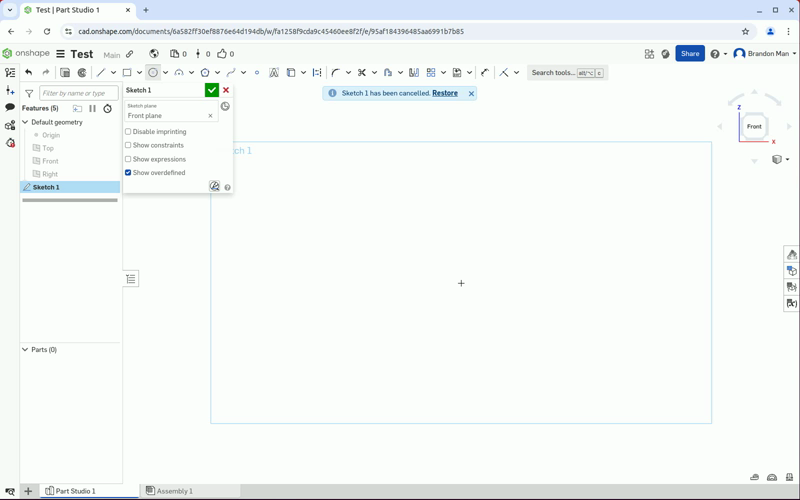
click(461, 282)
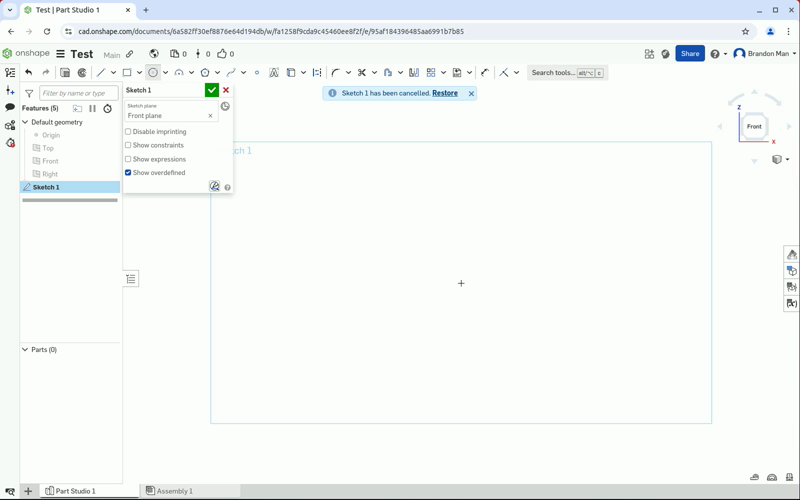
key_up(shift)
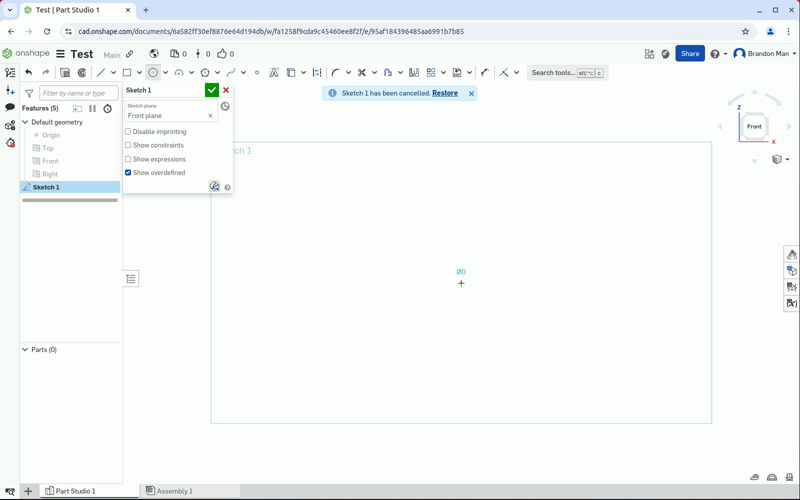
mouse_move(520, 282)
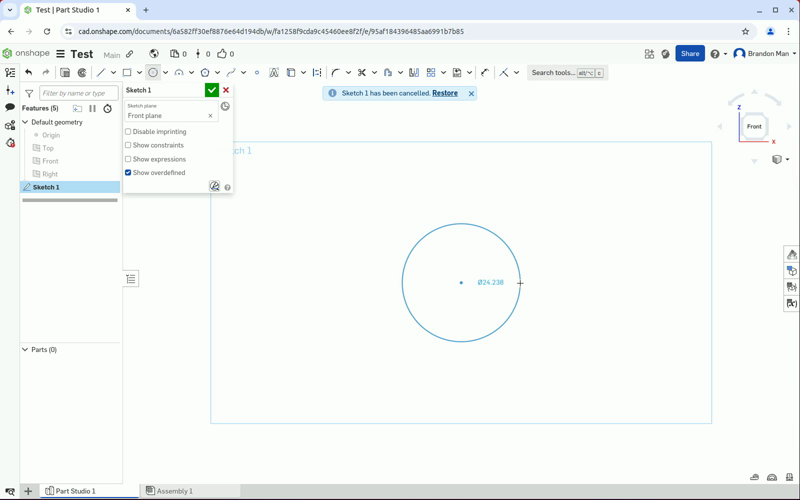
click(520, 282)
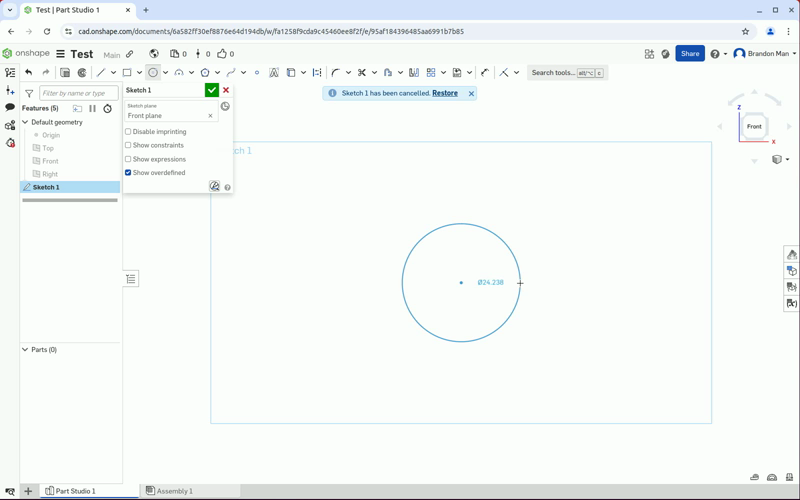
key(esc)
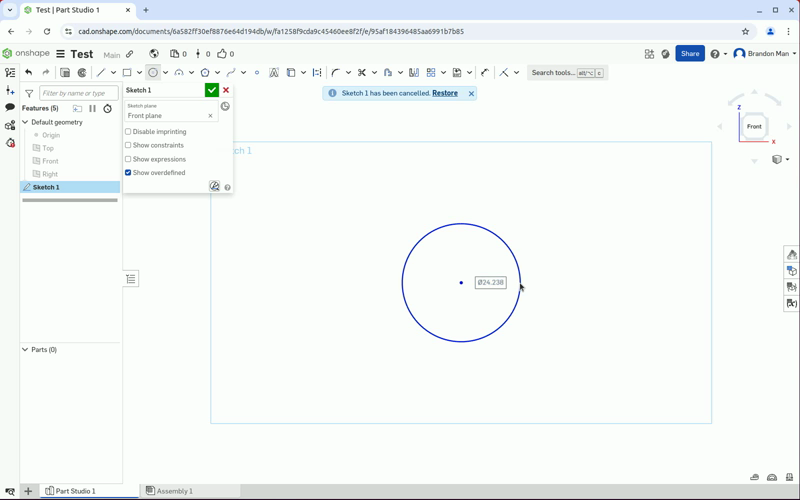
mouse_move(499, 287)
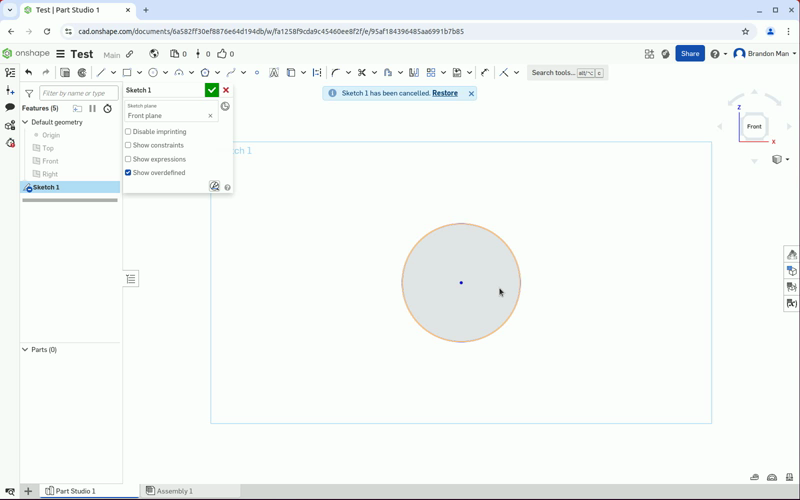
click(499, 287)
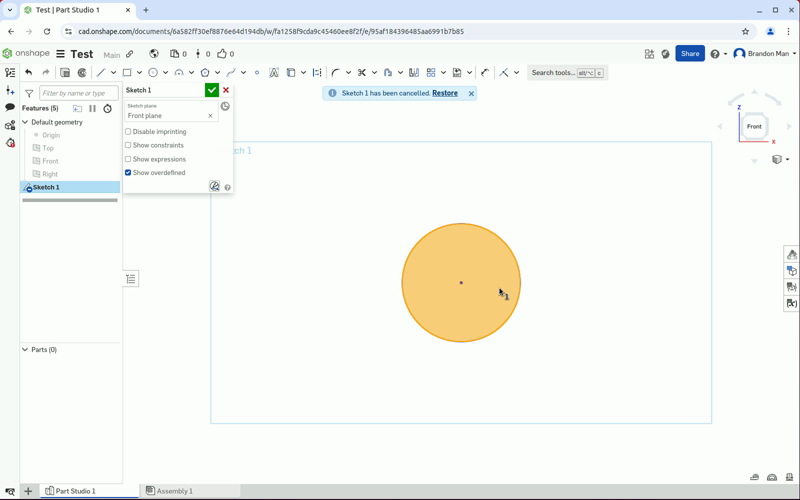
mouse_move(73, 352)
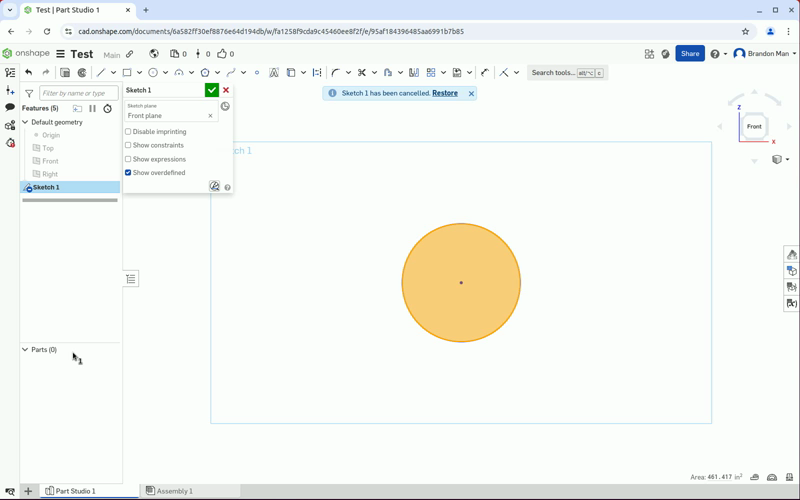
key(shift+y)
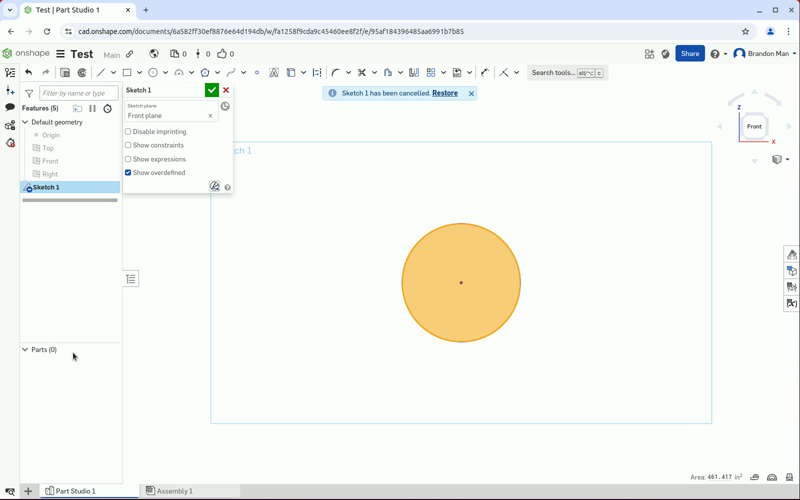
key(shift+e)
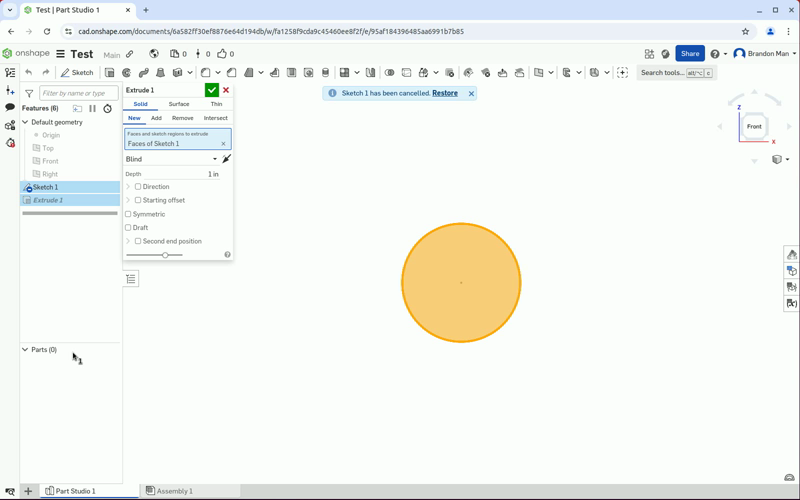
mouse_move(143, 106)
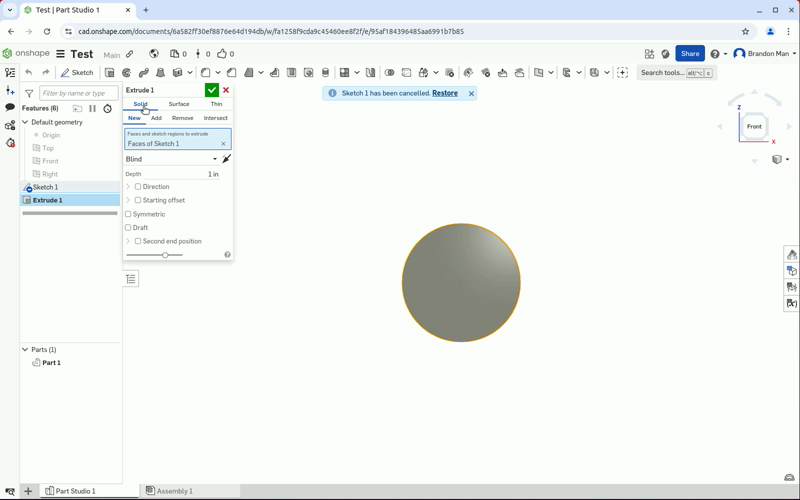
click(143, 106)
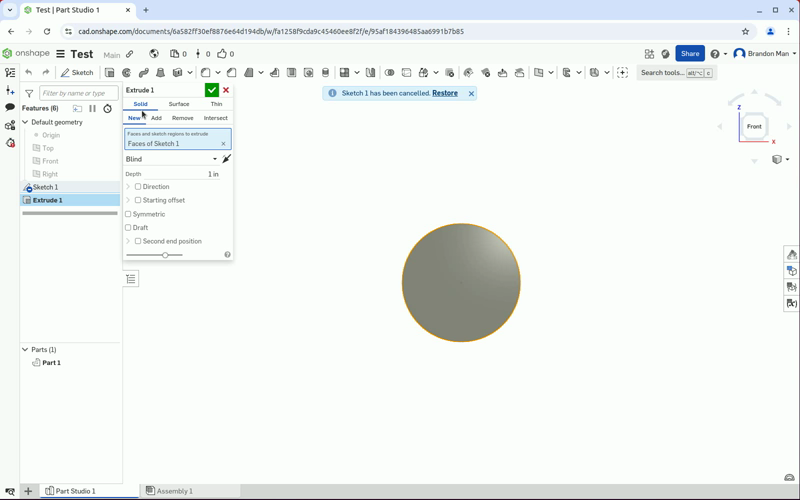
mouse_move(137, 120)
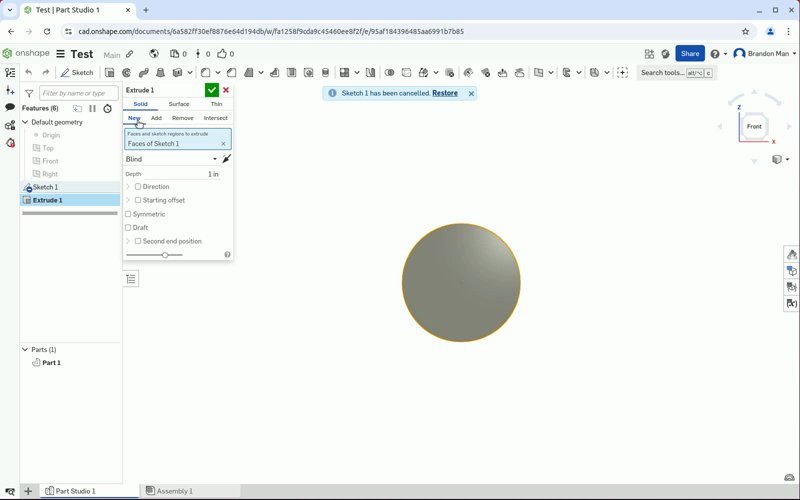
click(137, 120)
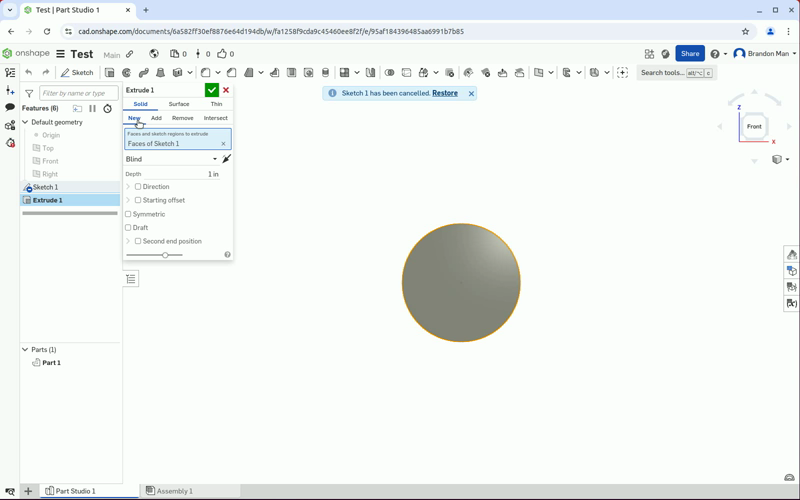
key(tab, 4)
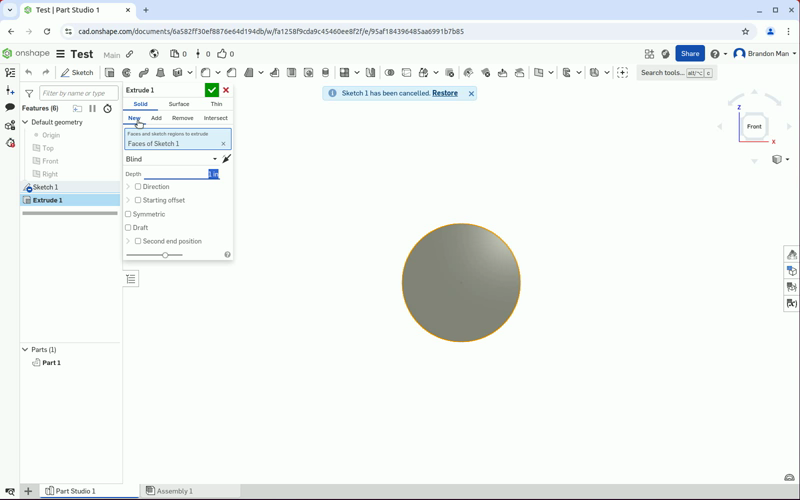
text(16.368)
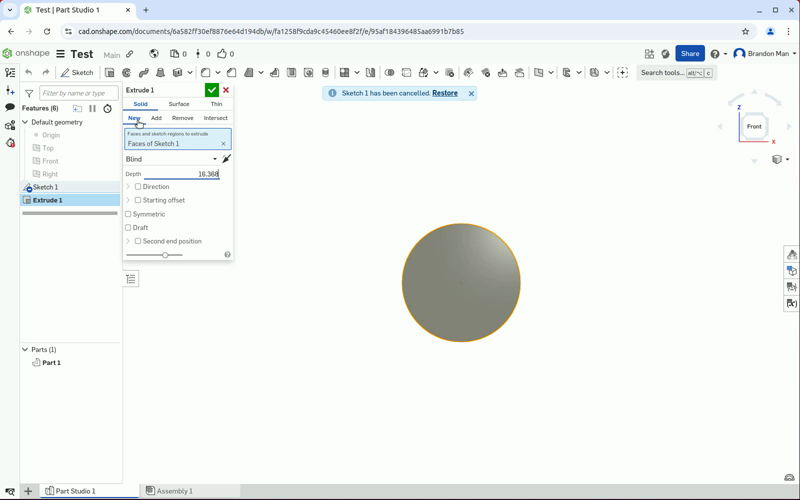
key(enter)
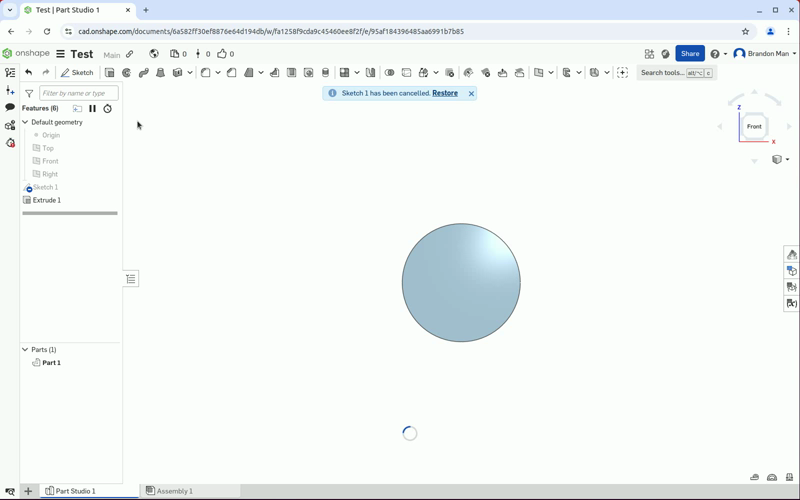
key(shift+h)
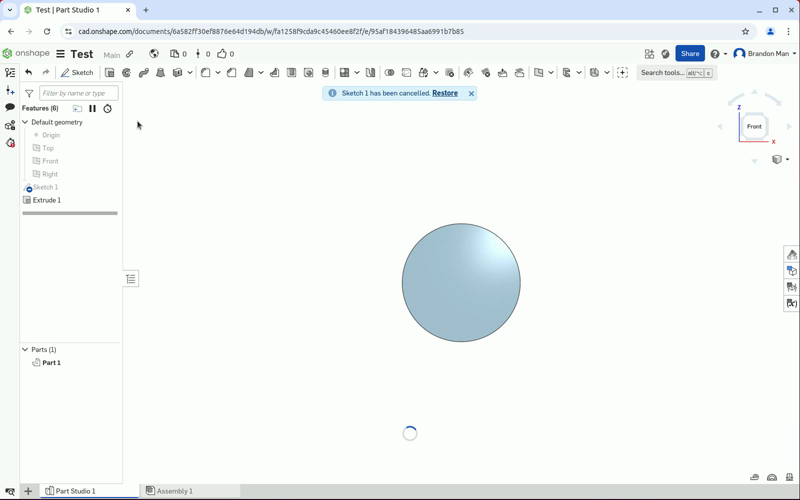
key(shift+h)
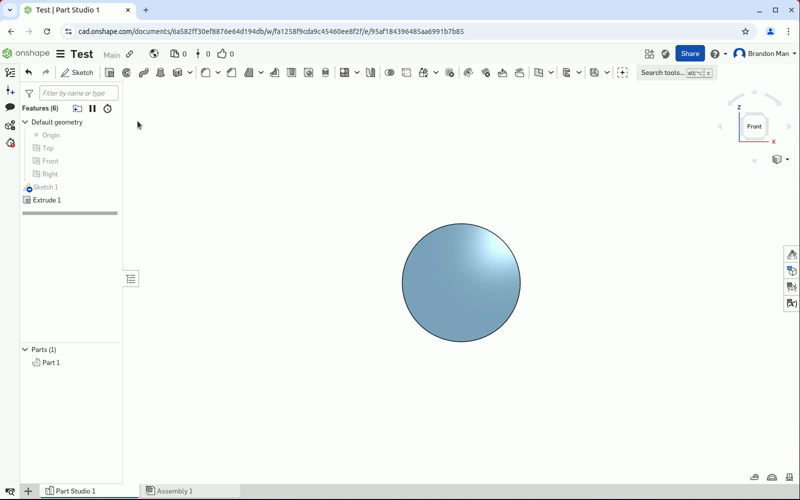
mouse_move(73, 189)
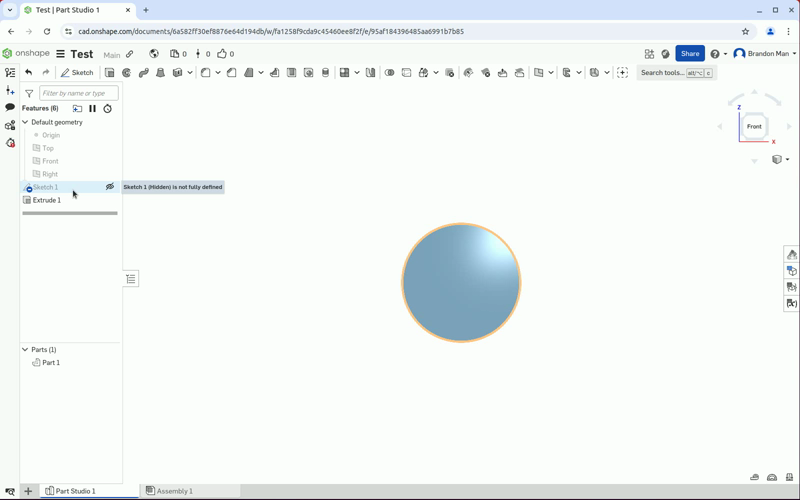
click(73, 189)
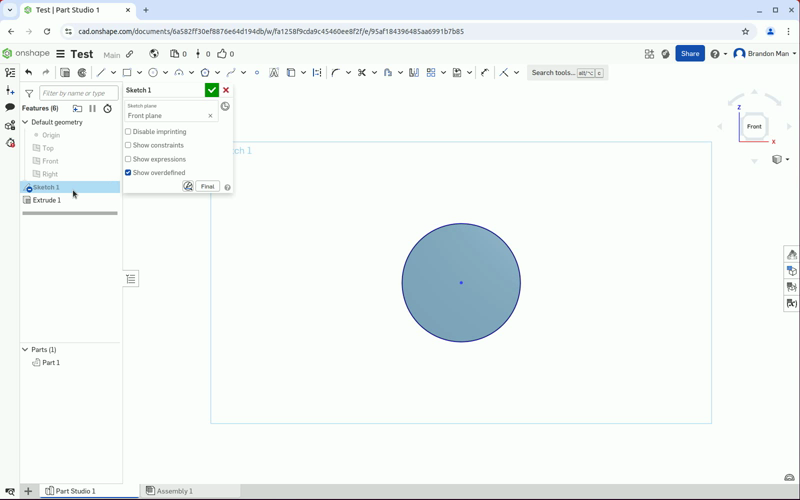
mouse_move(229, 92)
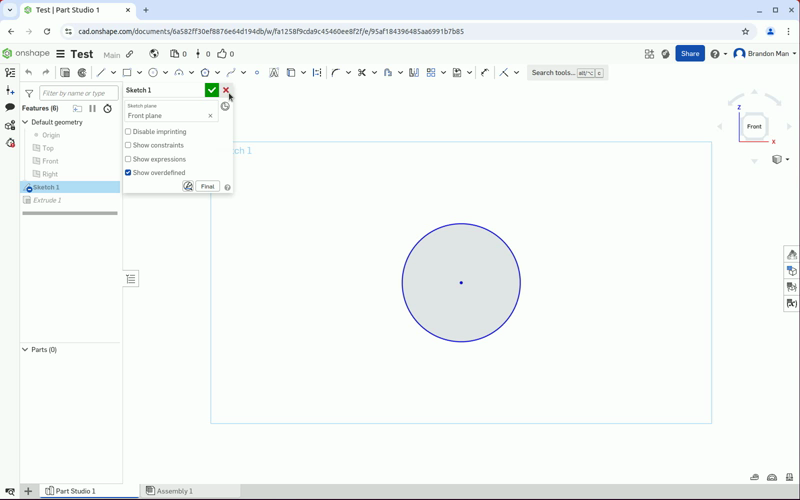
click(229, 92)
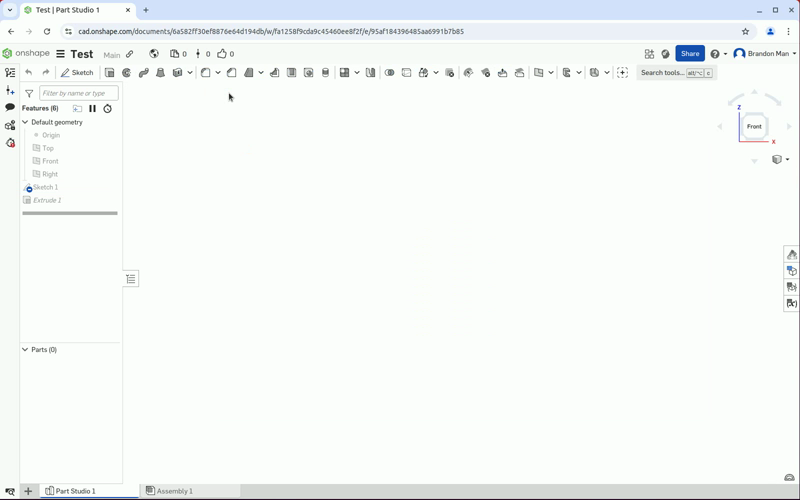
mouse_move(541, 75)
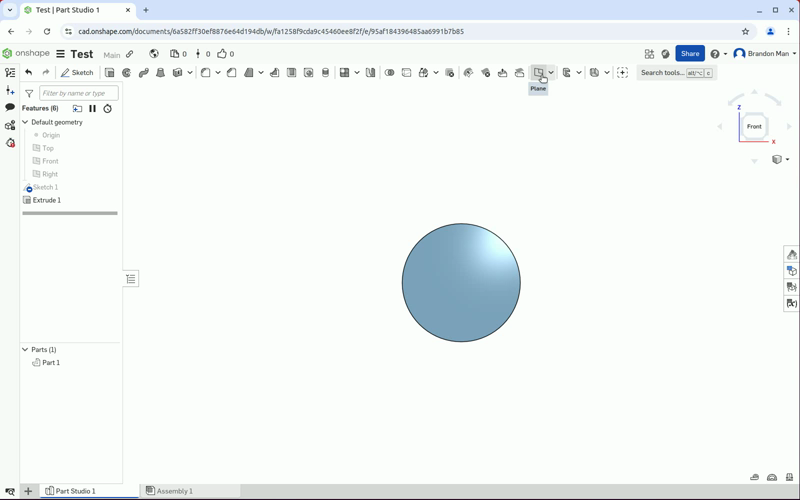
click(541, 75)
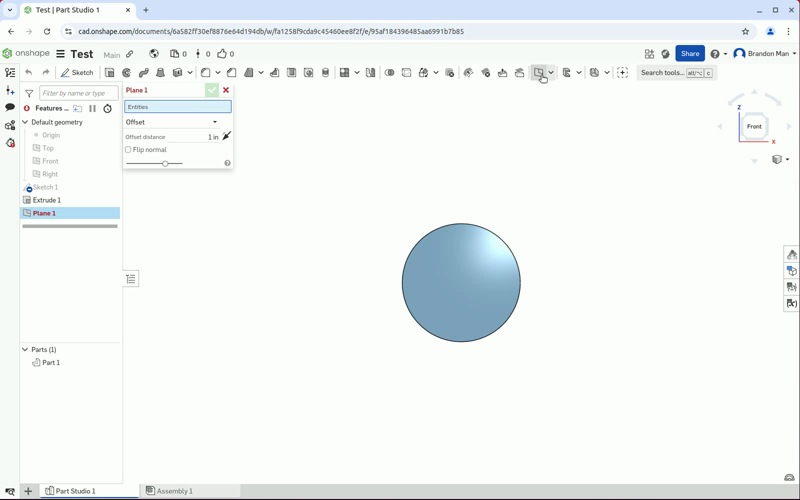
mouse_move(73, 163)
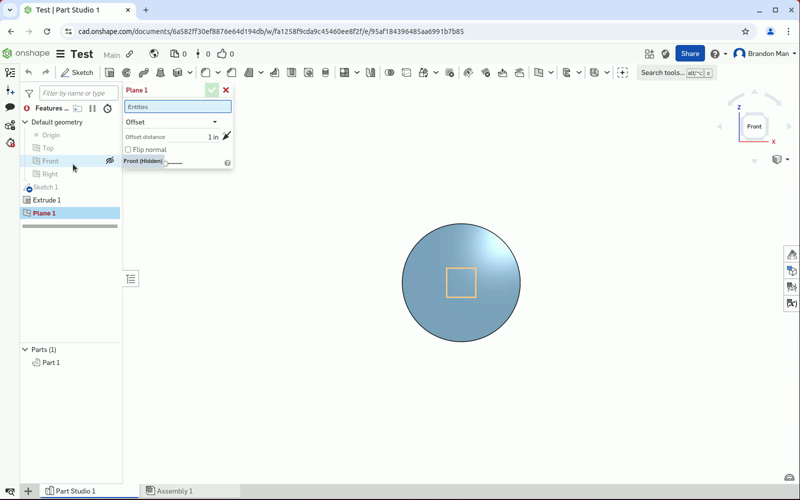
click(73, 163)
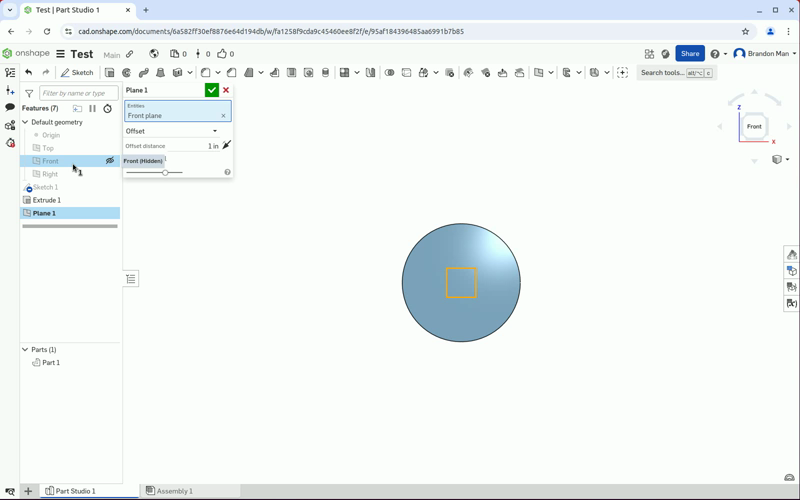
key(tab, 2)
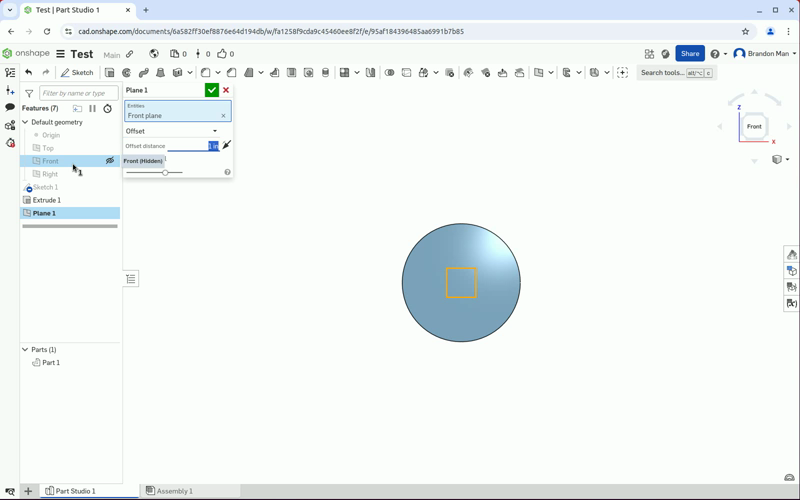
text(16.361)
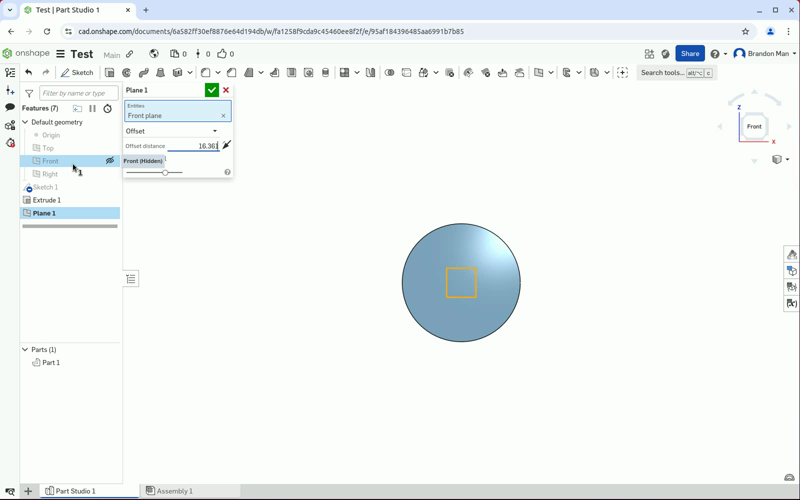
key(enter, 2)
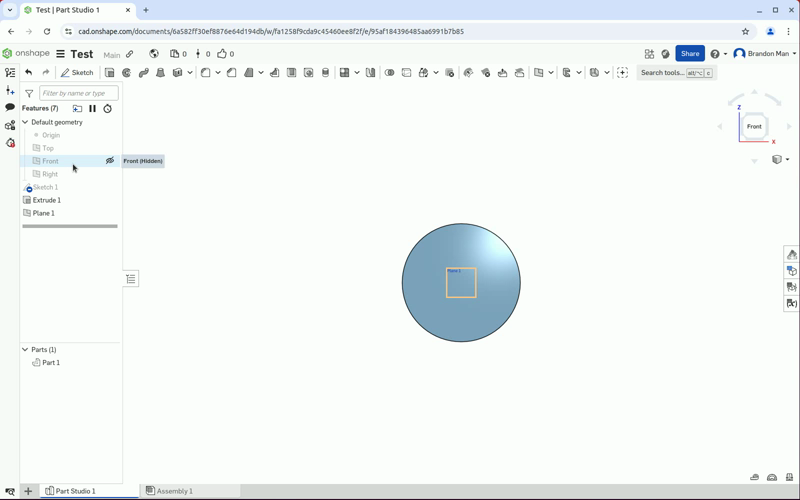
key(shift+s)
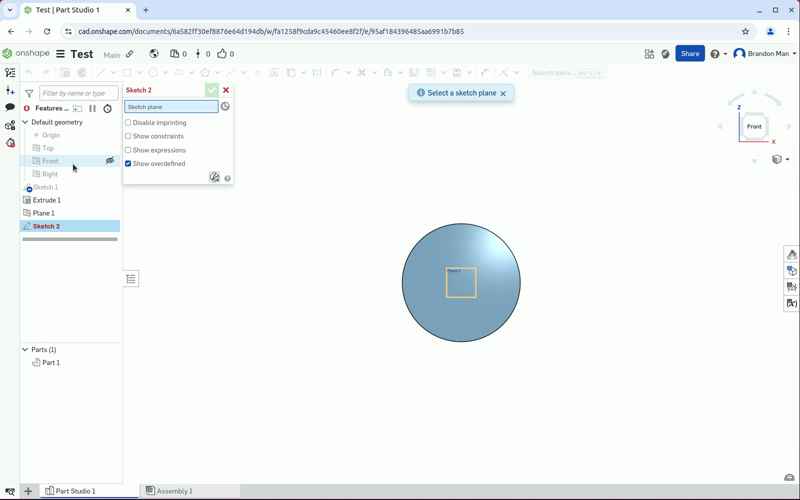
mouse_move(73, 215)
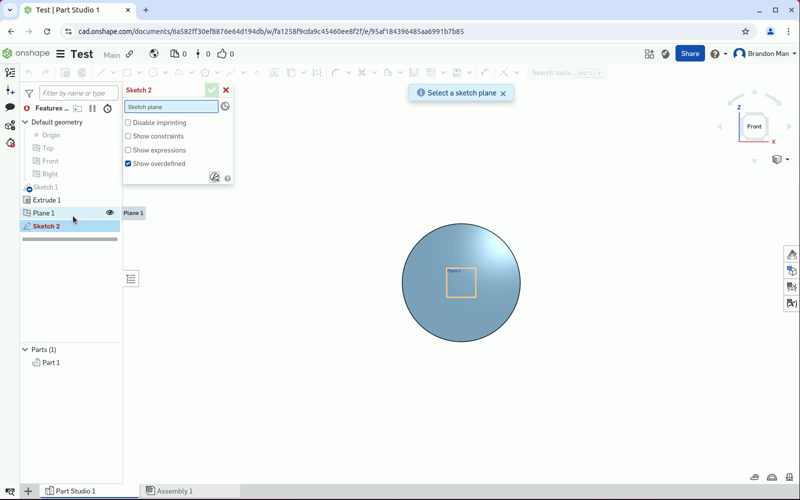
click(73, 215)
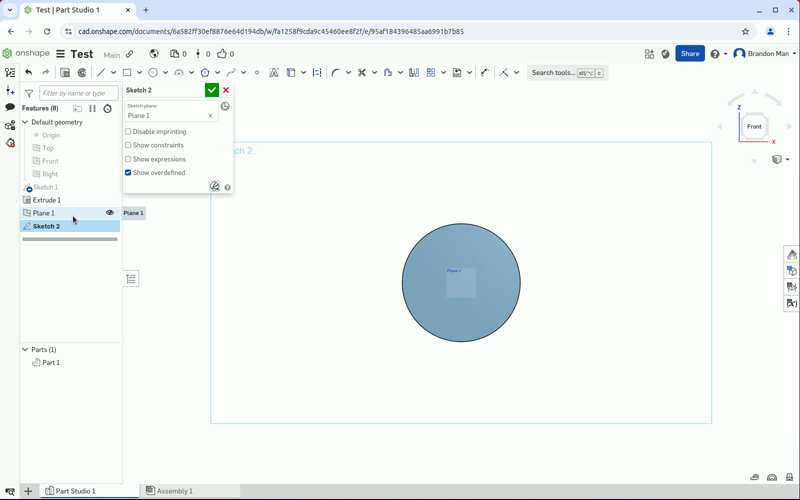
mouse_move(73, 352)
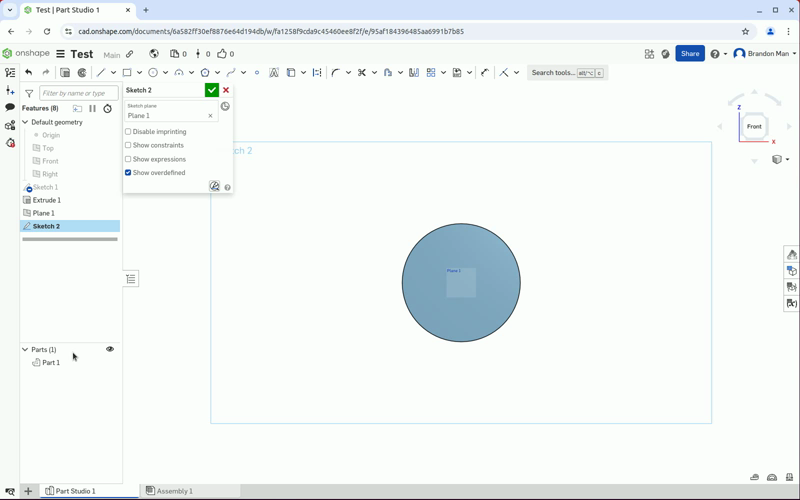
key(y)
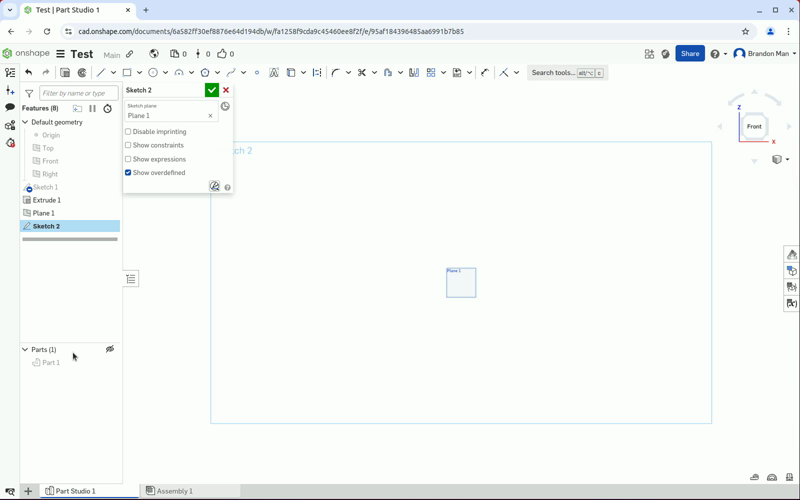
key(c)
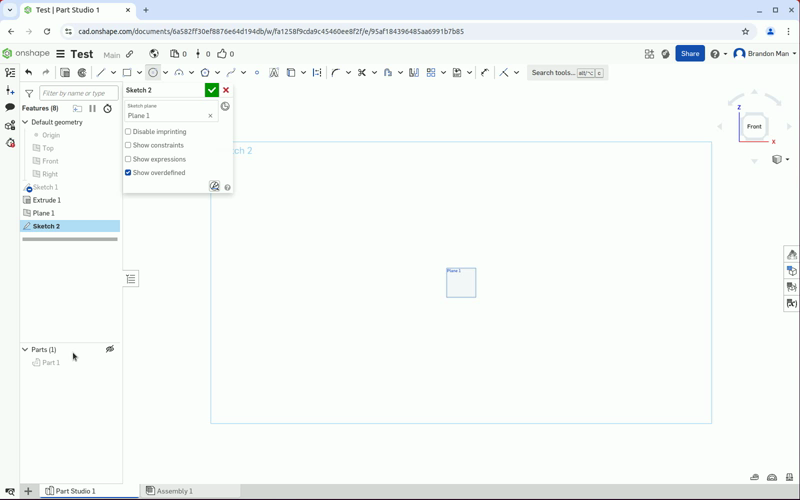
key_down(shift)
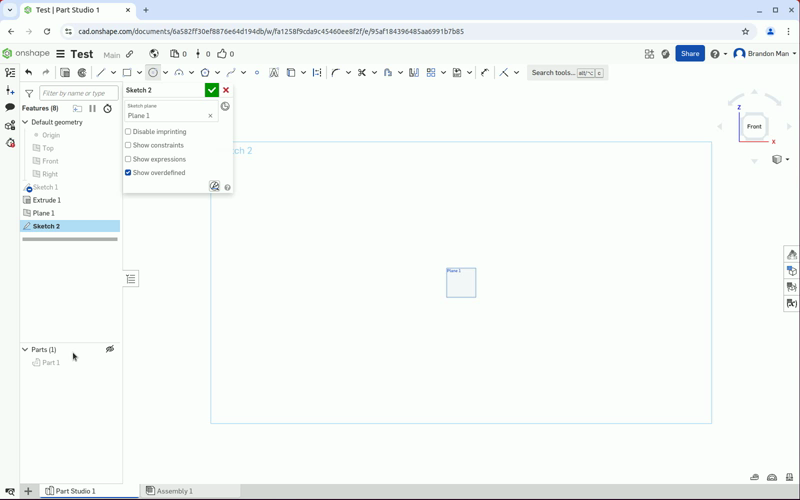
mouse_move(461, 200)
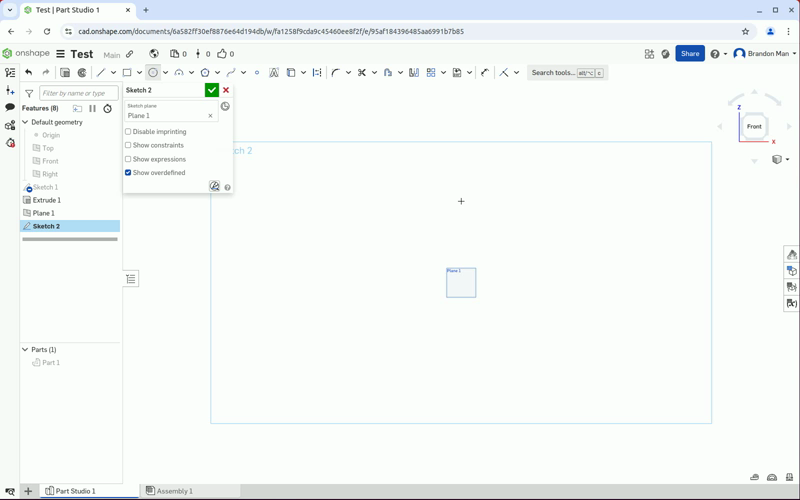
click(461, 200)
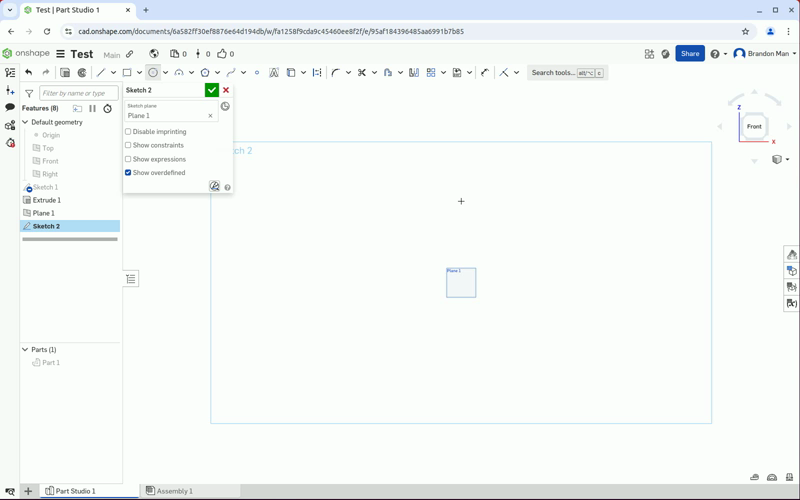
key_up(shift)
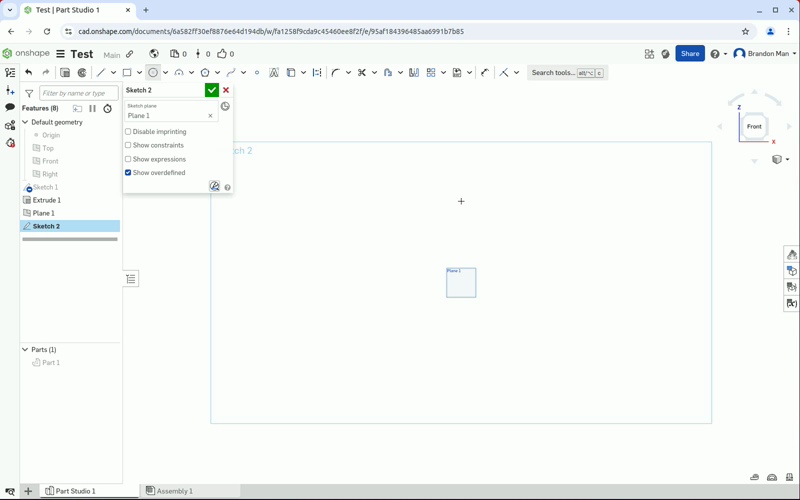
mouse_move(485, 200)
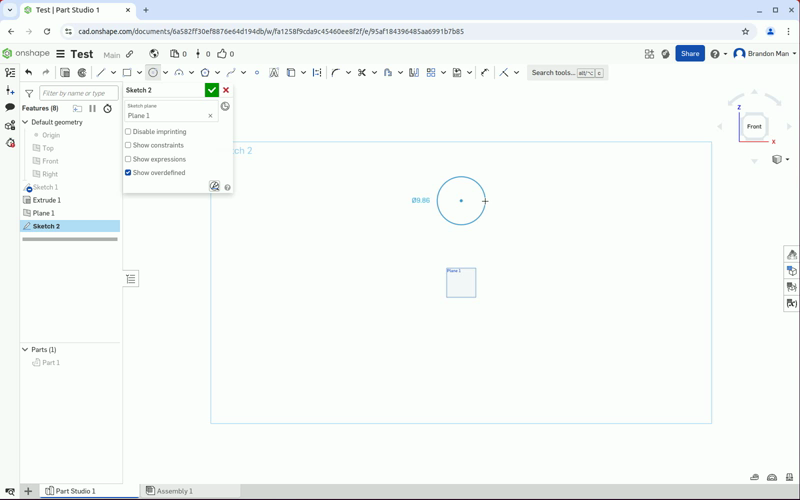
click(485, 200)
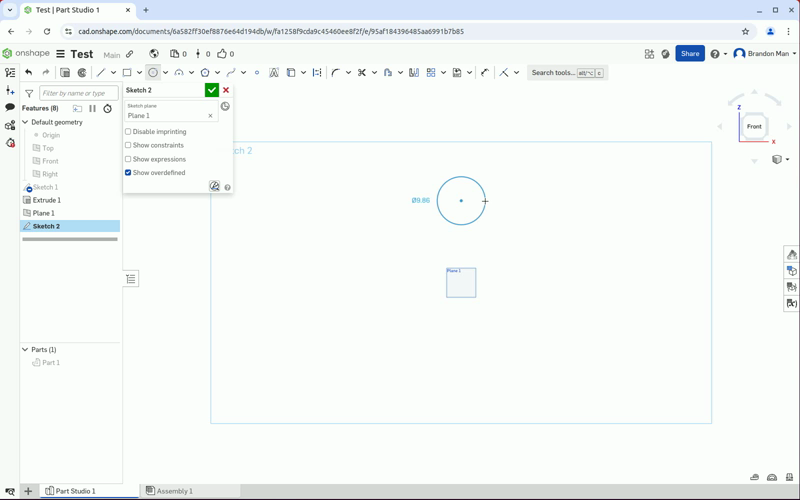
key(esc)
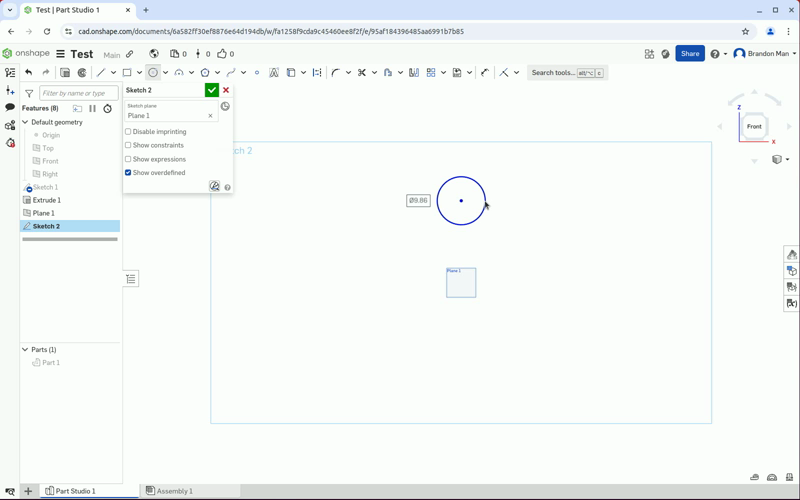
mouse_move(475, 198)
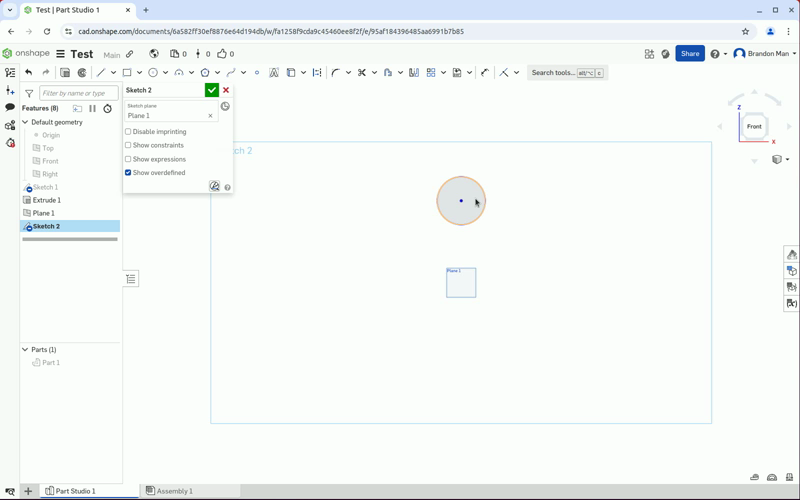
click(475, 198)
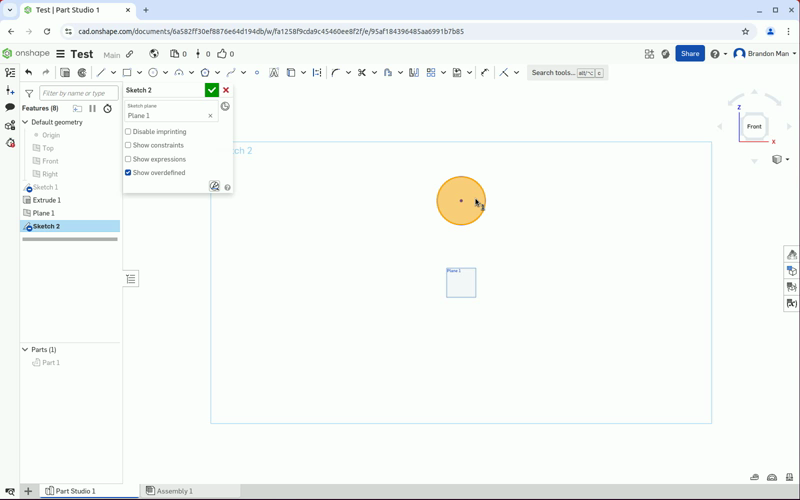
mouse_move(73, 352)
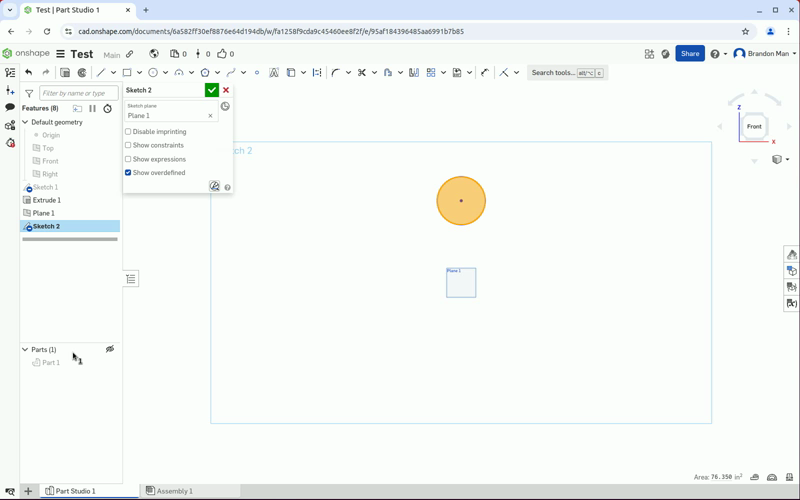
key(shift+y)
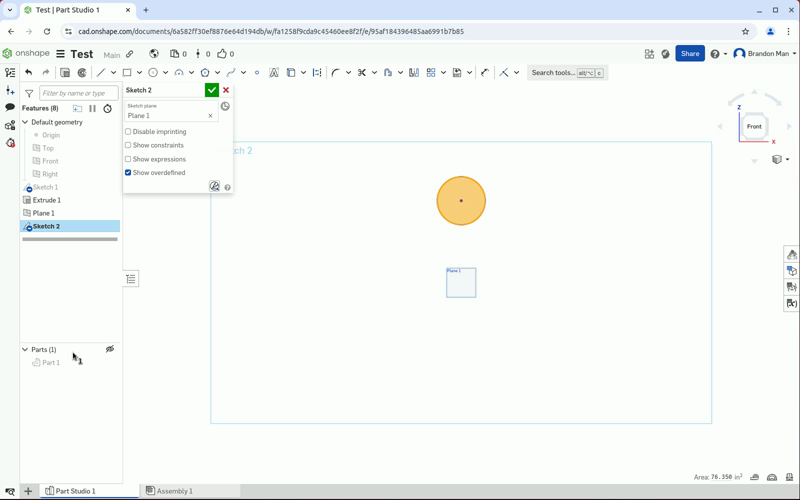
key(shift+e)
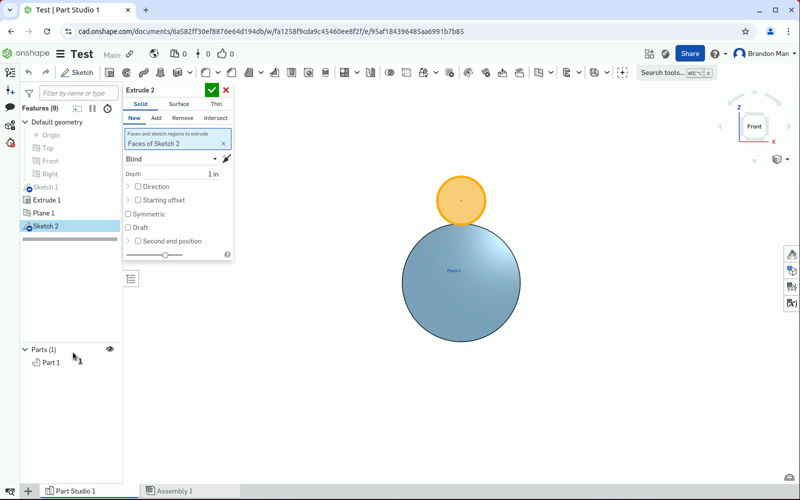
mouse_move(143, 106)
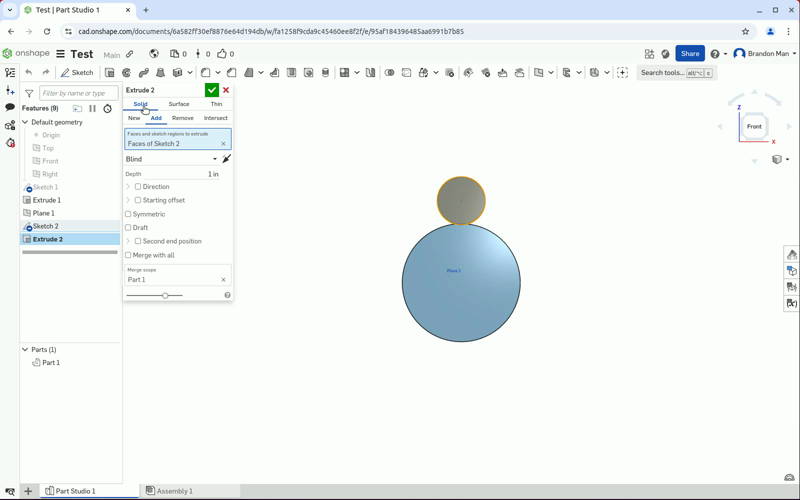
click(143, 106)
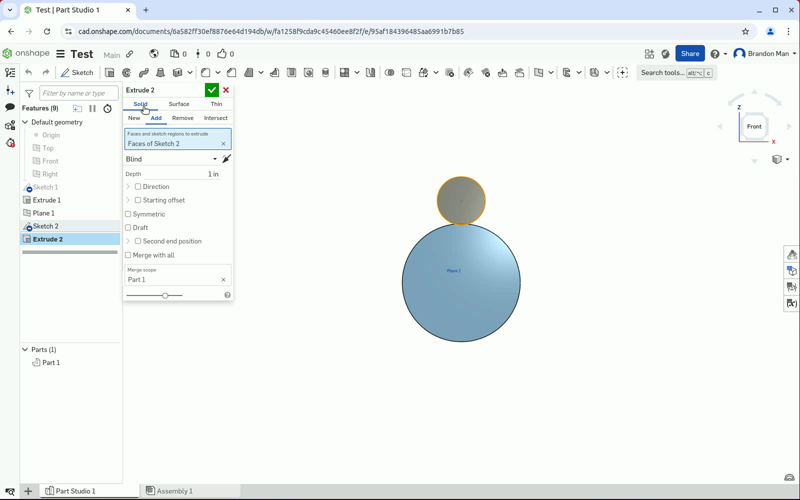
mouse_move(137, 120)
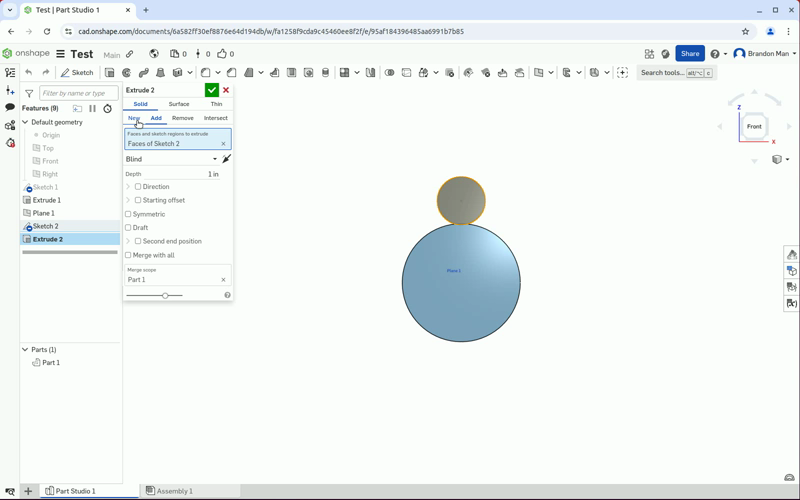
click(137, 120)
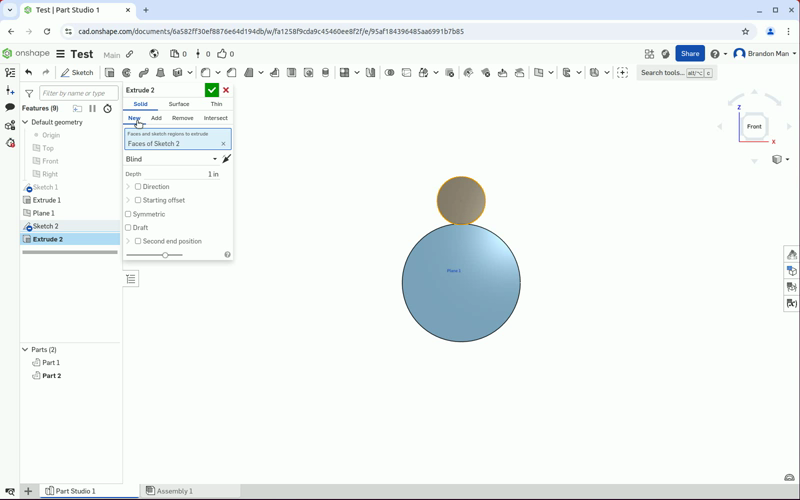
key(tab, 4)
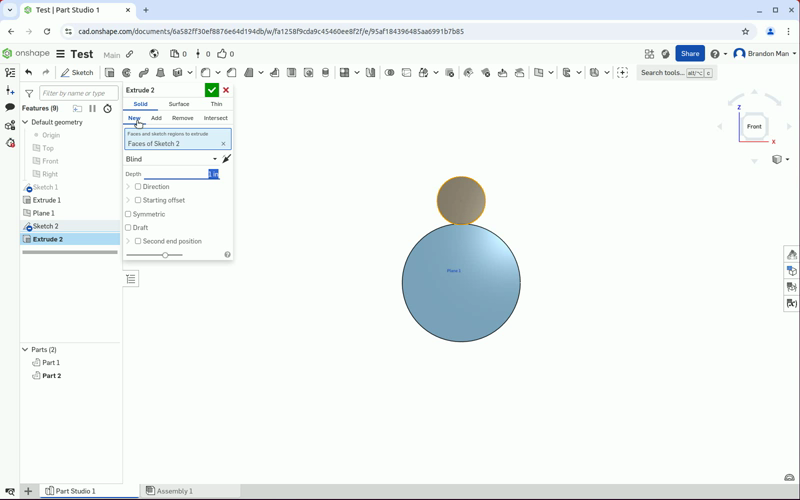
text(-5.055)
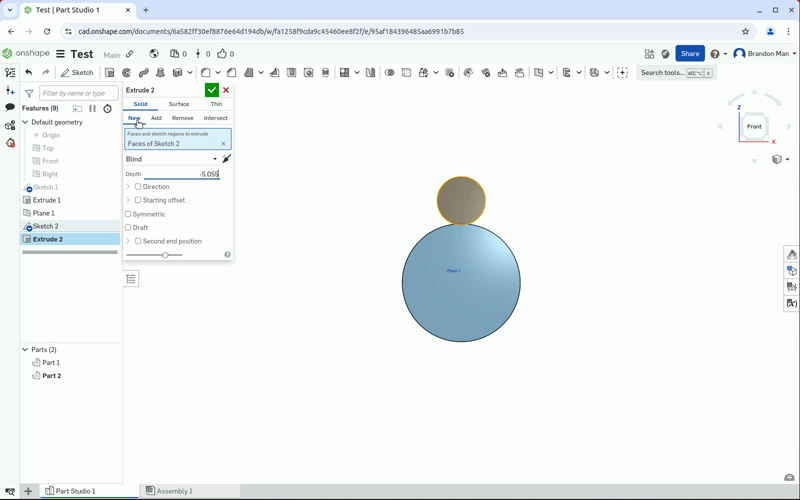
key(enter)
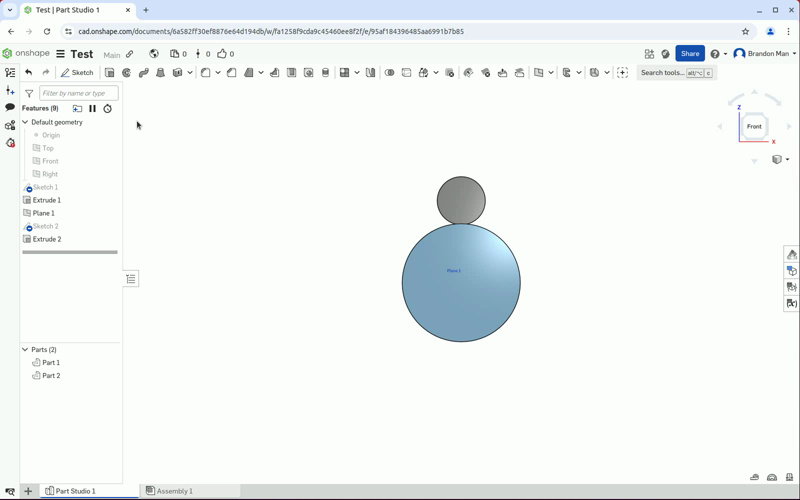
key(shift+h)
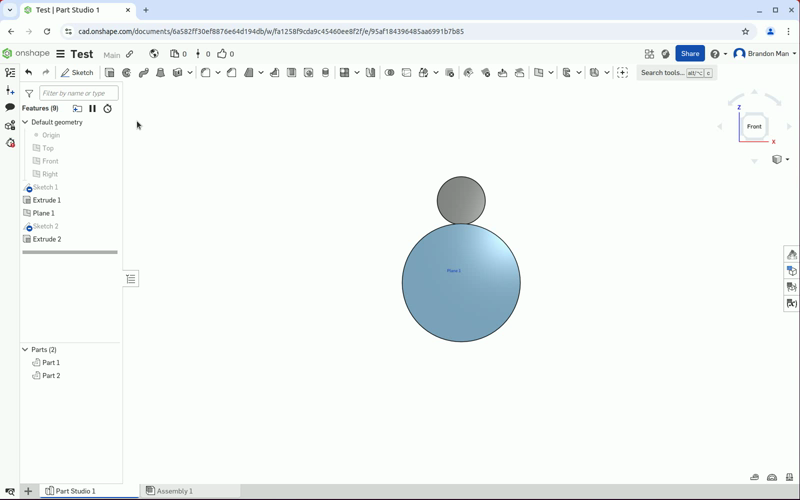
key(shift+h)
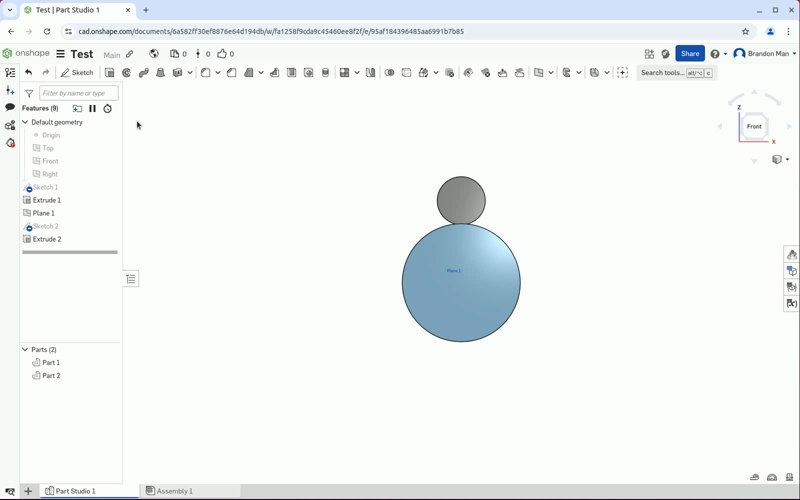
mouse_move(73, 189)
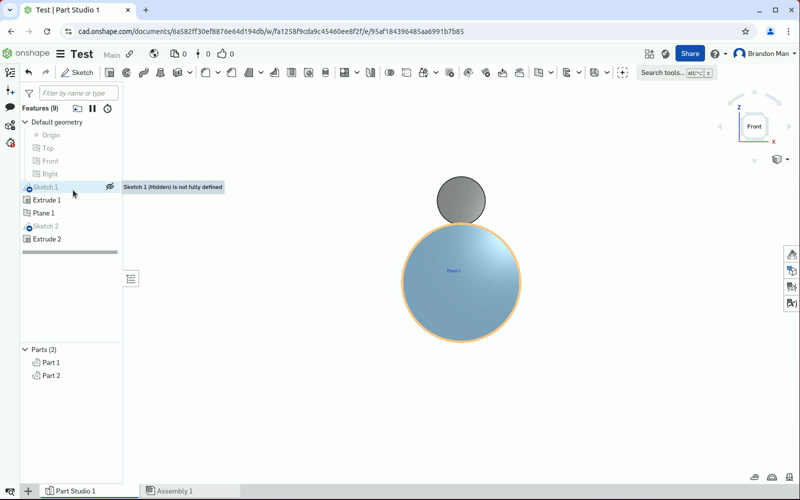
click(73, 189)
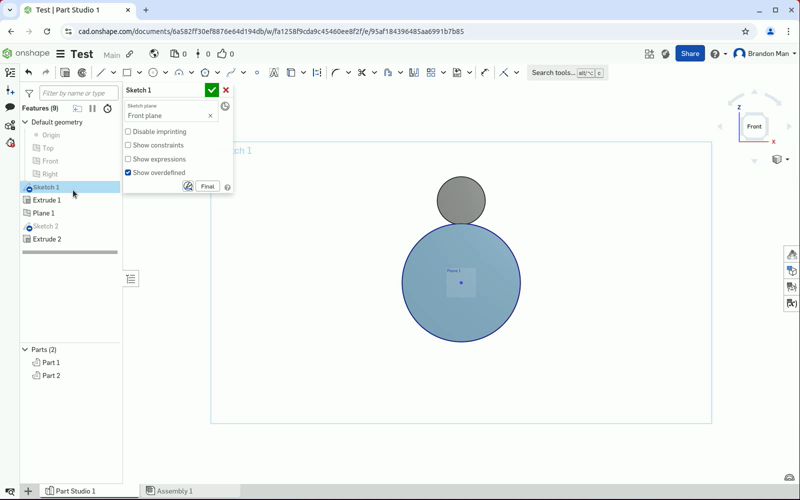
mouse_move(229, 92)
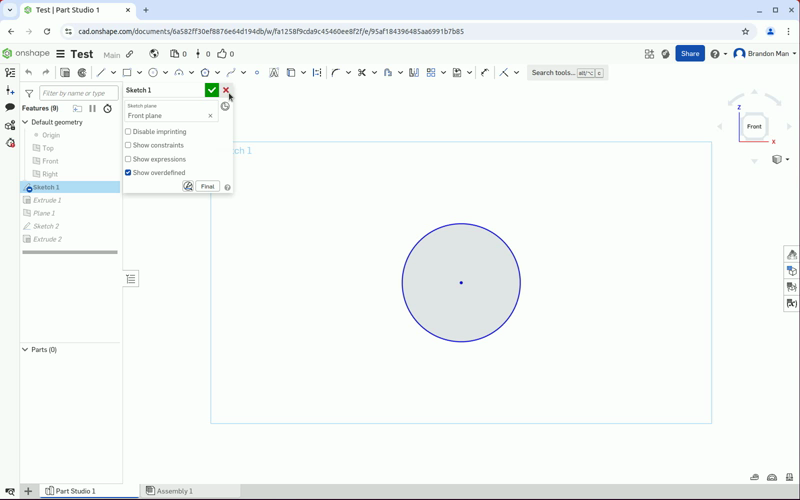
click(229, 92)
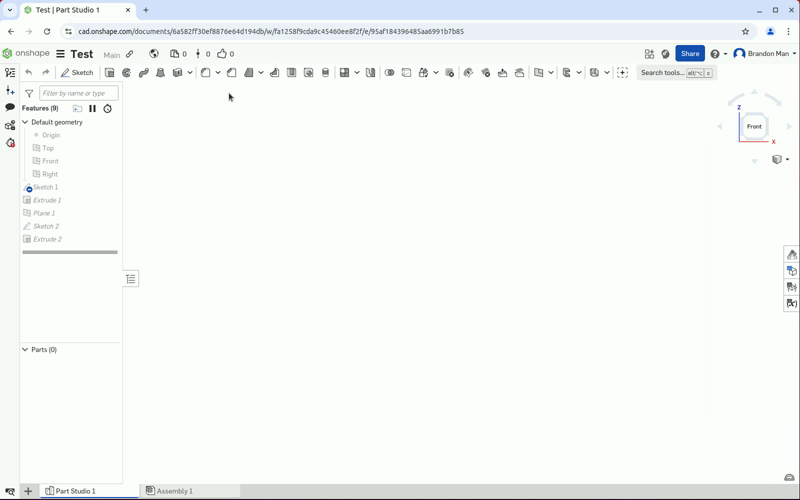
key(shift+s)
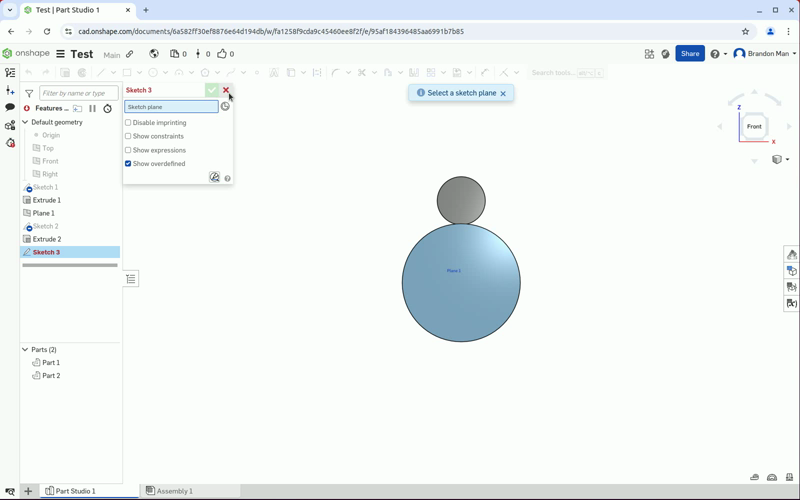
mouse_move(73, 215)
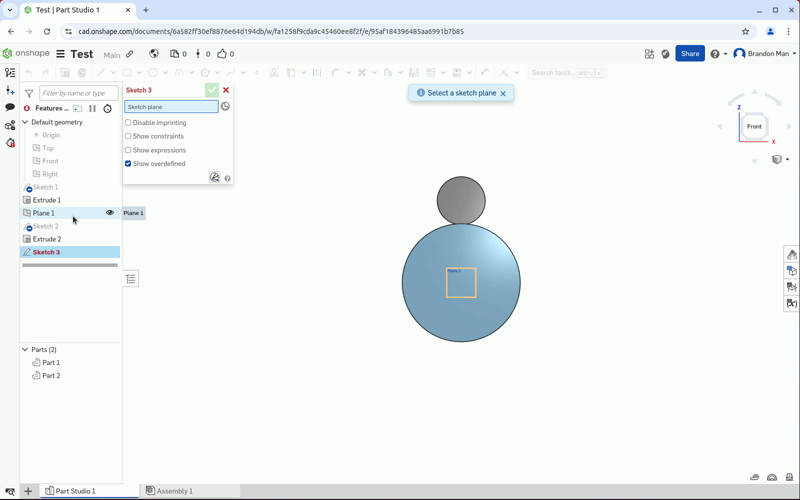
click(73, 215)
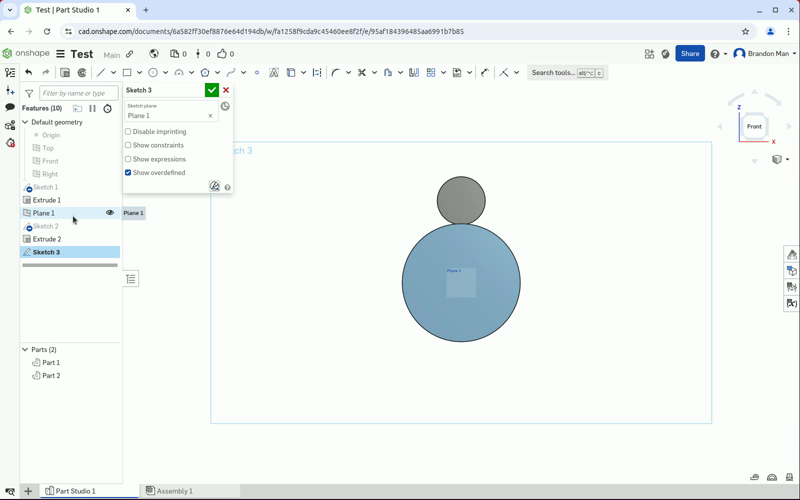
mouse_move(73, 352)
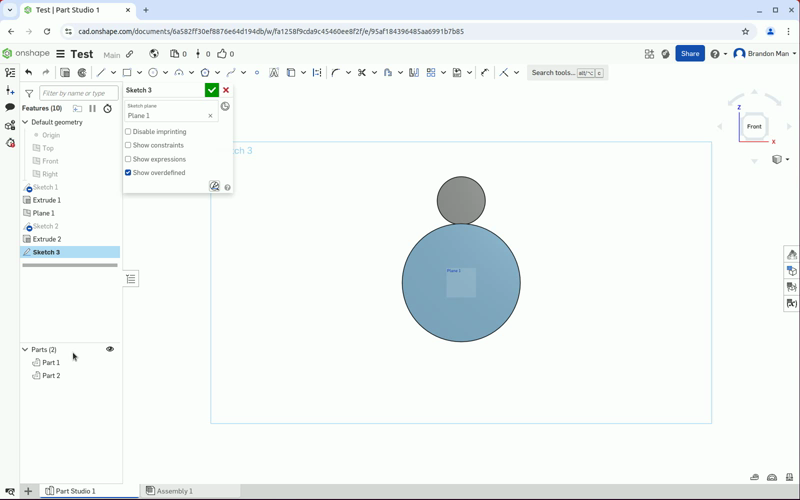
key(y)
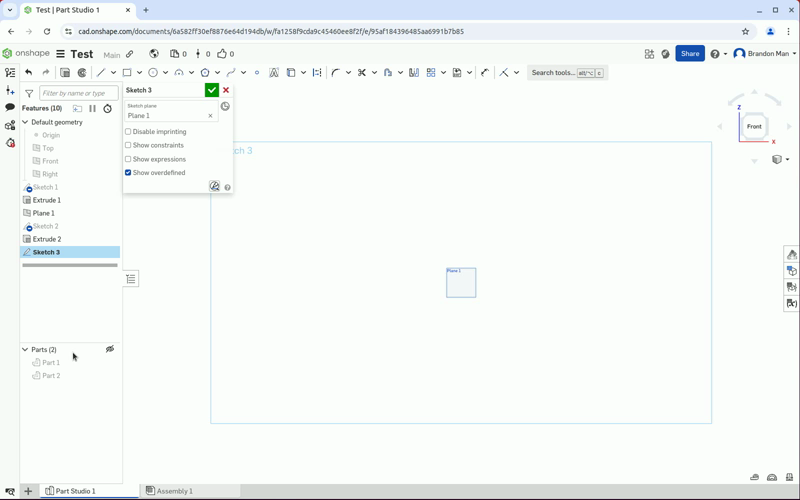
key(c)
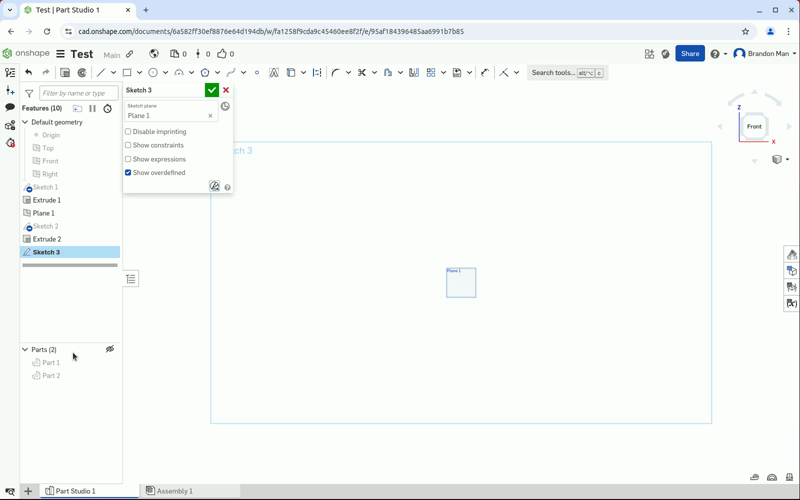
key_down(shift)
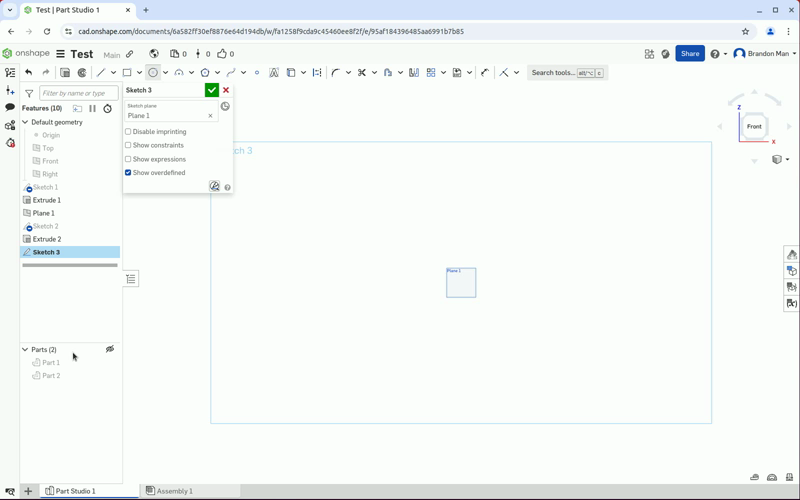
mouse_move(461, 282)
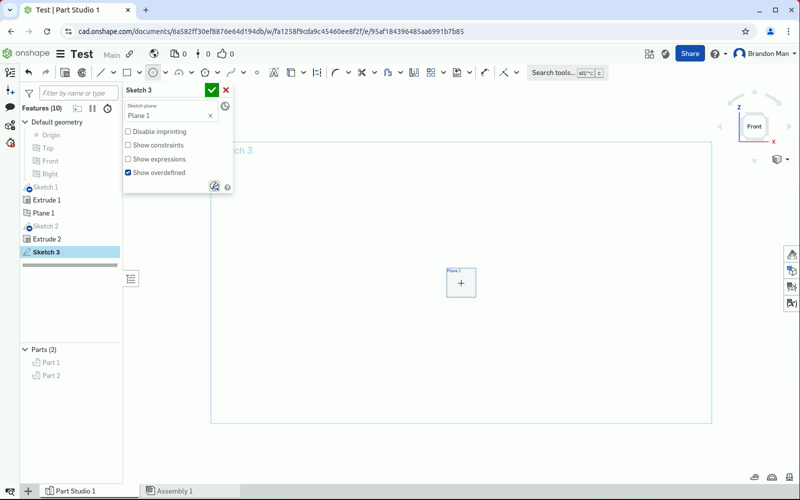
click(461, 282)
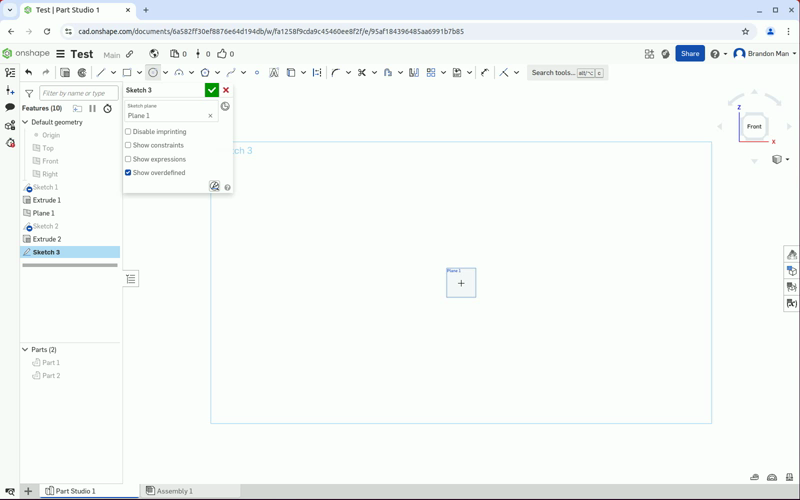
key_up(shift)
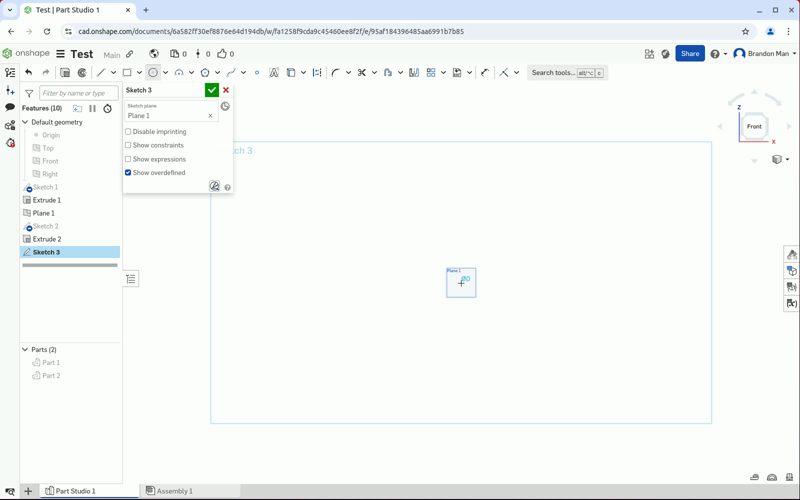
mouse_move(472, 282)
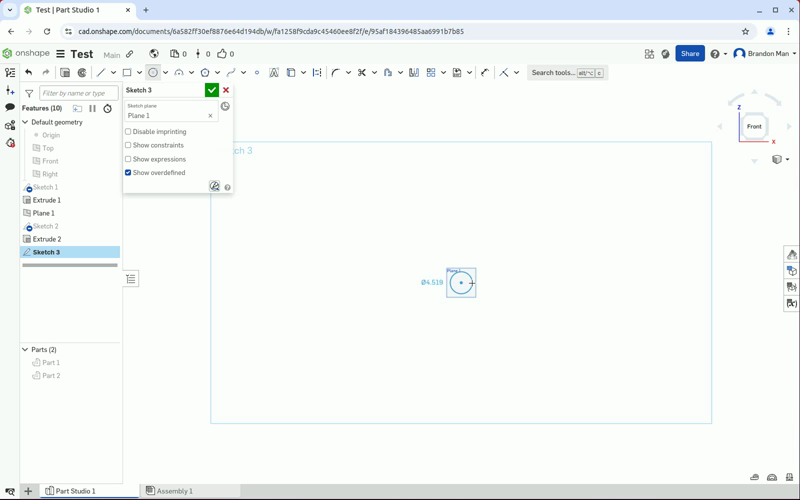
click(472, 282)
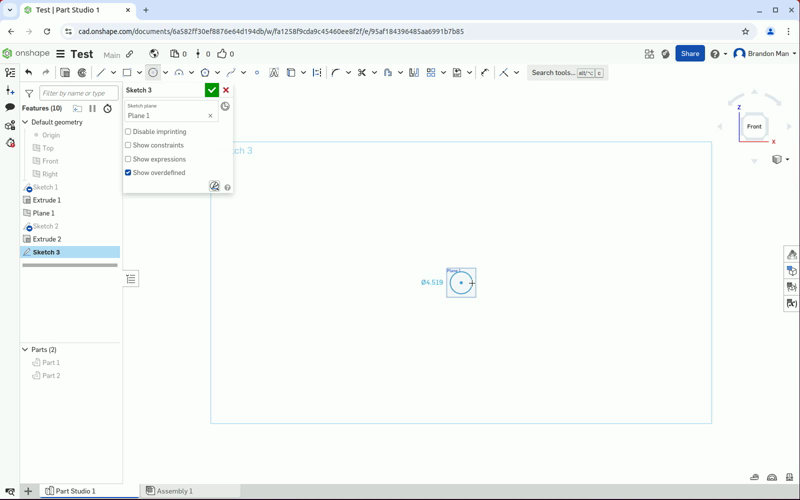
key(esc)
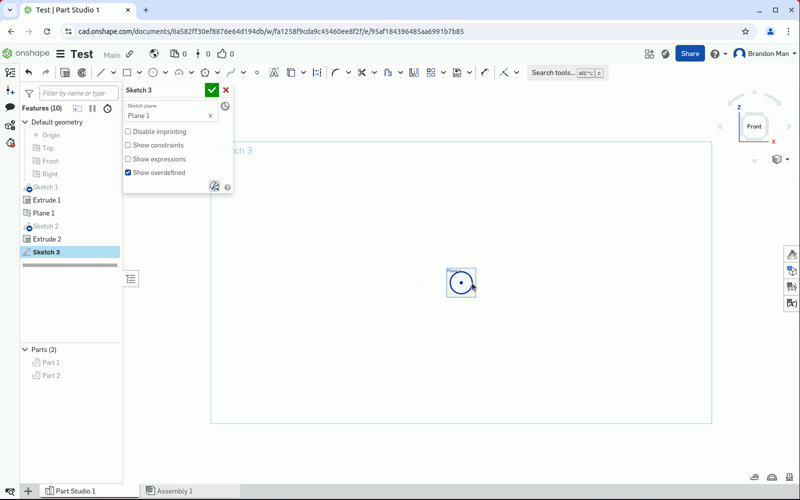
mouse_move(455, 287)
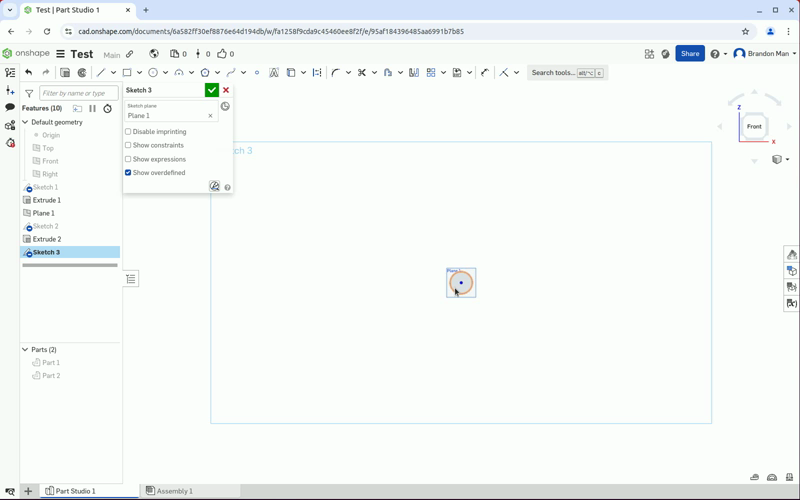
scroll(6)
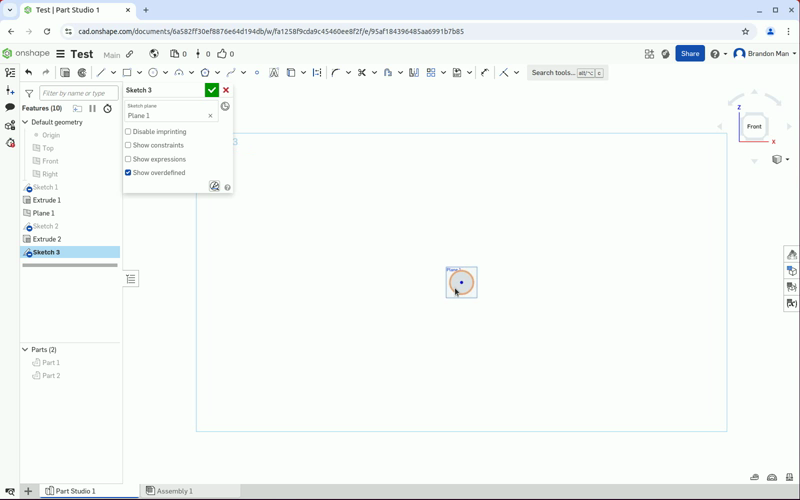
scroll(6)
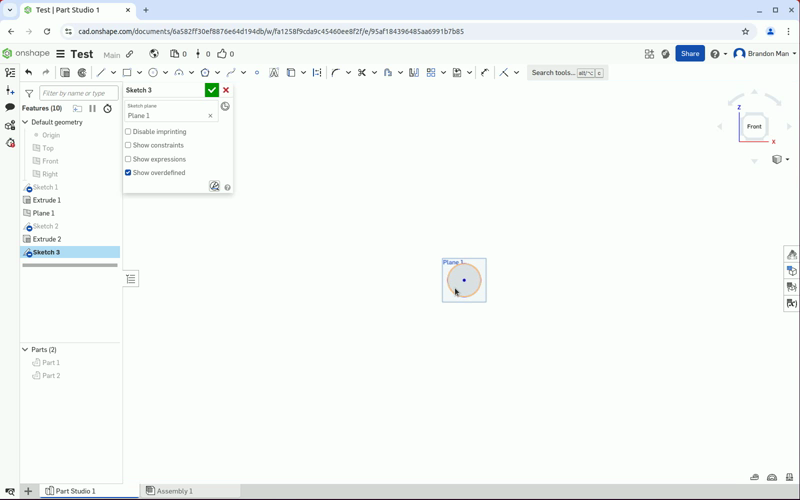
scroll(6)
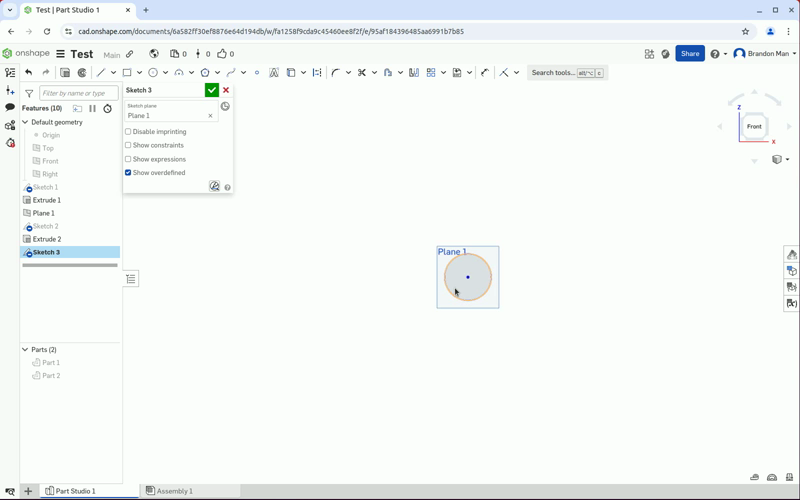
scroll(6)
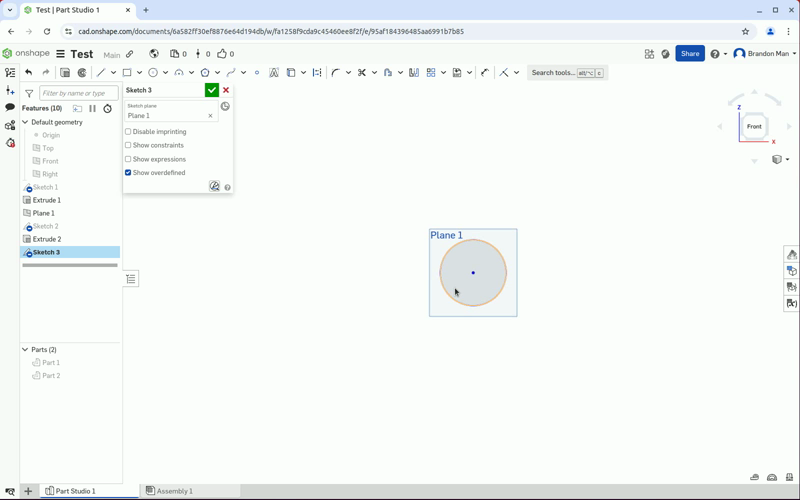
scroll(6)
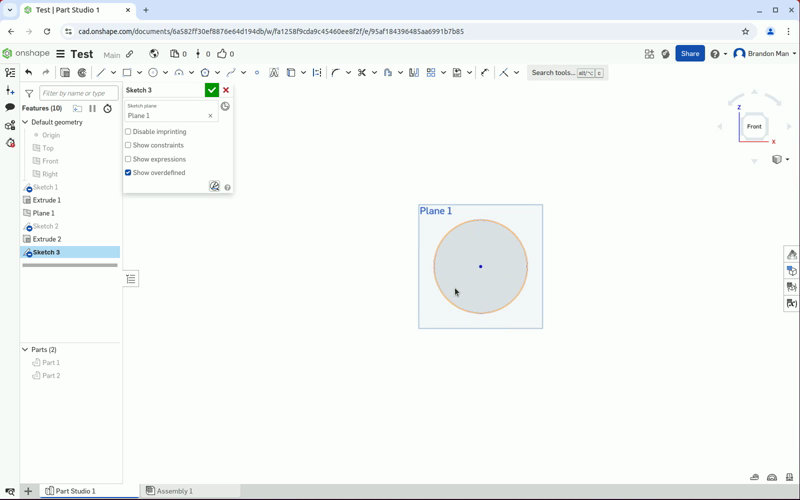
scroll(6)
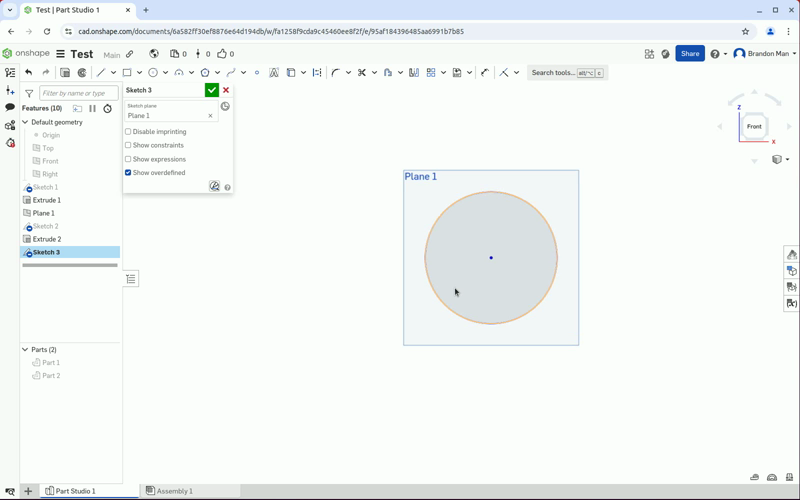
scroll(6)
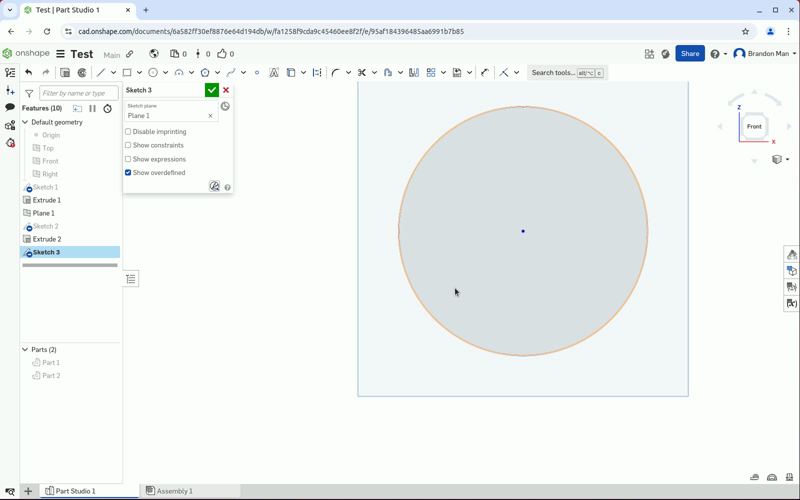
click(455, 287)
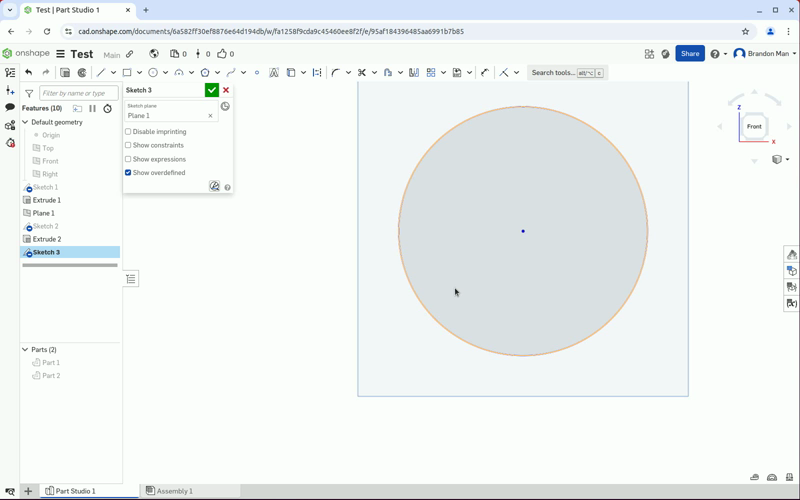
scroll(-6)
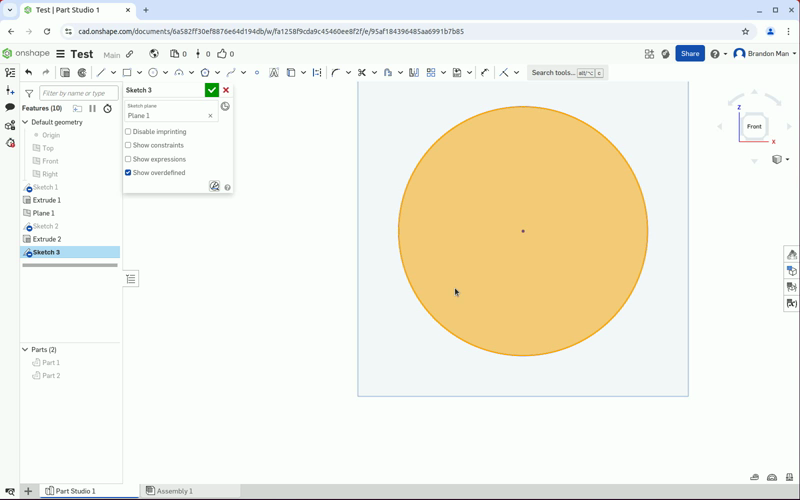
scroll(-6)
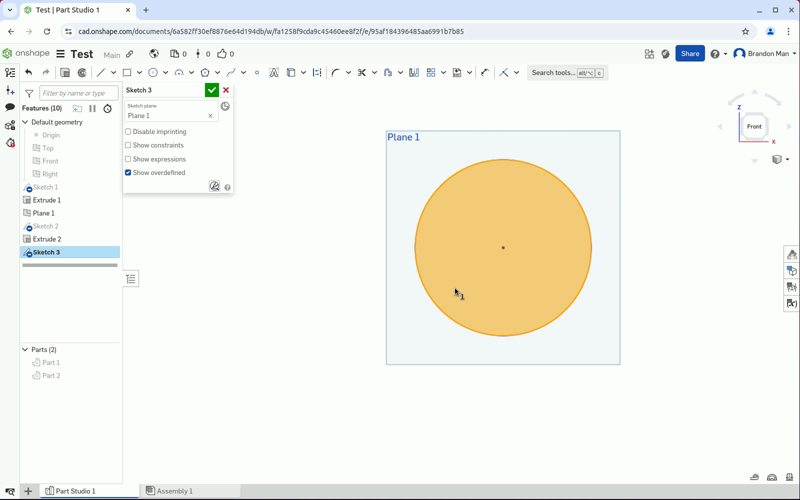
scroll(-6)
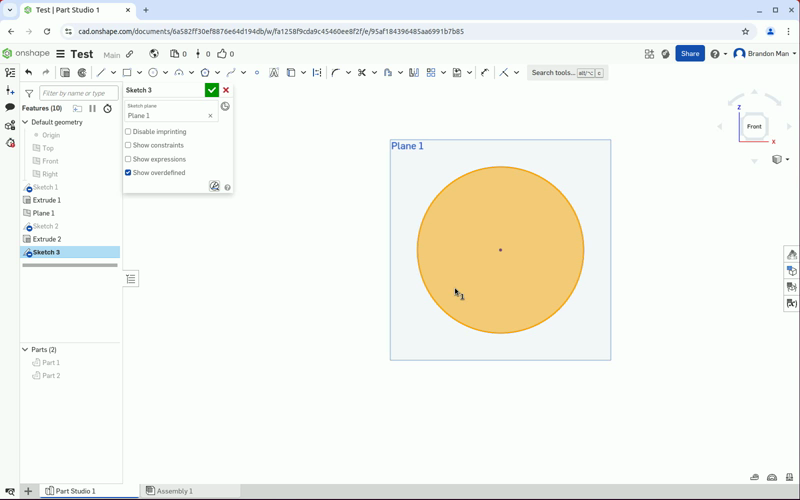
scroll(-6)
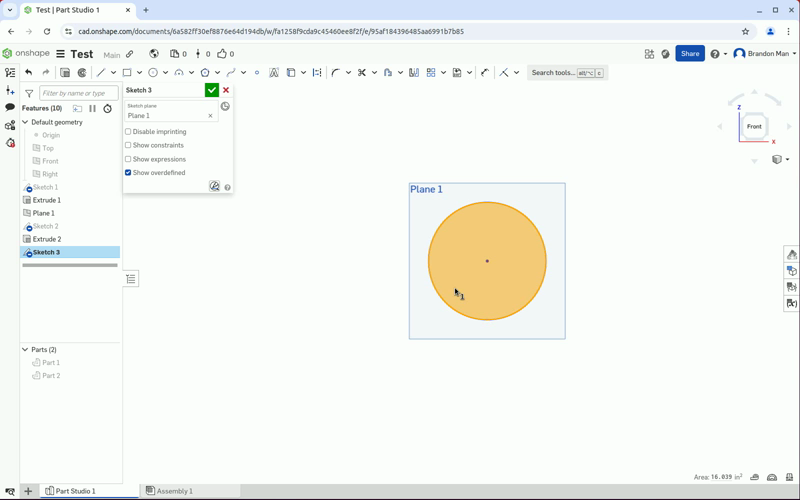
scroll(-6)
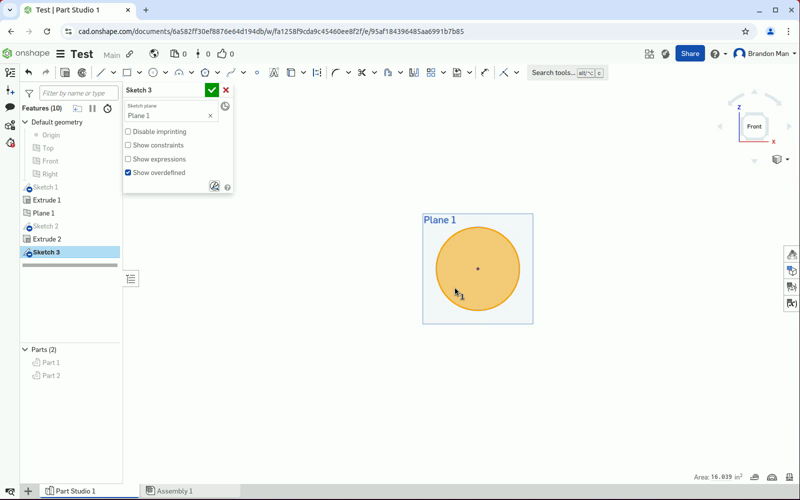
scroll(-6)
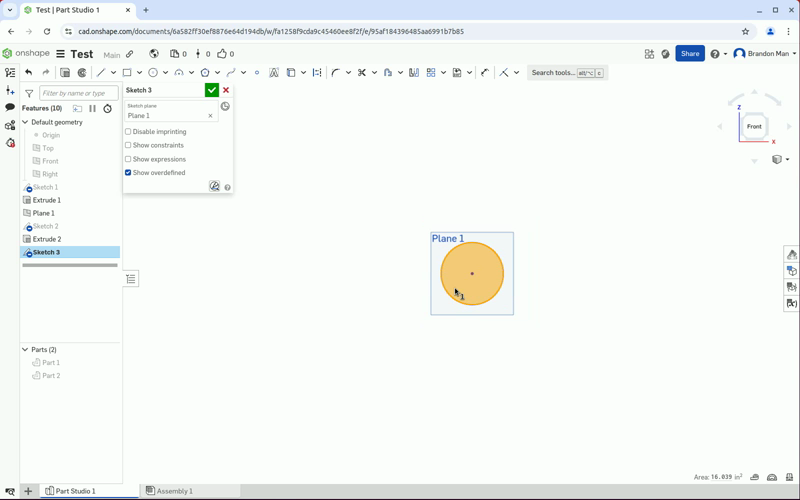
scroll(-6)
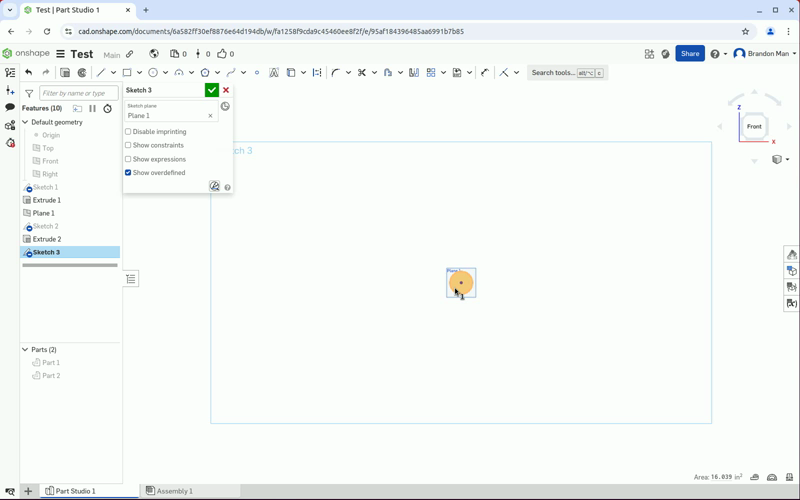
mouse_move(73, 352)
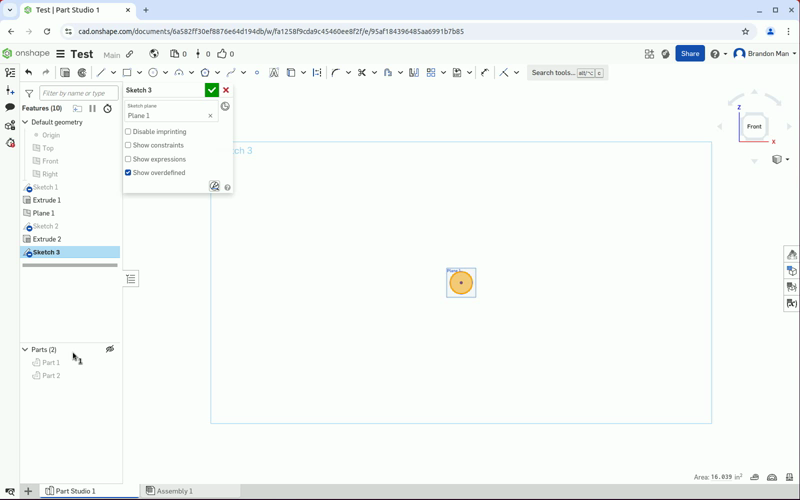
key(shift+y)
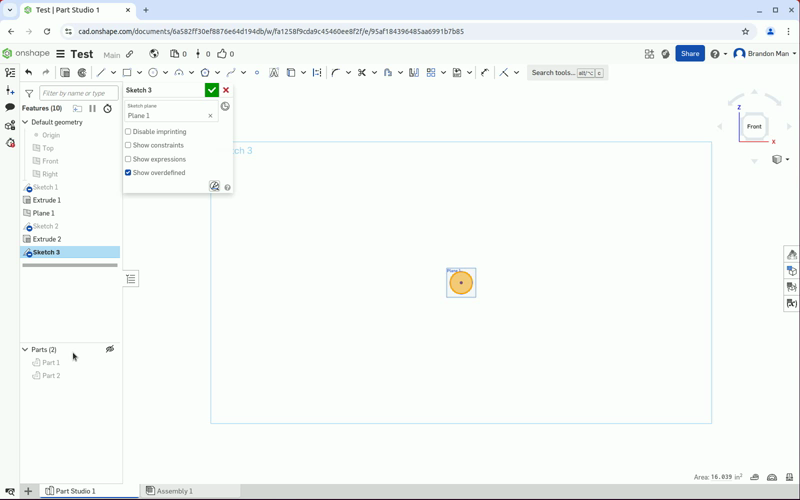
key(shift+e)
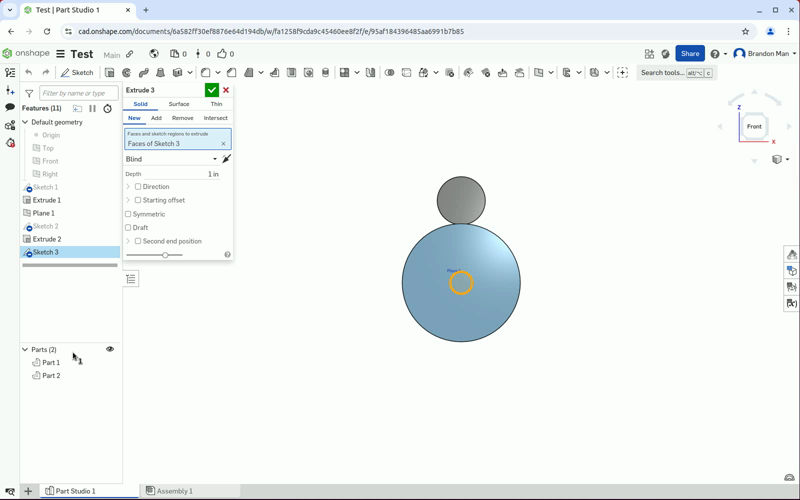
mouse_move(143, 106)
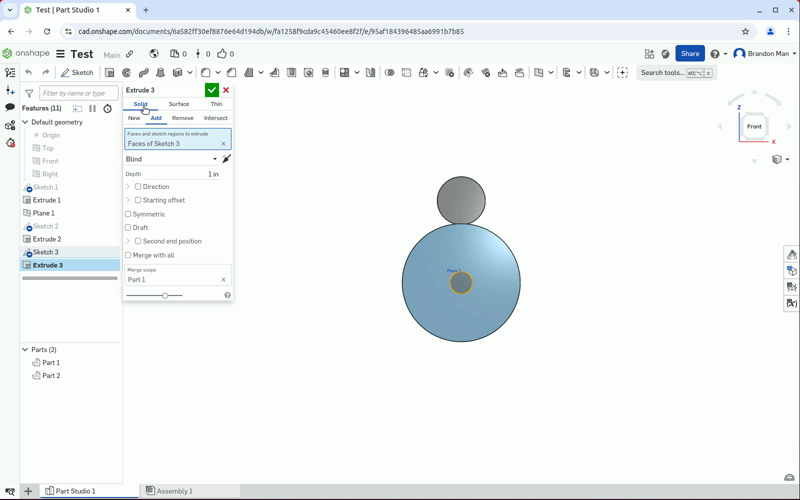
click(143, 106)
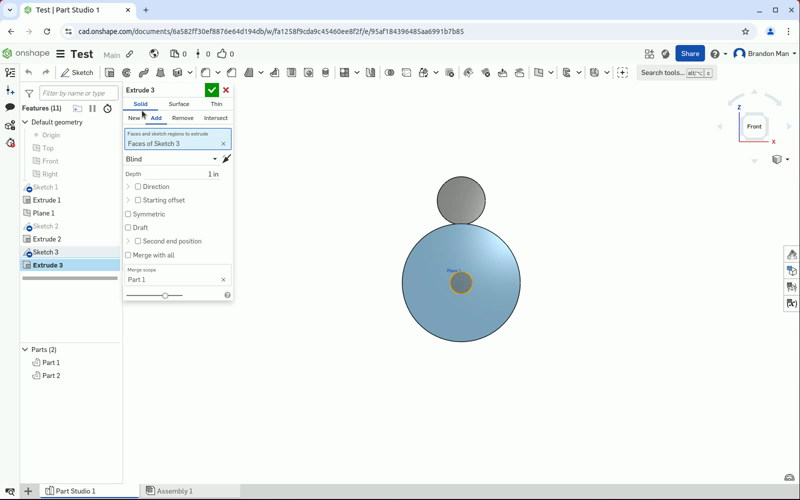
mouse_move(137, 120)
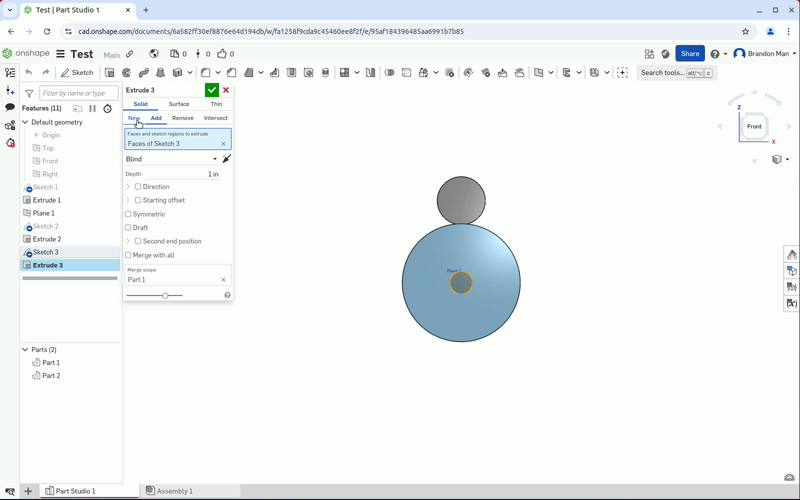
click(137, 120)
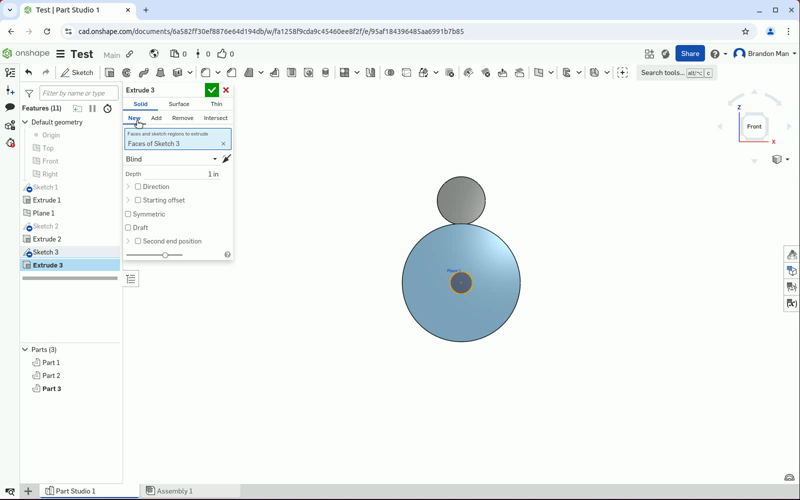
key(tab, 4)
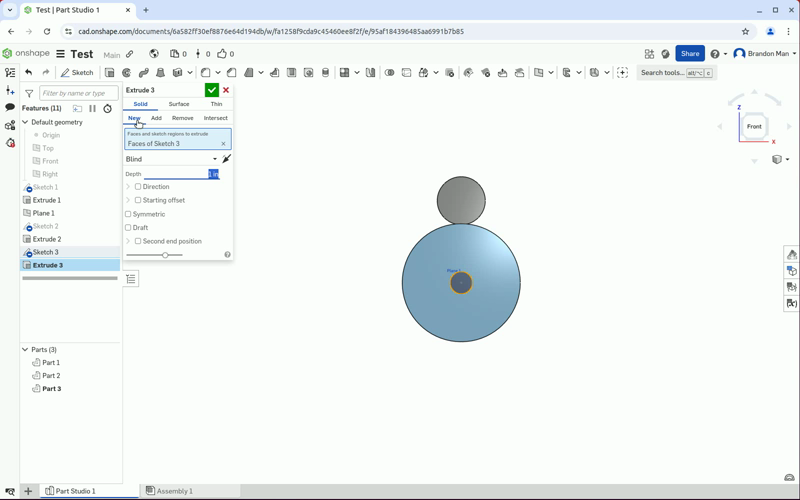
text(1.204)
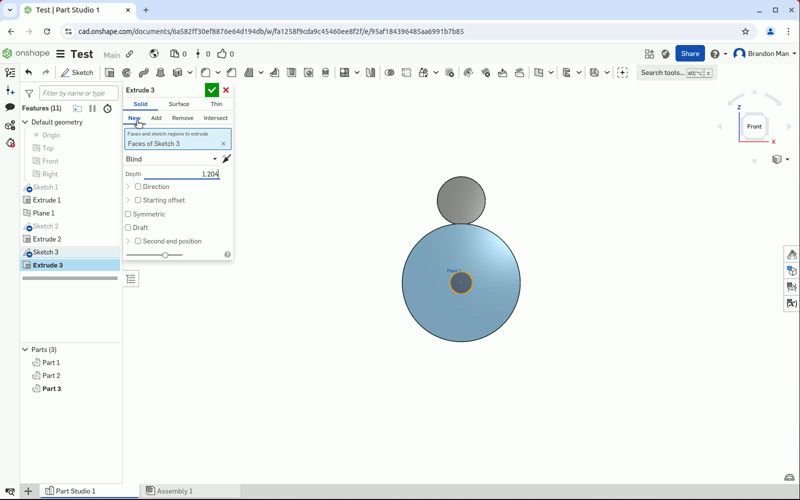
key(enter)
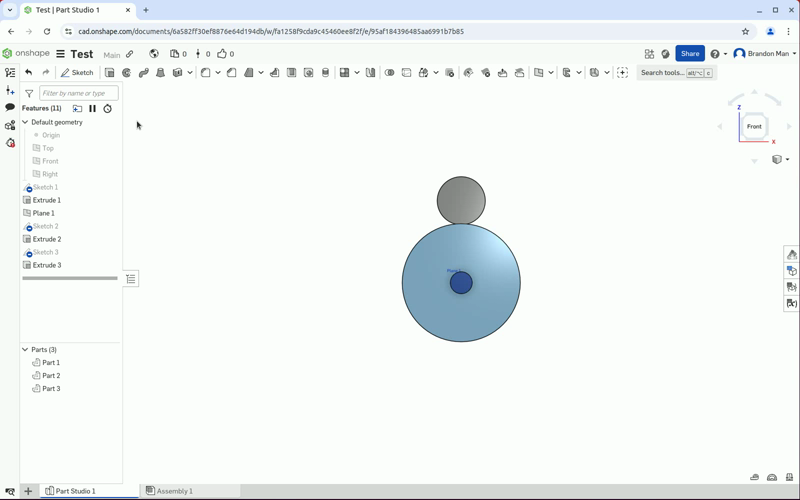
key(shift+h)
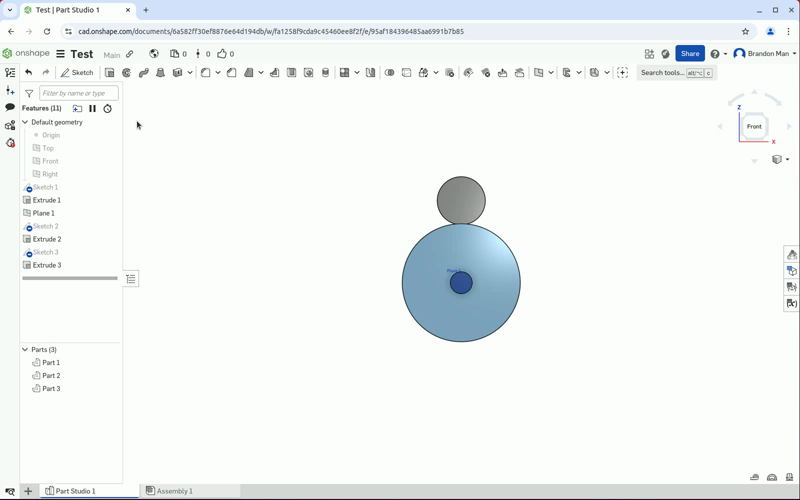
key(shift+h)
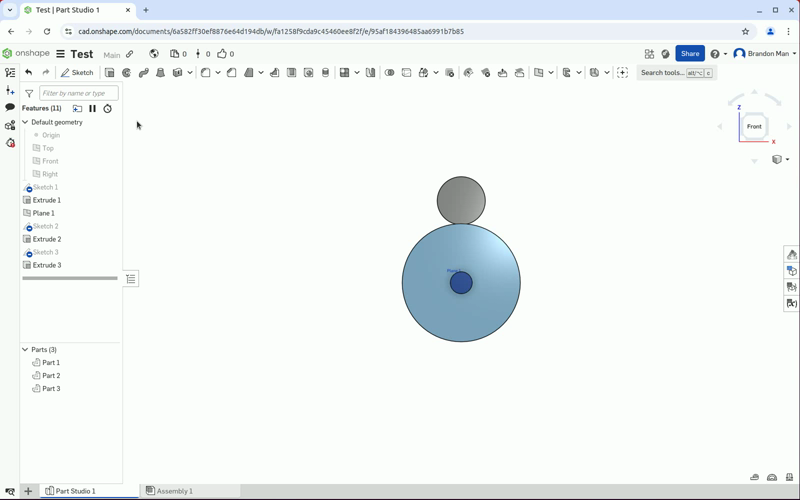
mouse_move(73, 189)
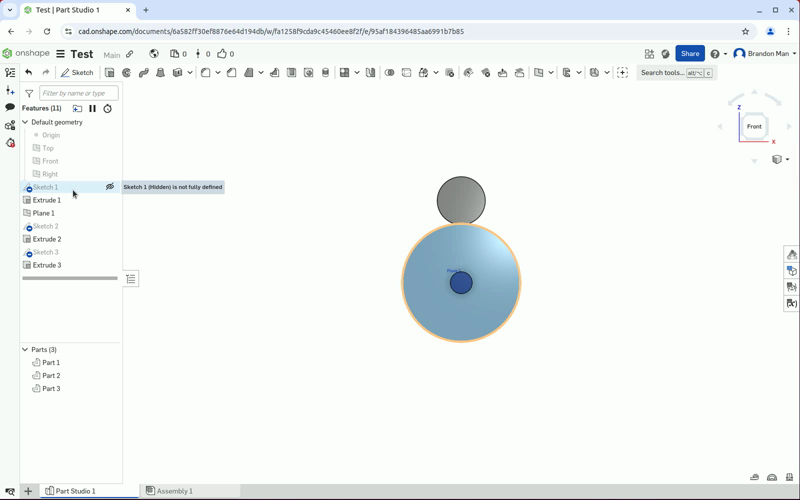
click(73, 189)
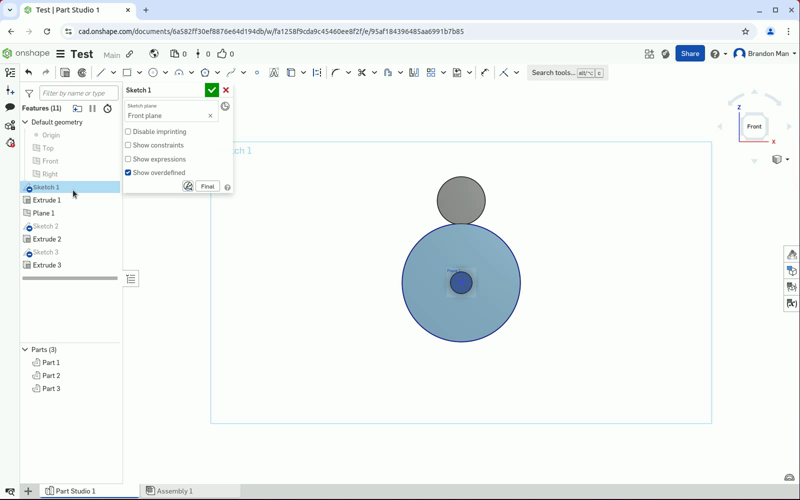
mouse_move(229, 92)
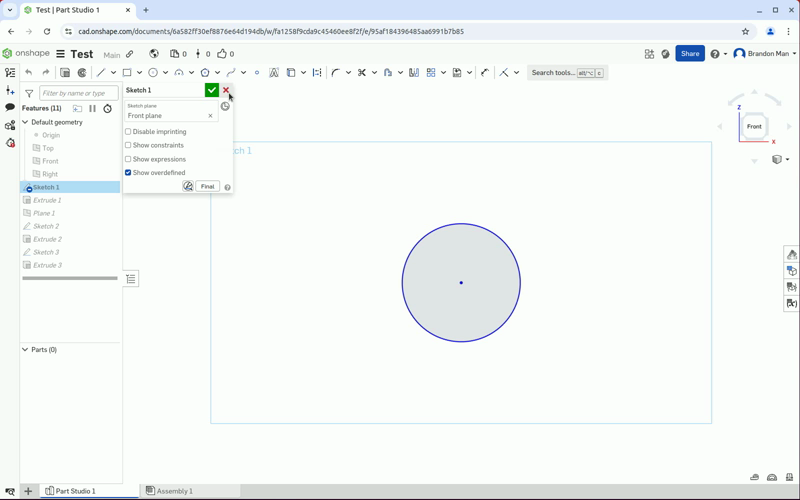
click(229, 92)
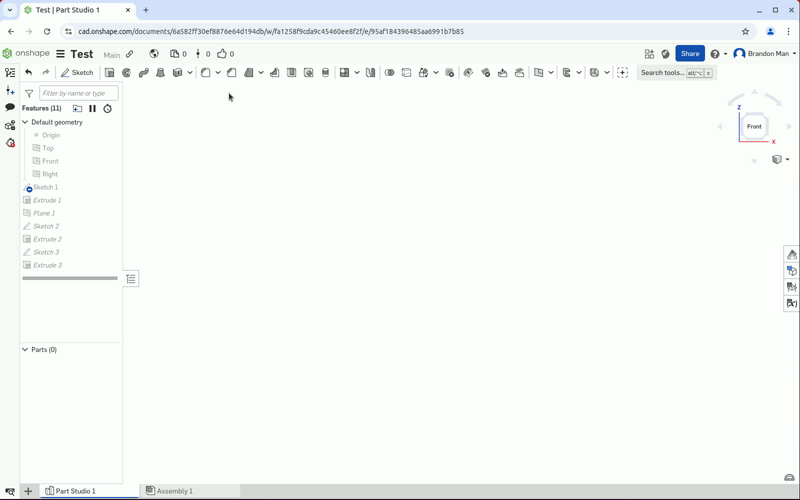
key(shift+s)
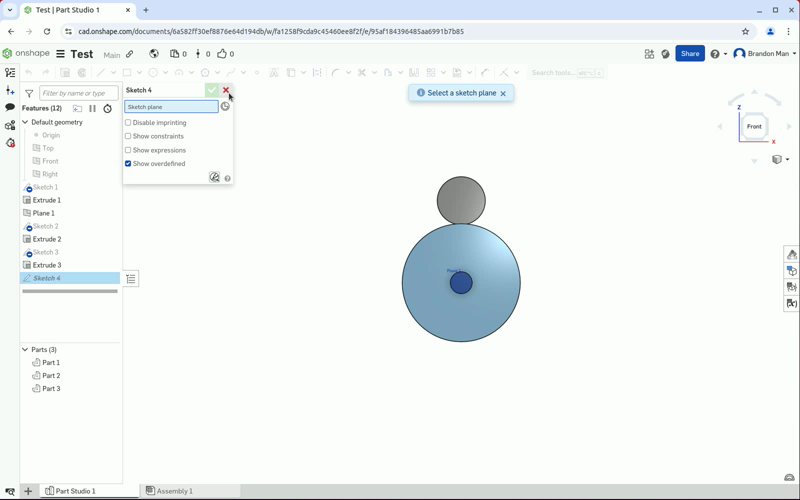
mouse_move(73, 215)
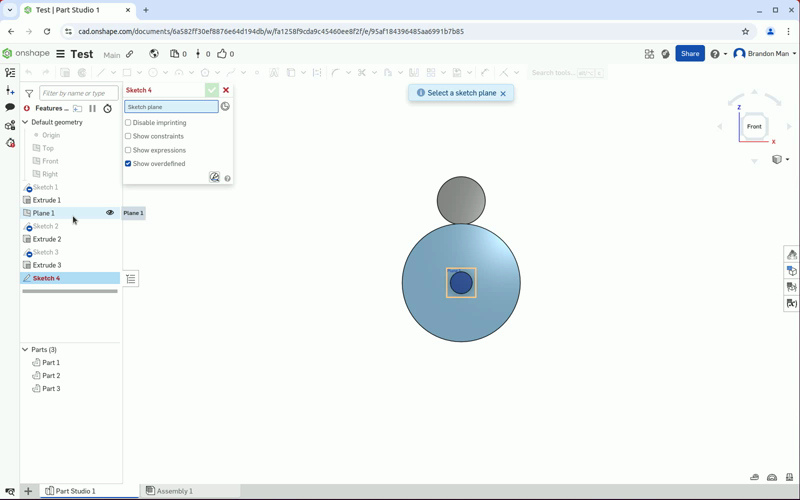
click(73, 215)
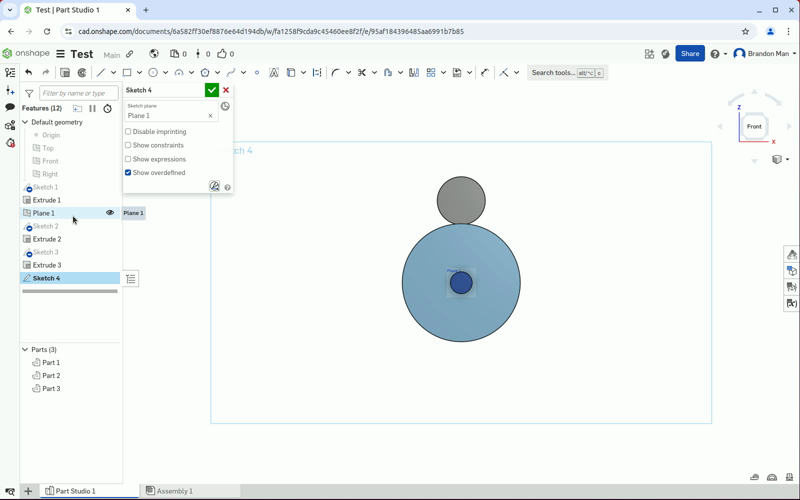
mouse_move(73, 352)
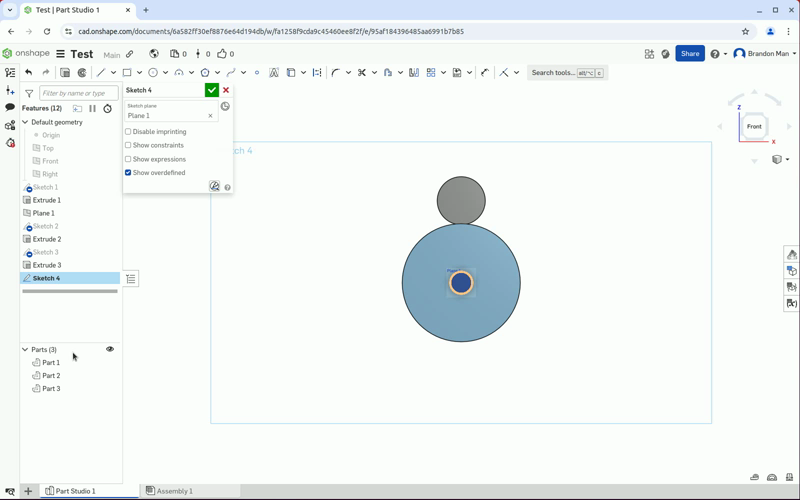
key(y)
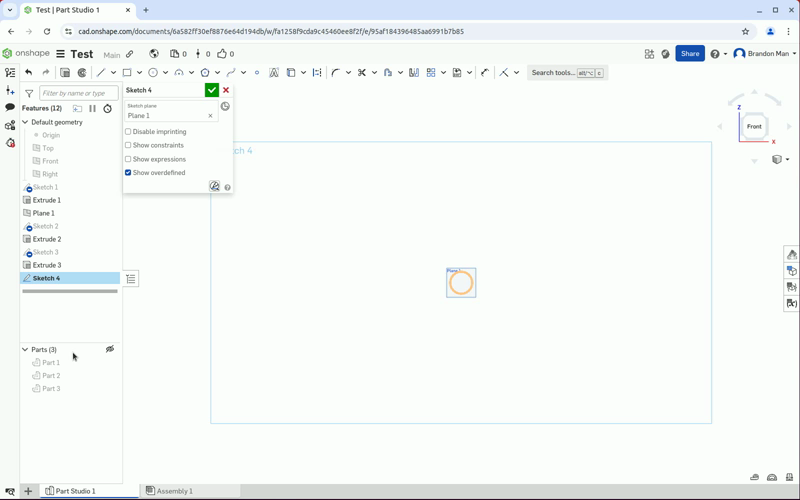
key(l)
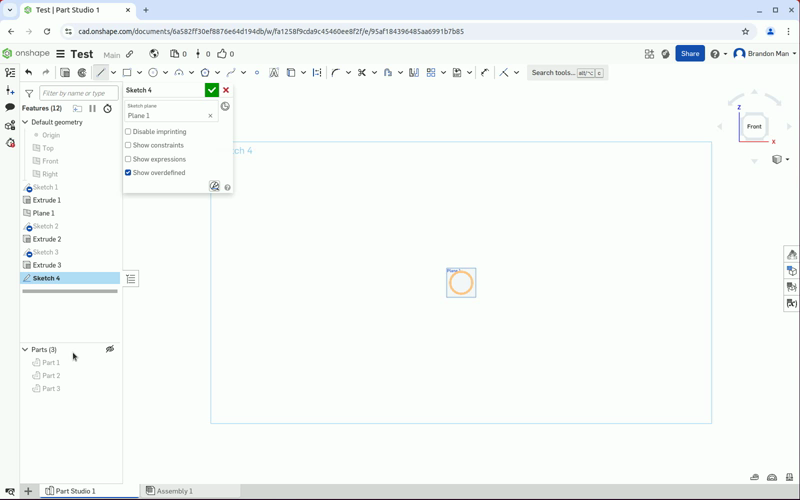
key_down(shift)
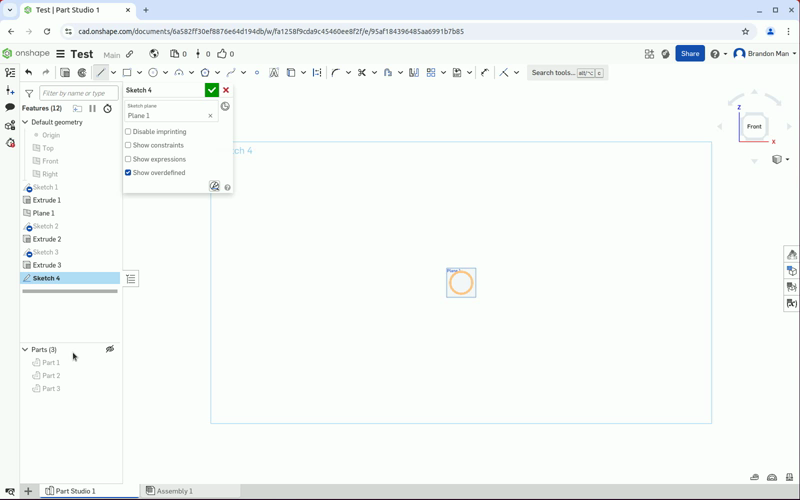
mouse_move(432, 243)
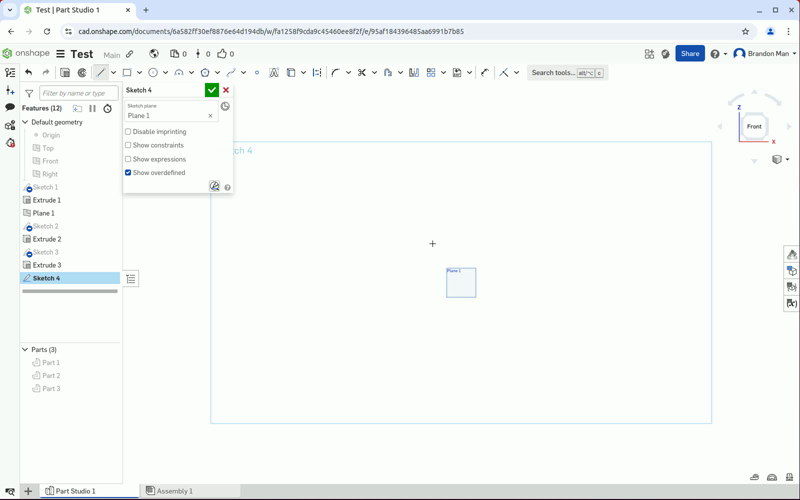
click(432, 243)
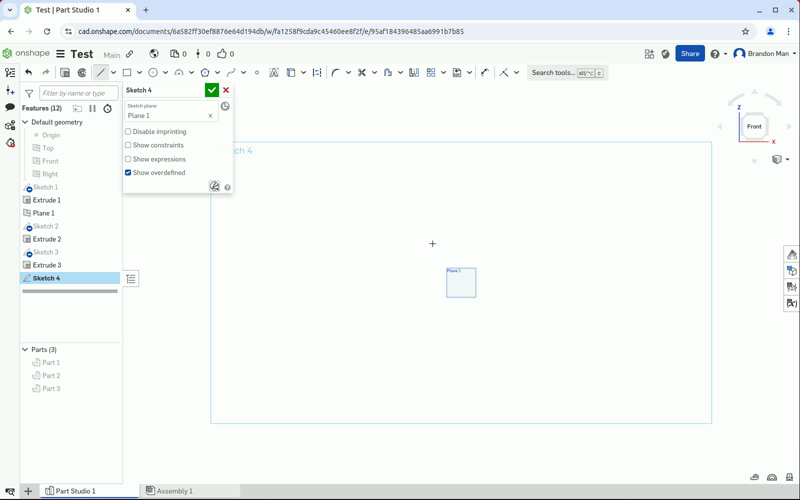
key_up(shift)
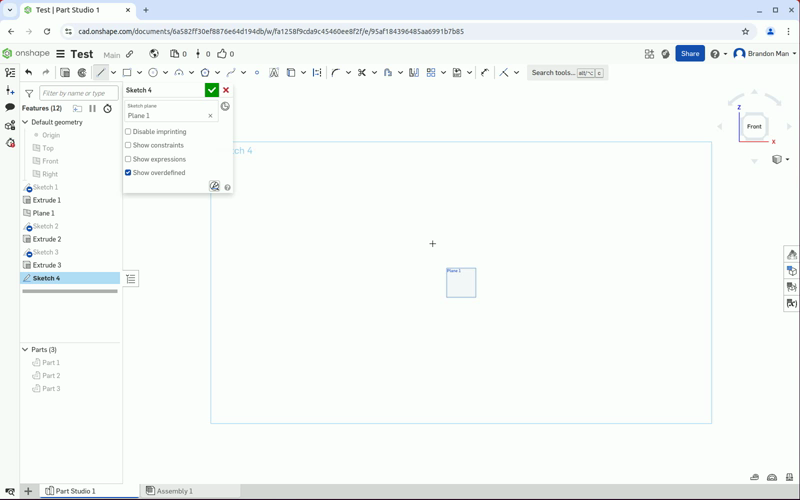
key_down(shift)
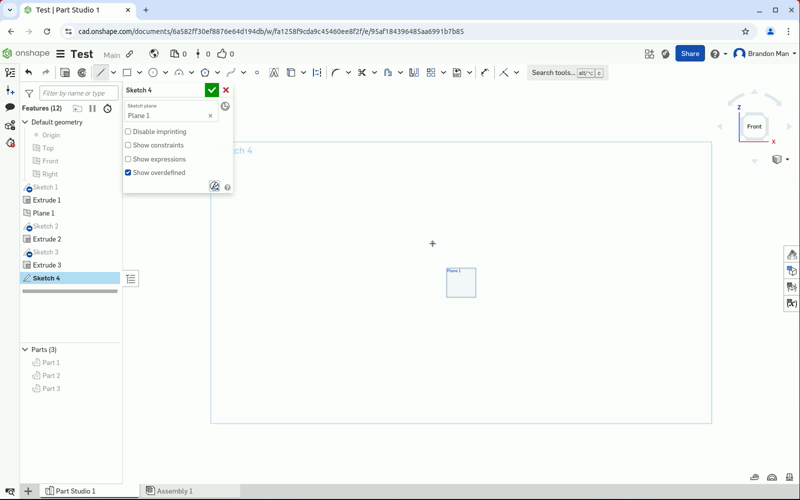
mouse_move(462, 243)
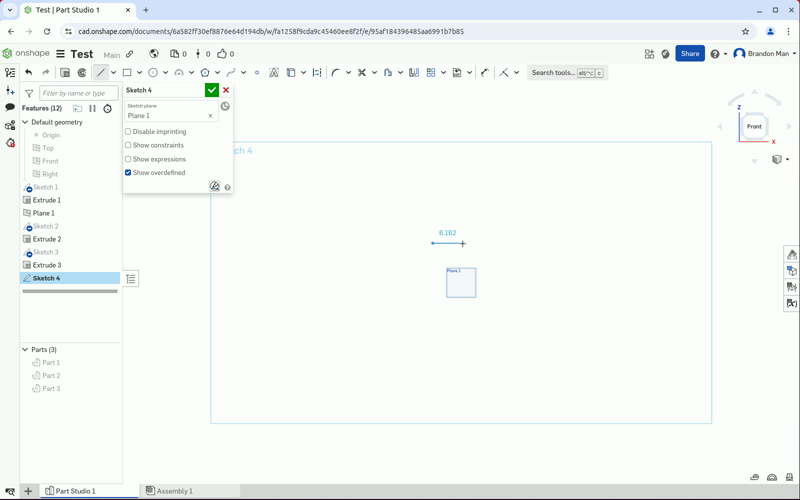
mouse_move(444, 259)
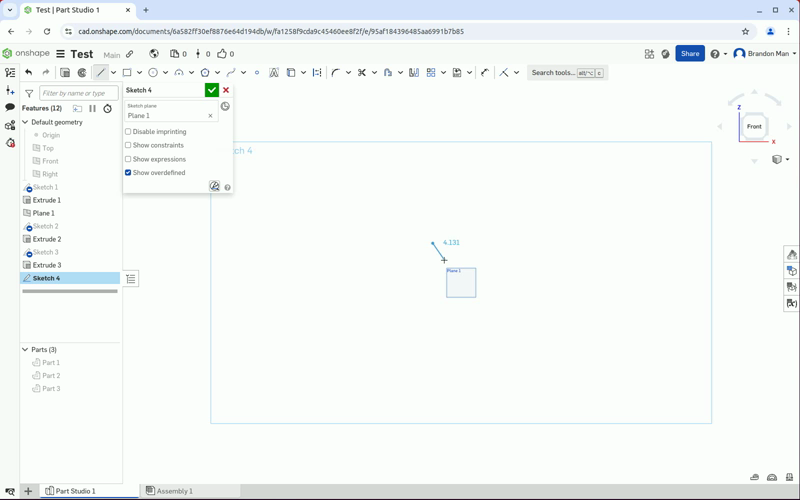
click(444, 259)
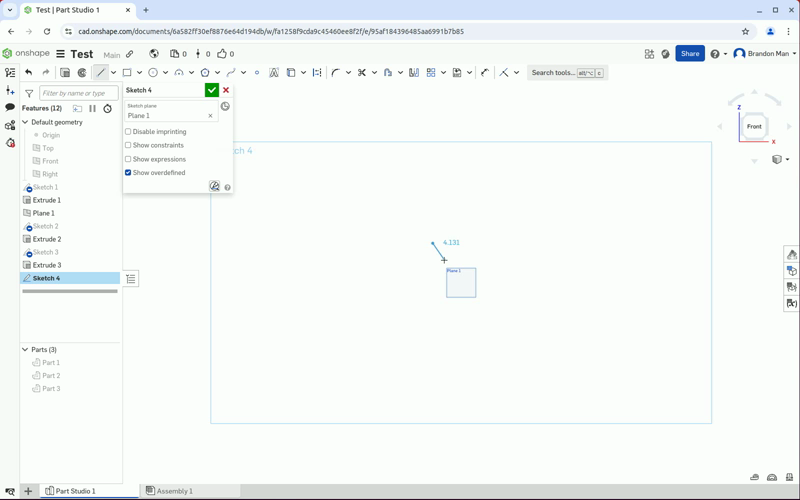
key_up(shift)
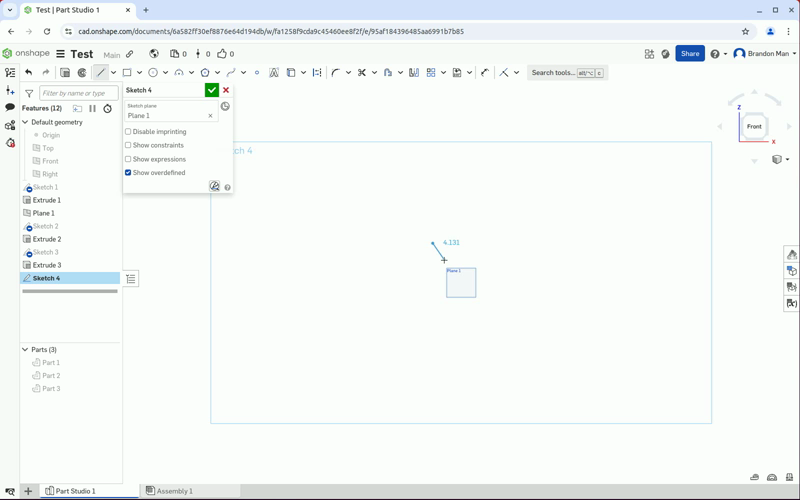
key(esc)
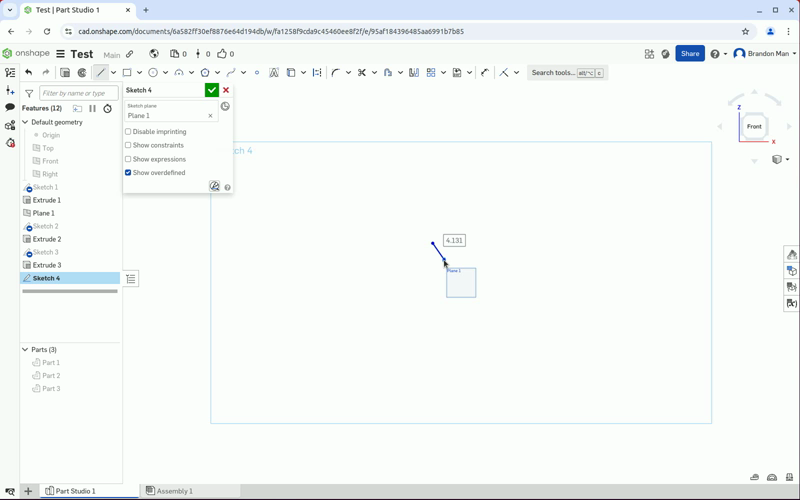
key(a)
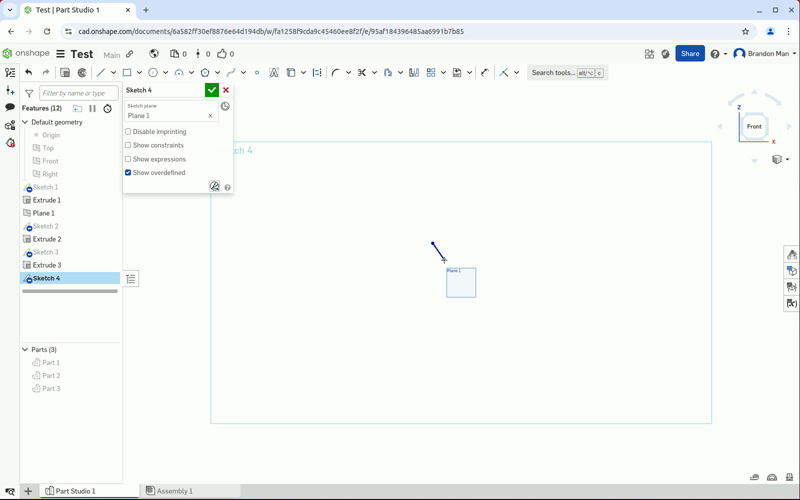
mouse_move(444, 259)
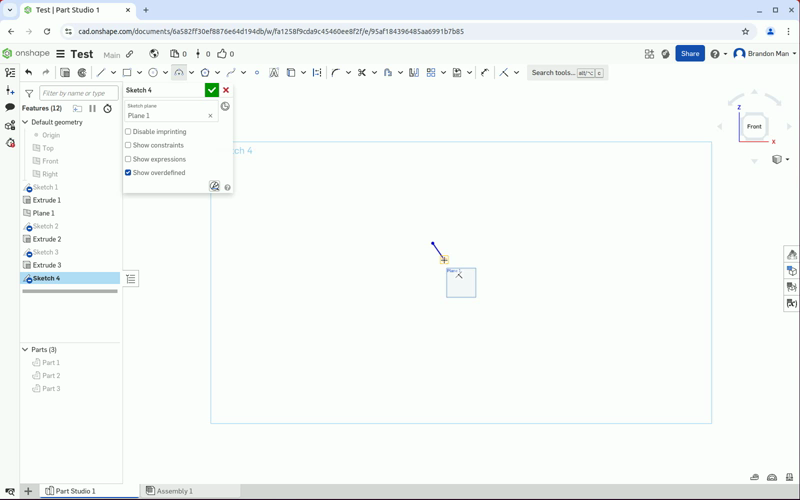
click(444, 259)
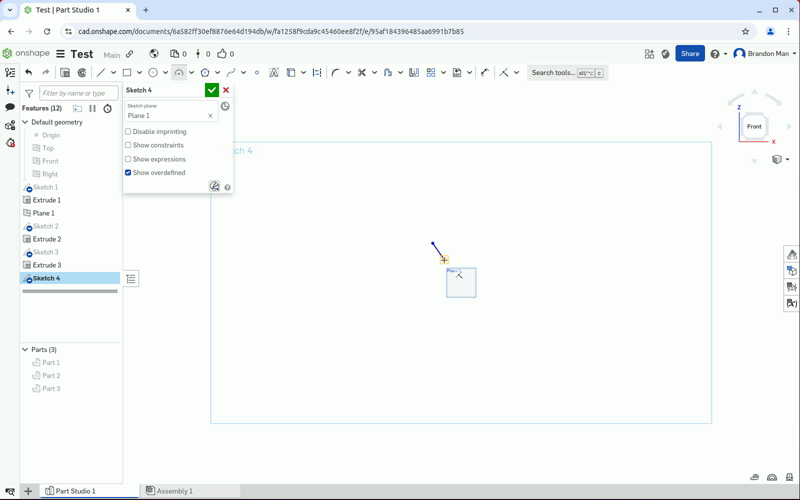
key_down(shift)
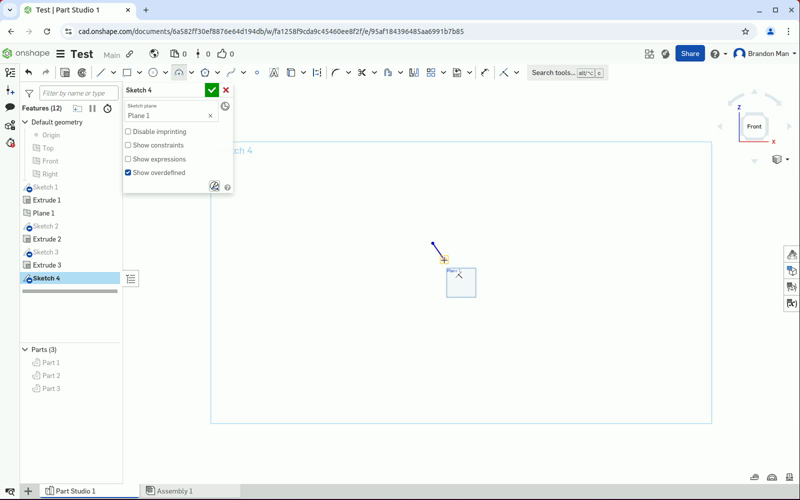
mouse_move(476, 259)
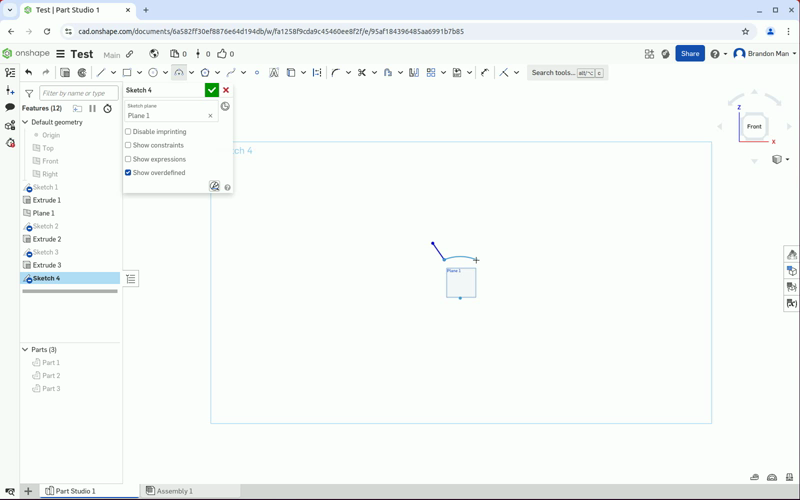
click(476, 259)
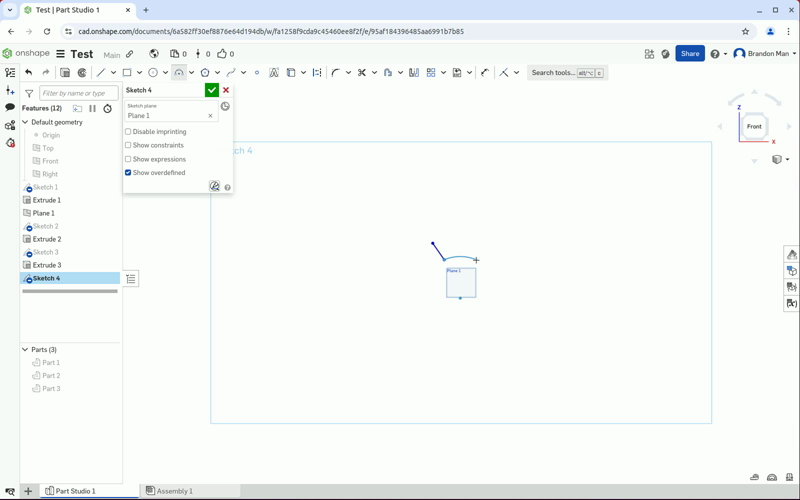
mouse_move(460, 254)
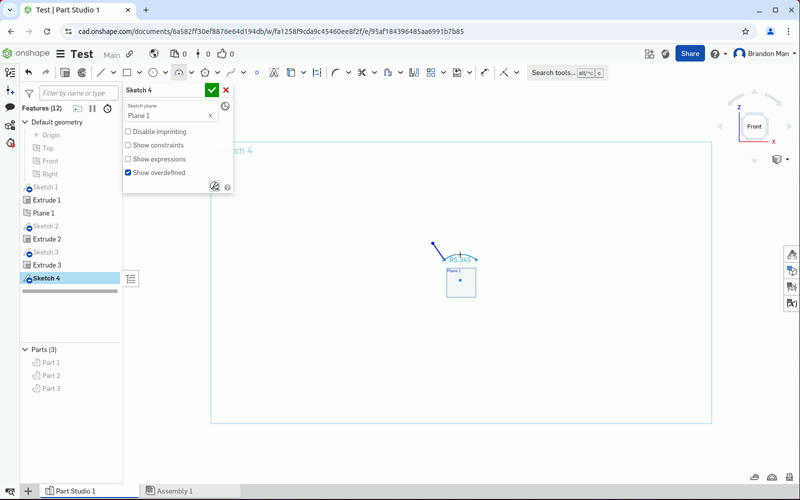
click(460, 254)
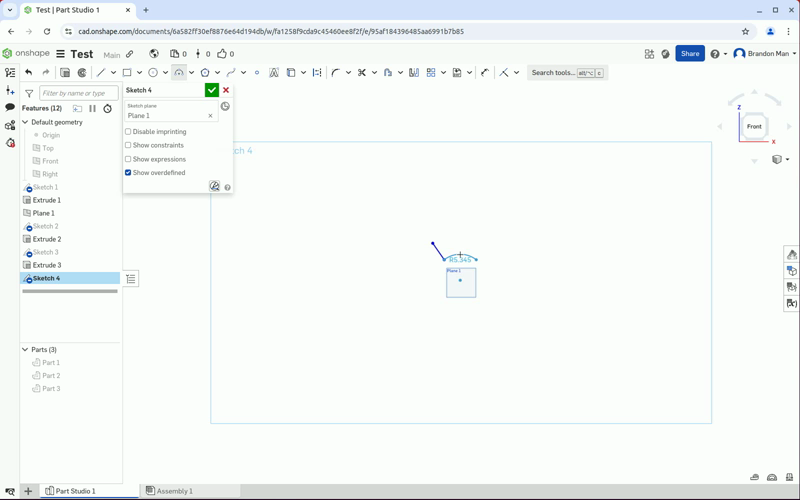
key_up(shift)
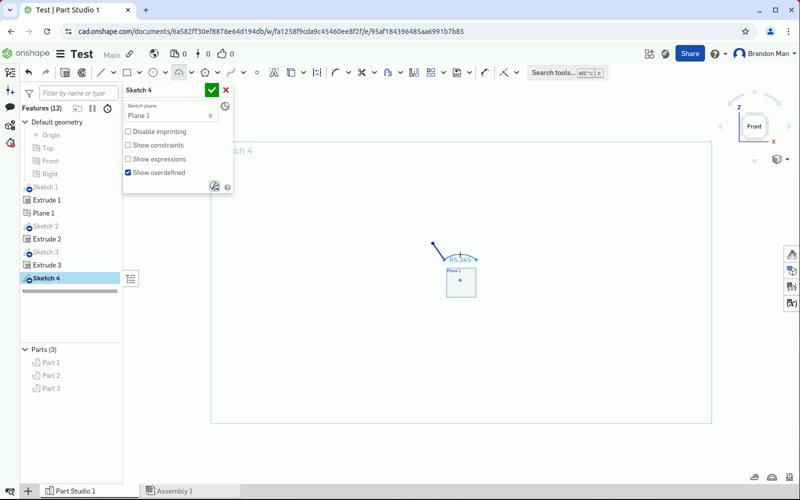
key(esc)
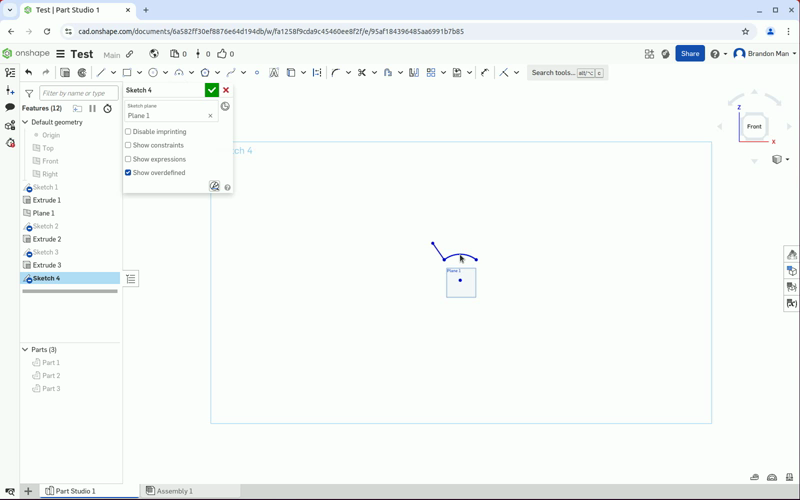
key(l)
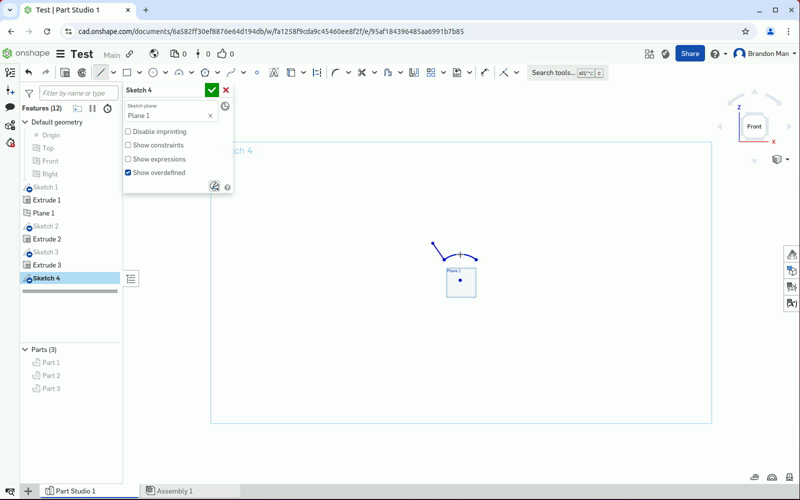
mouse_move(476, 259)
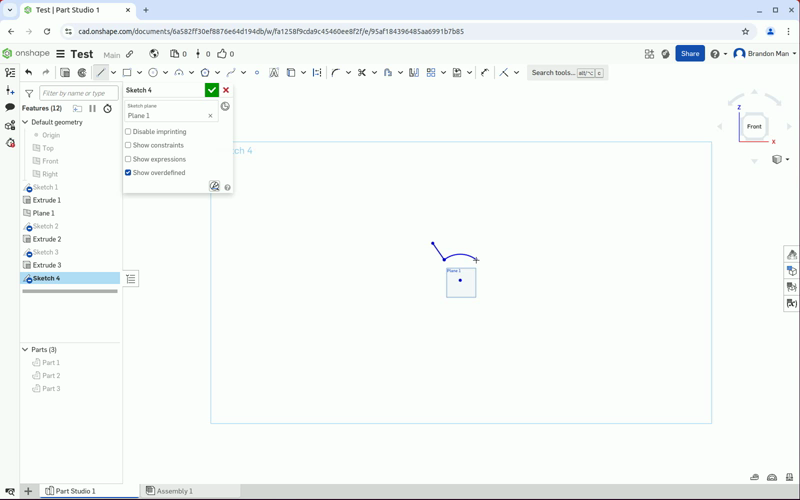
click(476, 259)
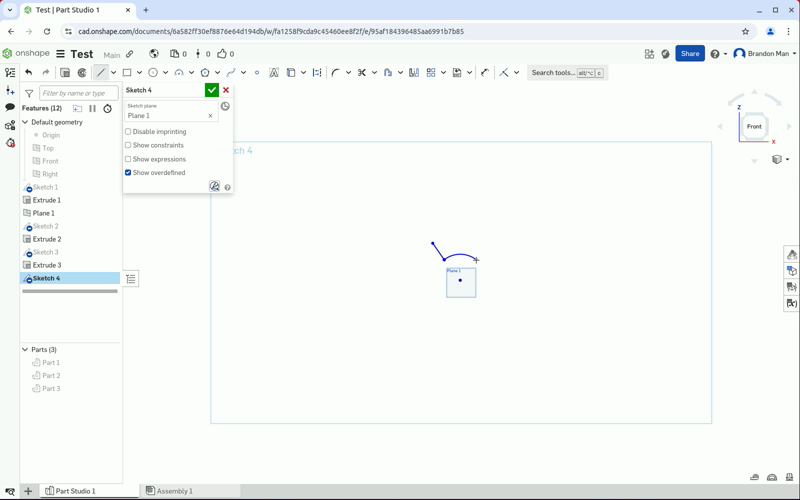
key_down(shift)
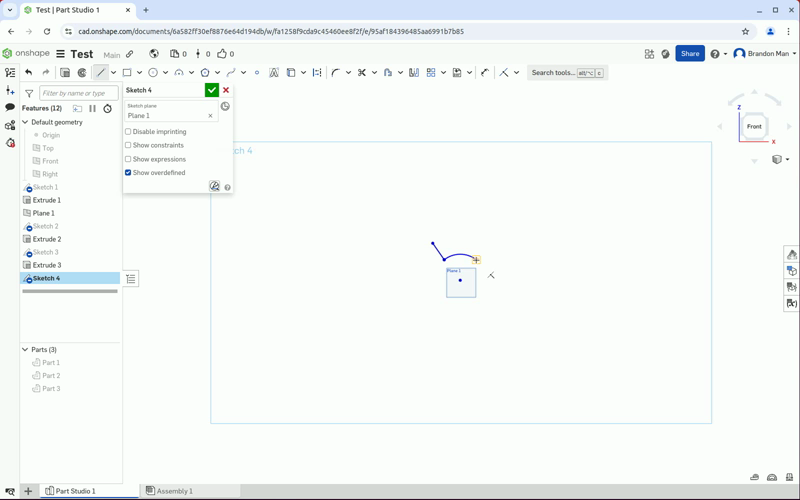
mouse_move(506, 259)
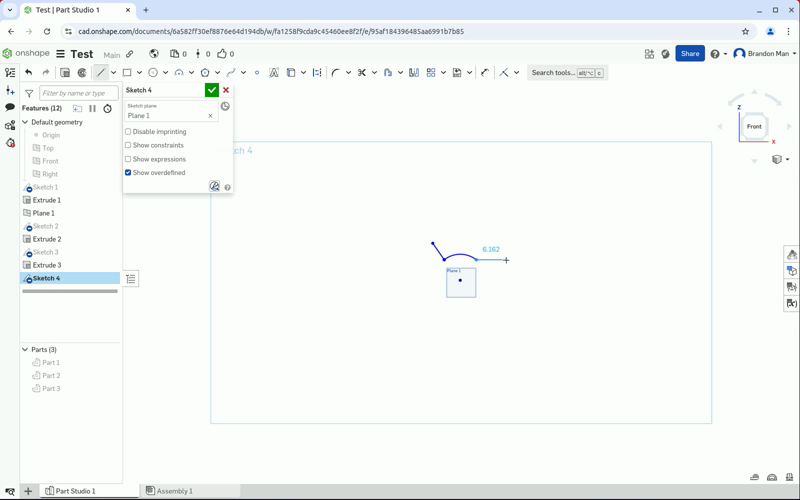
mouse_move(488, 243)
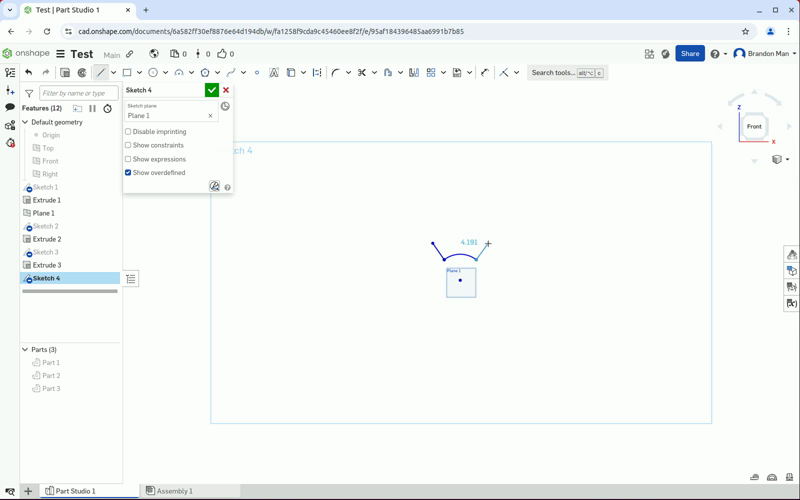
click(488, 243)
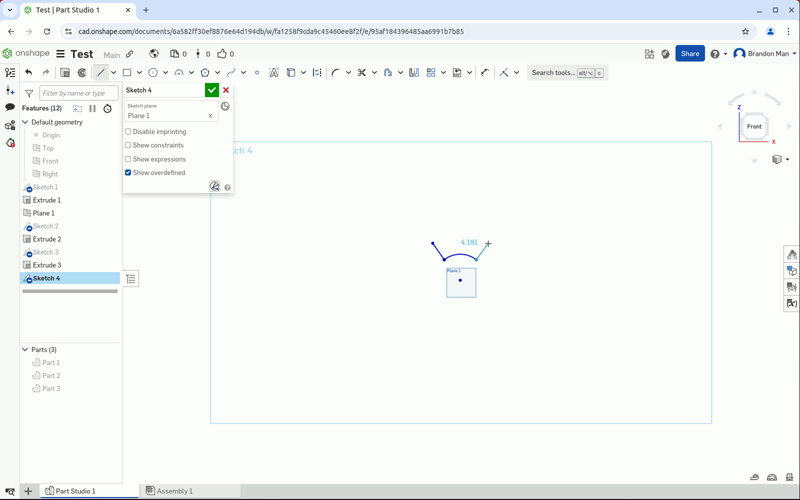
key_up(shift)
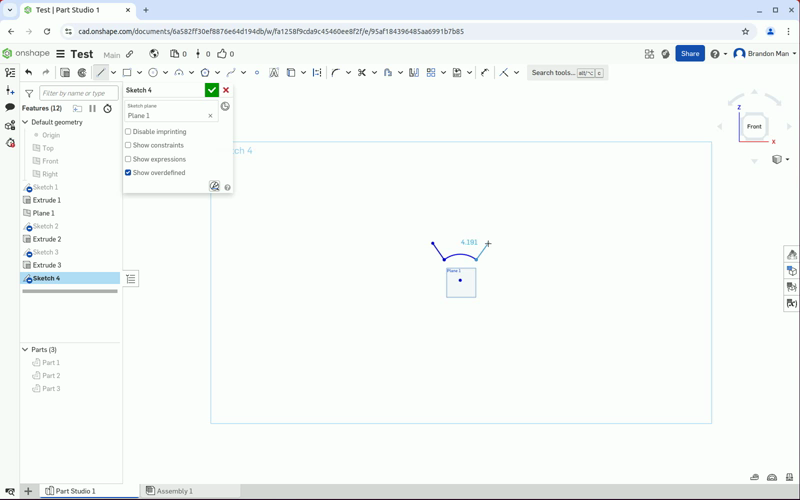
key(esc)
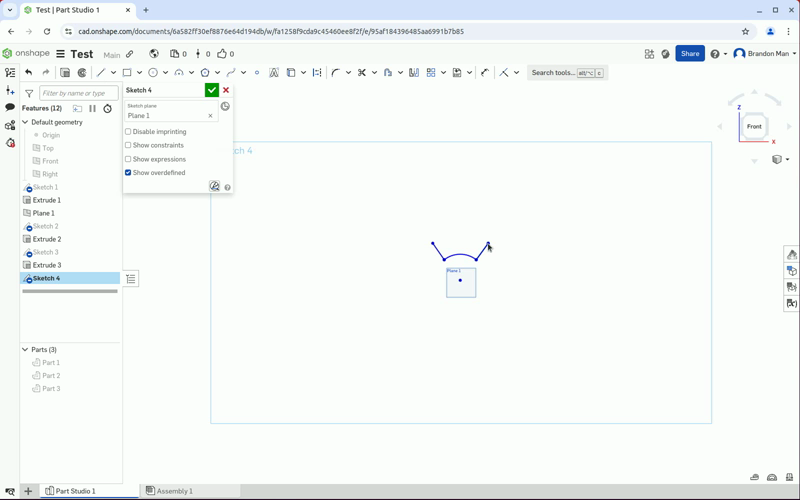
key(a)
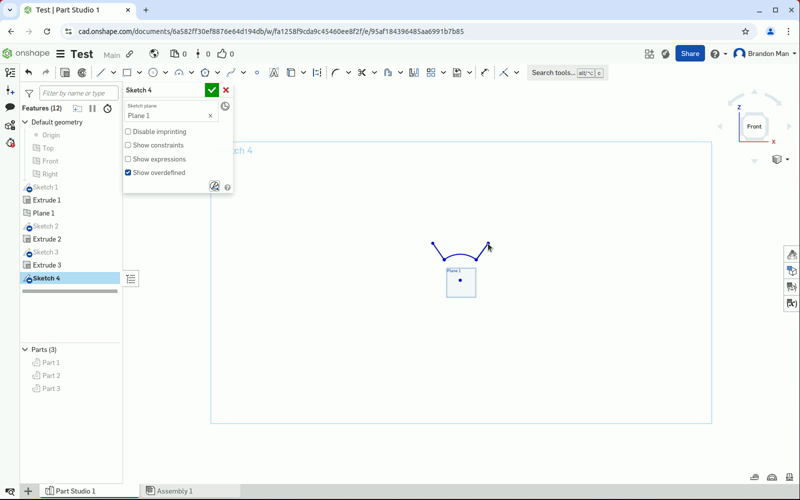
mouse_move(488, 243)
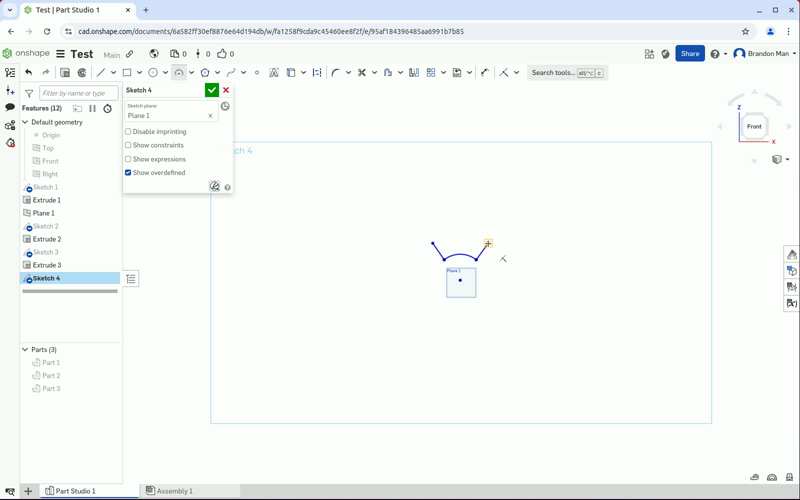
click(488, 243)
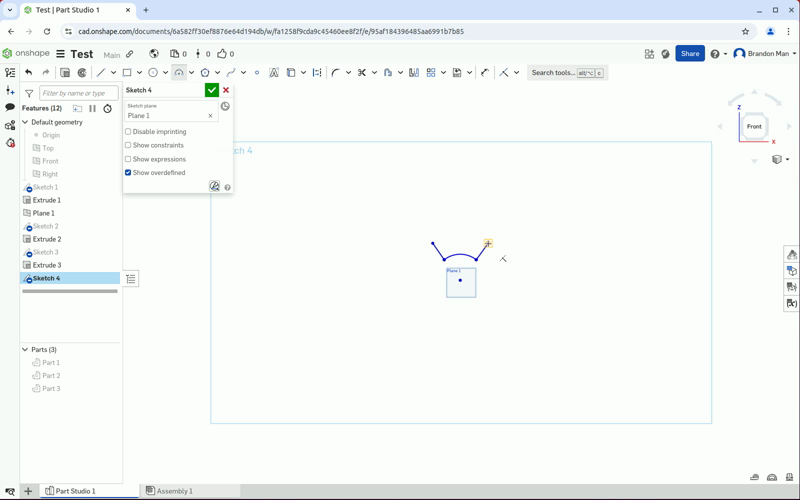
mouse_move(432, 243)
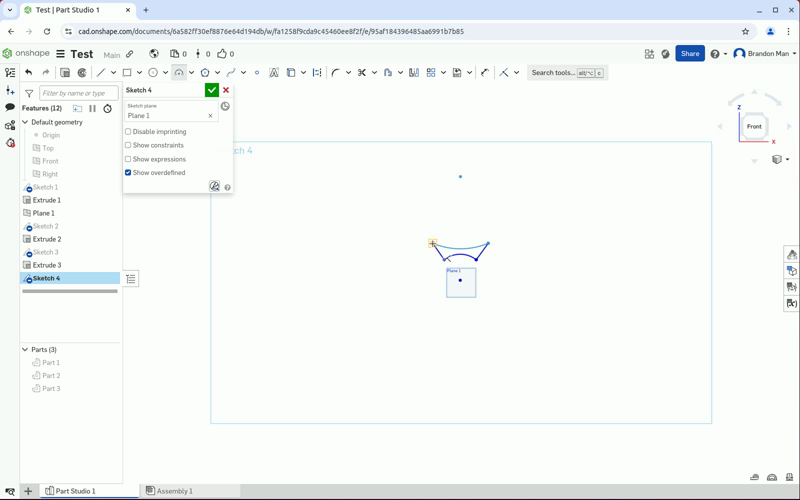
click(432, 243)
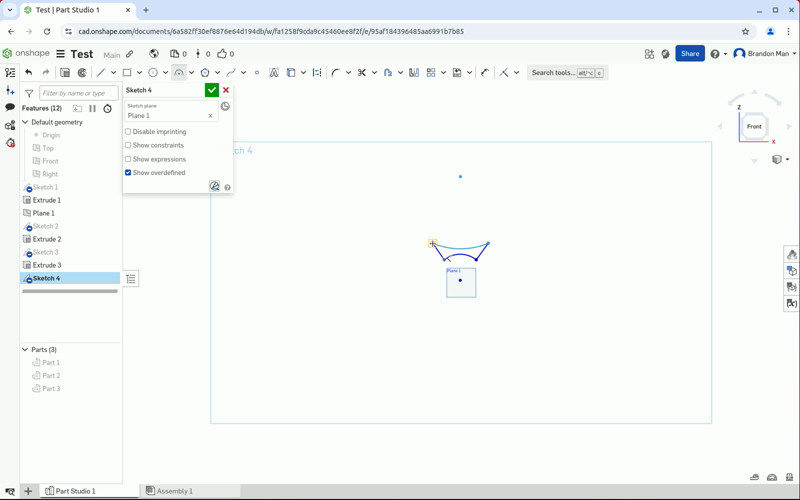
key_down(shift)
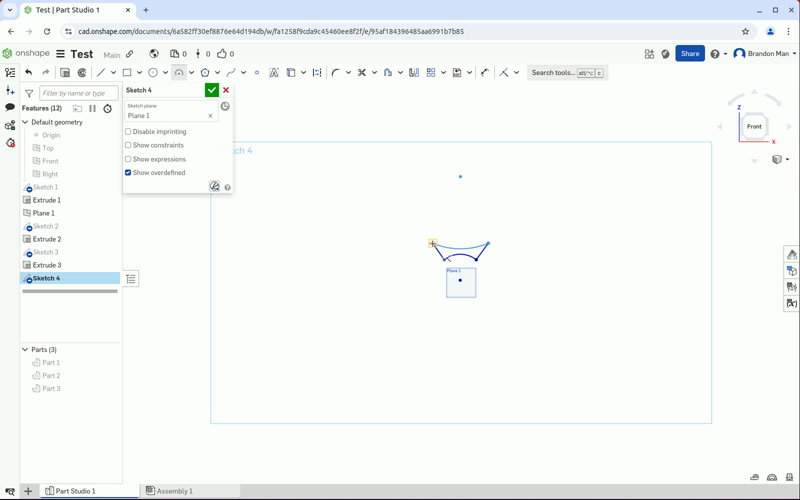
mouse_move(460, 234)
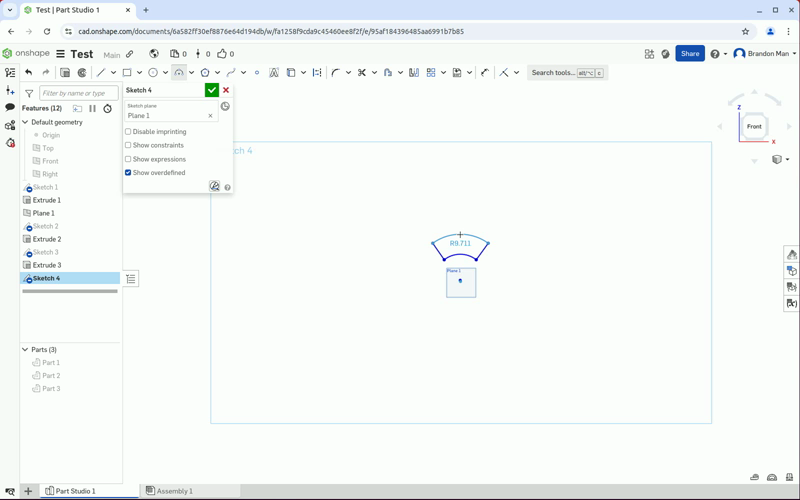
click(460, 234)
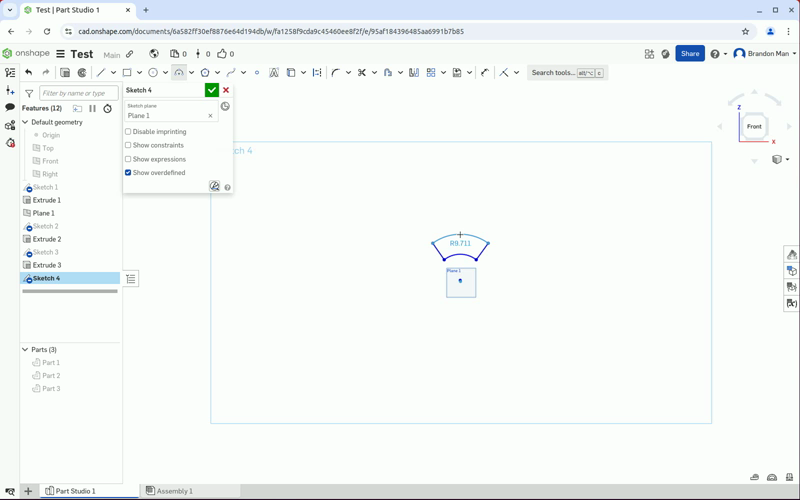
key_up(shift)
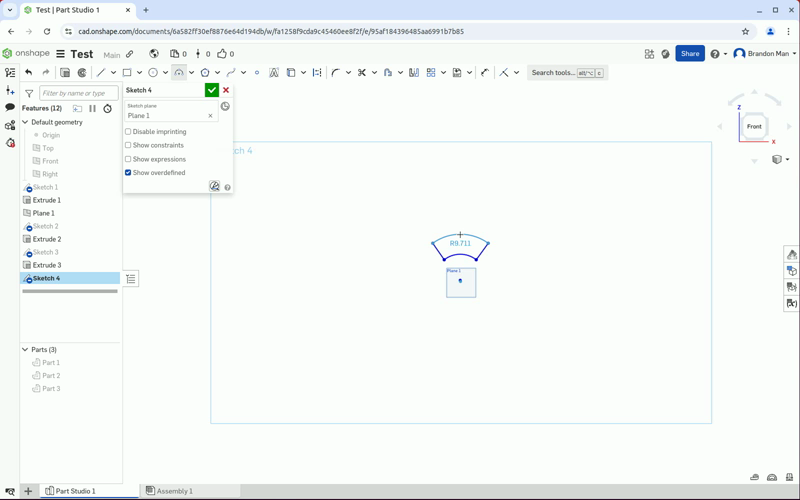
key(esc)
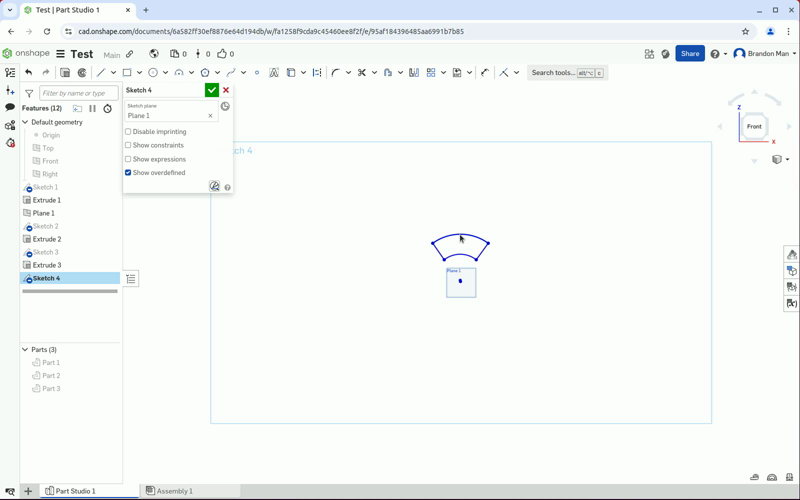
mouse_move(445, 250)
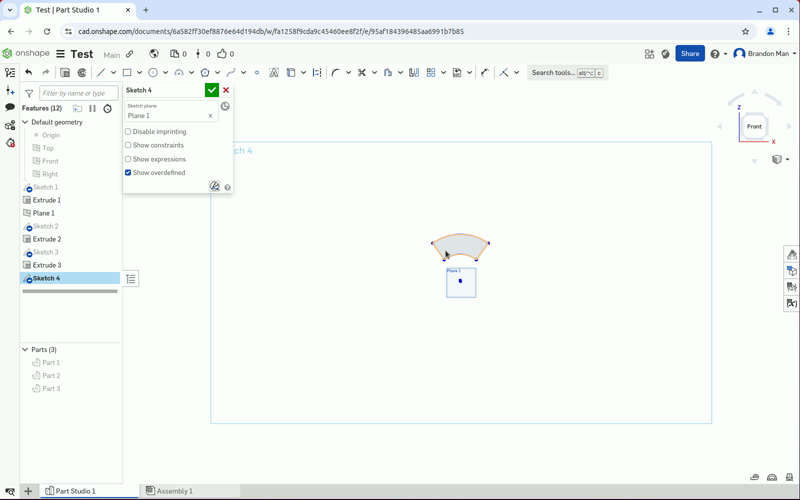
scroll(6)
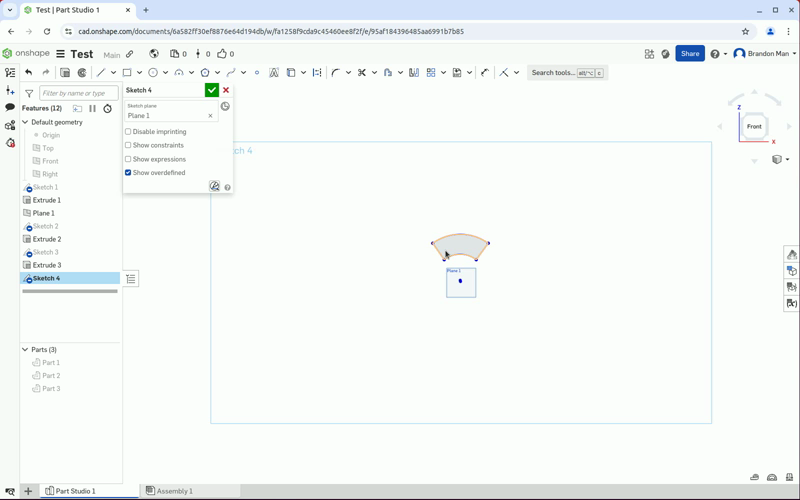
scroll(6)
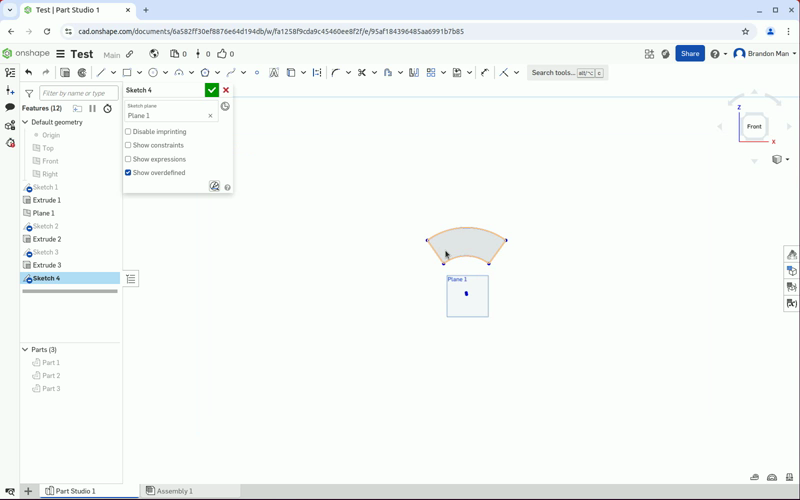
scroll(6)
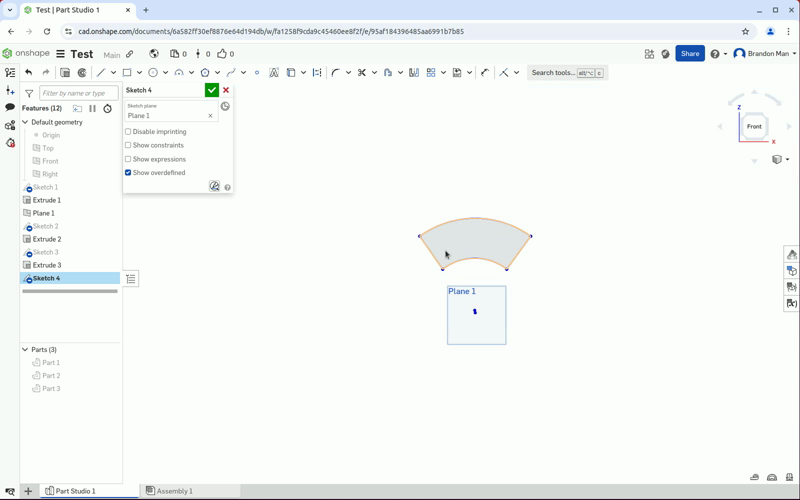
scroll(6)
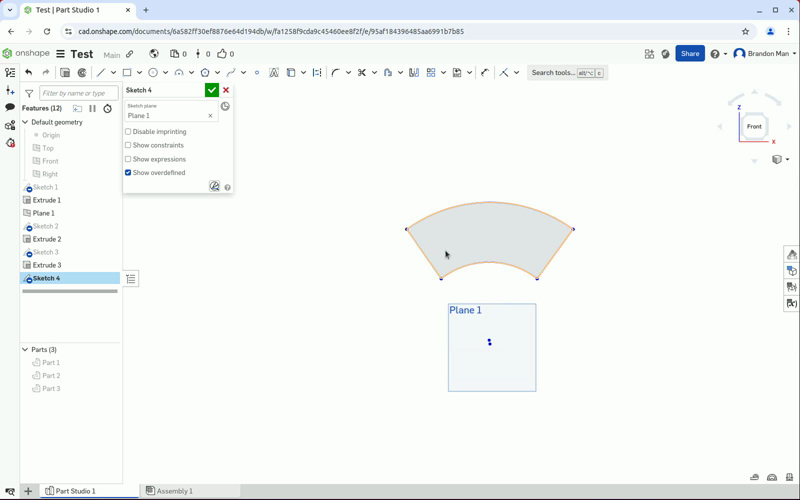
scroll(6)
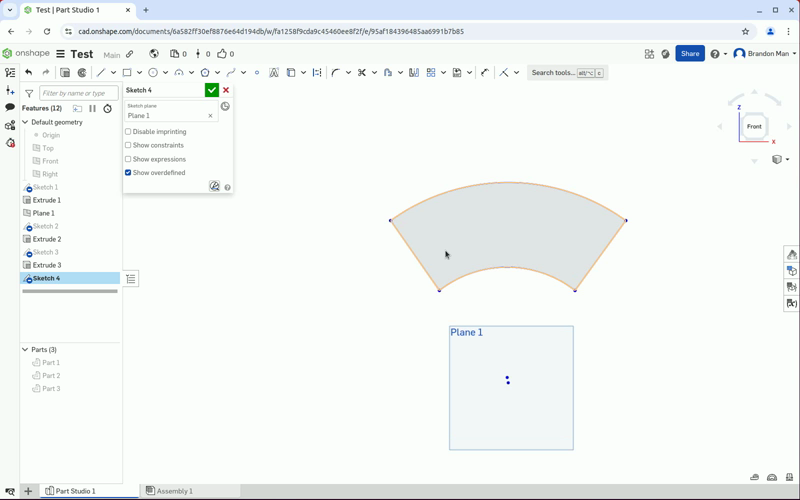
scroll(6)
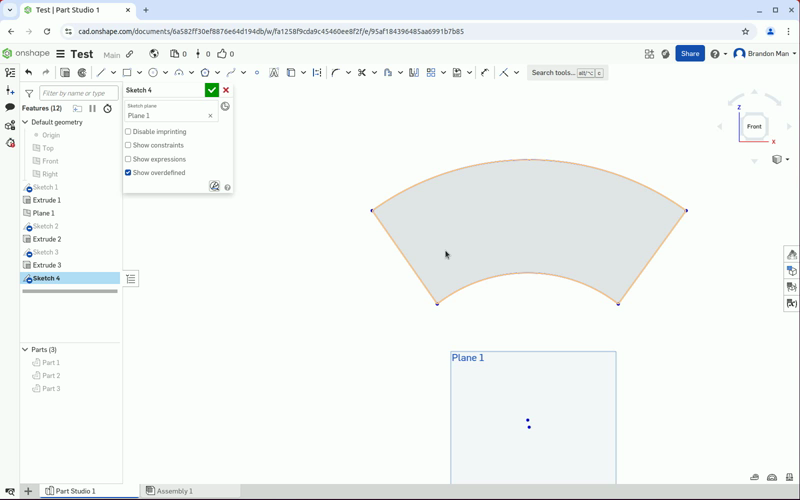
scroll(6)
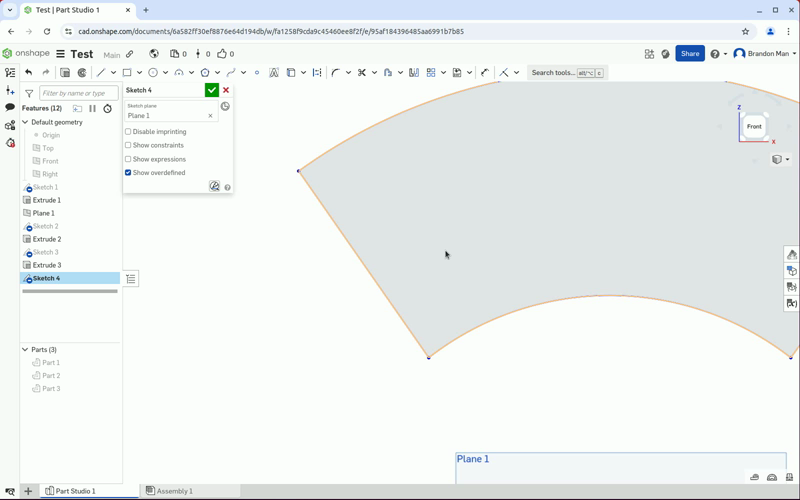
click(445, 250)
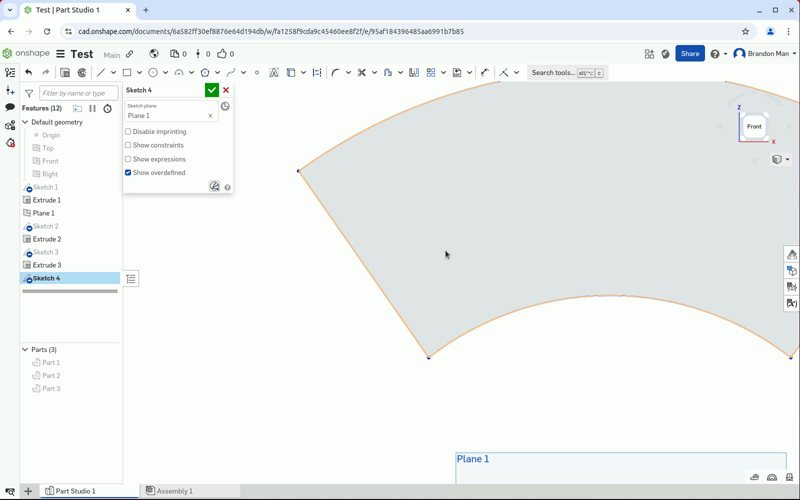
scroll(-6)
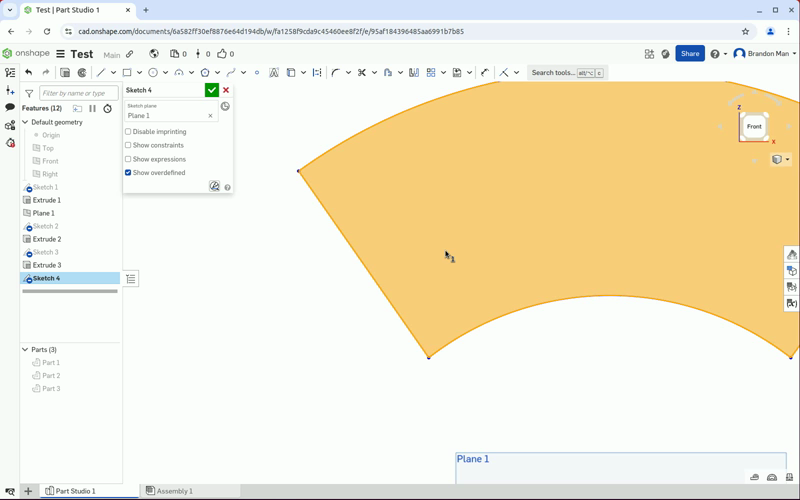
scroll(-6)
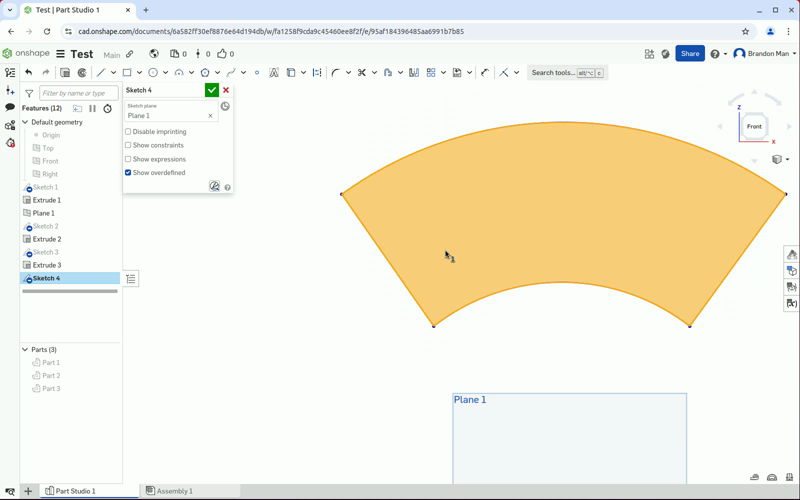
scroll(-6)
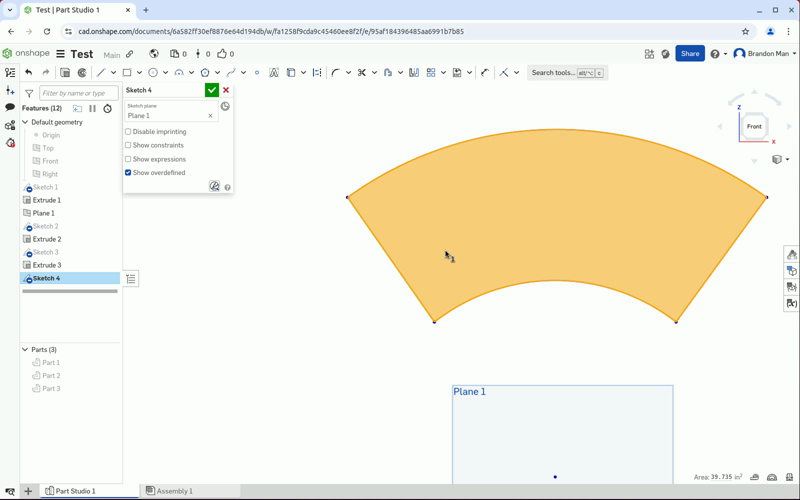
scroll(-6)
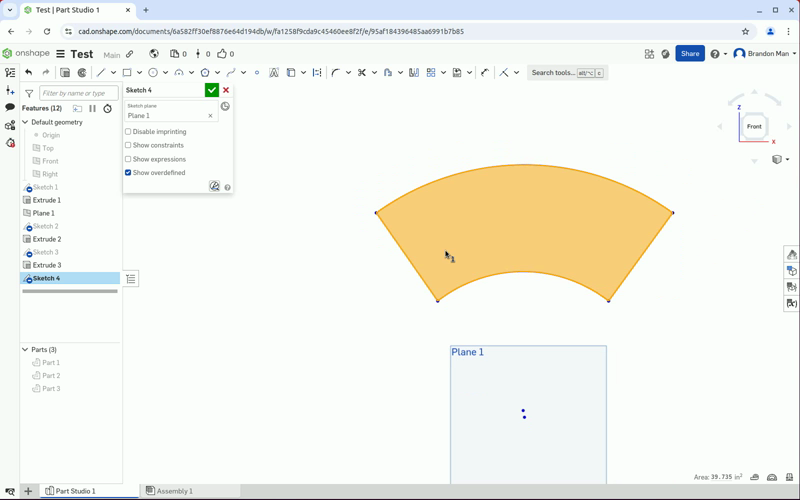
scroll(-6)
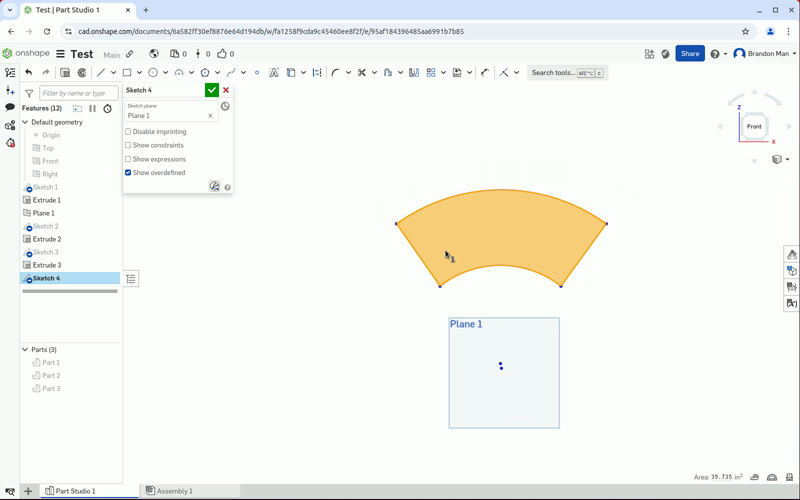
scroll(-6)
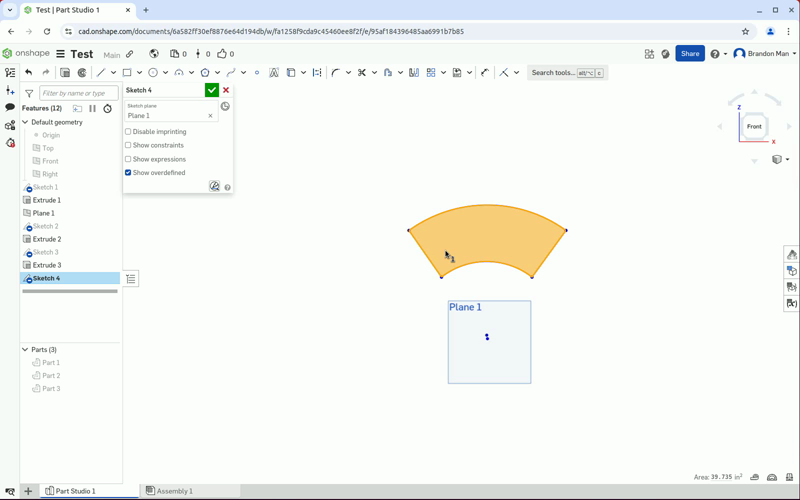
scroll(-6)
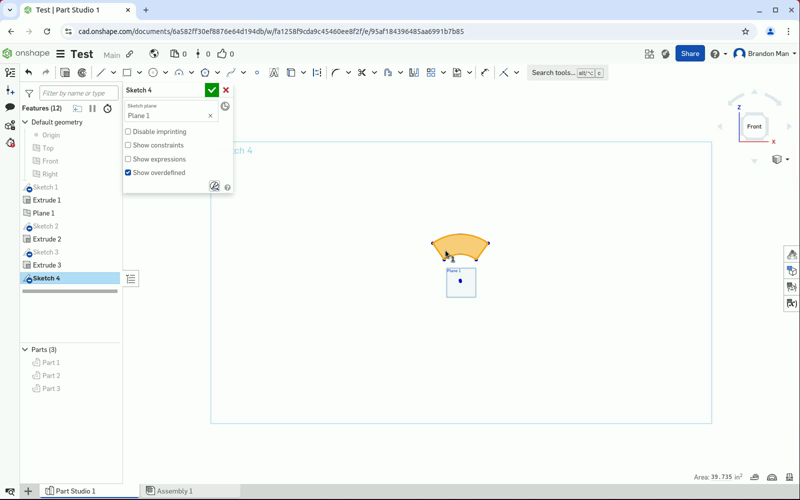
mouse_move(73, 352)
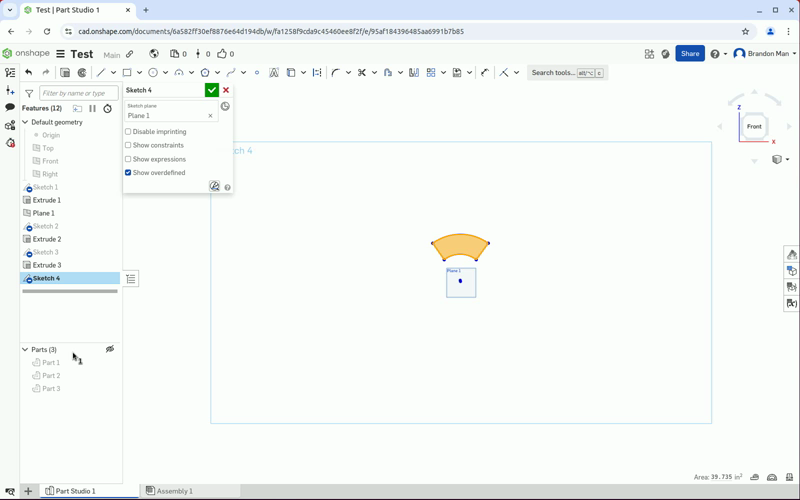
key(shift+y)
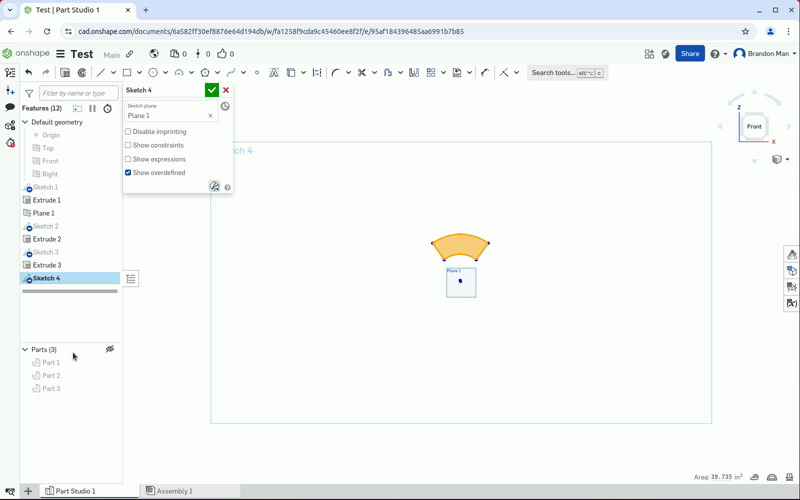
key(shift+e)
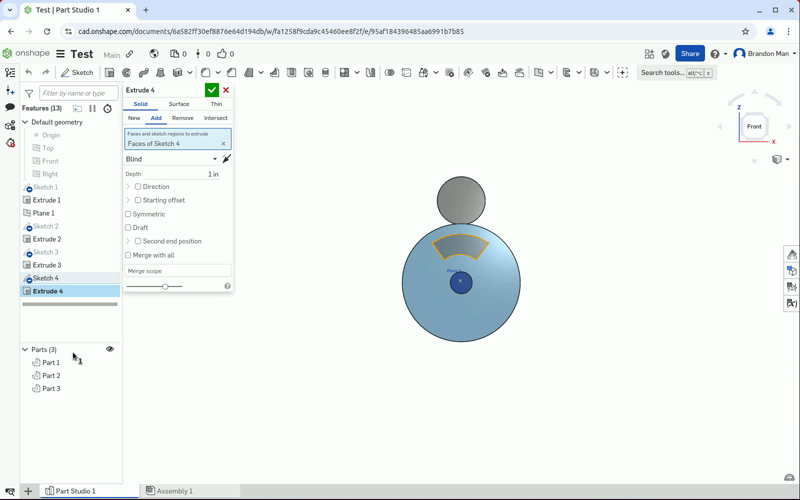
mouse_move(143, 106)
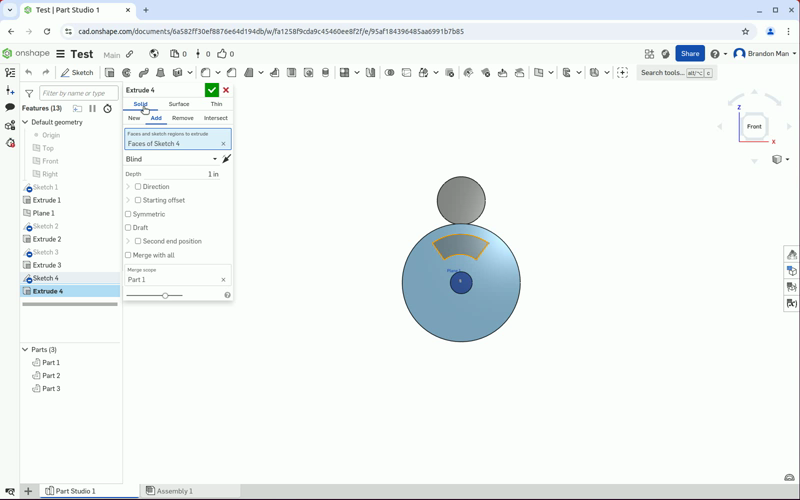
click(143, 106)
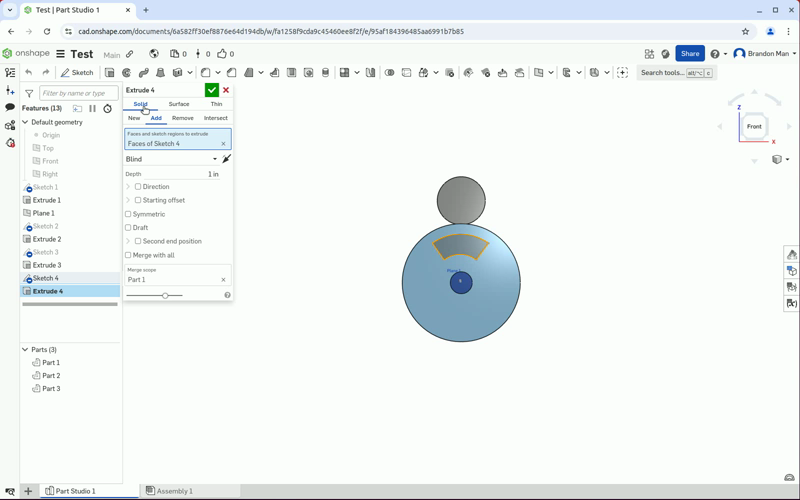
mouse_move(137, 120)
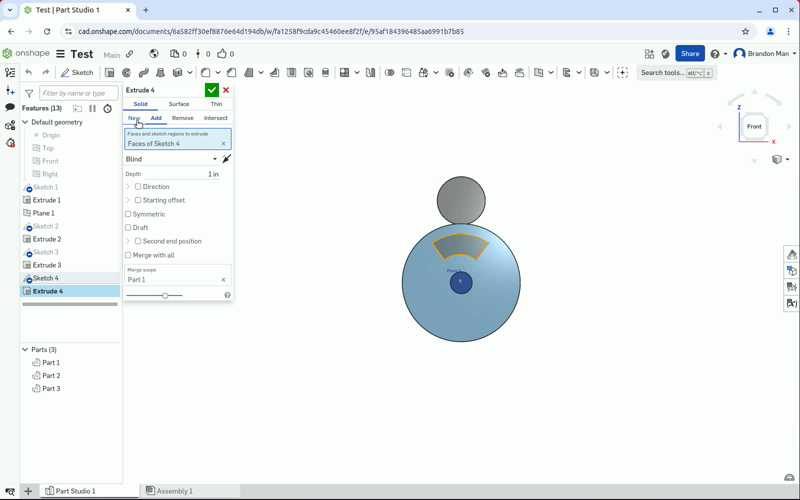
click(137, 120)
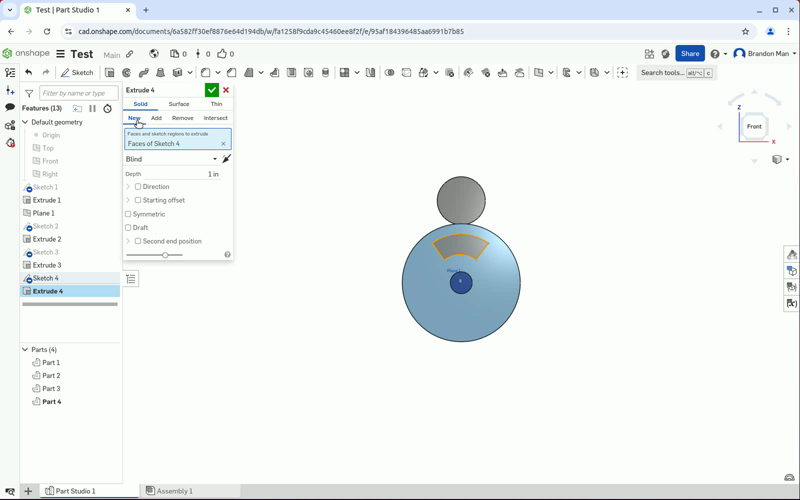
key(tab, 4)
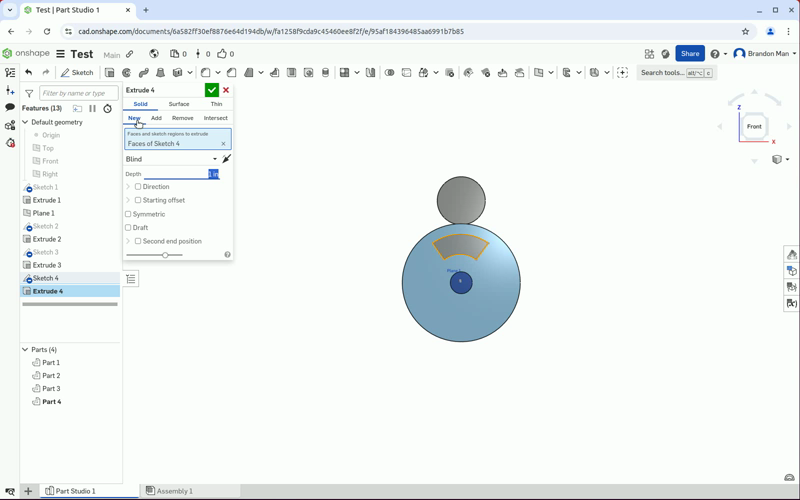
text(1.204)
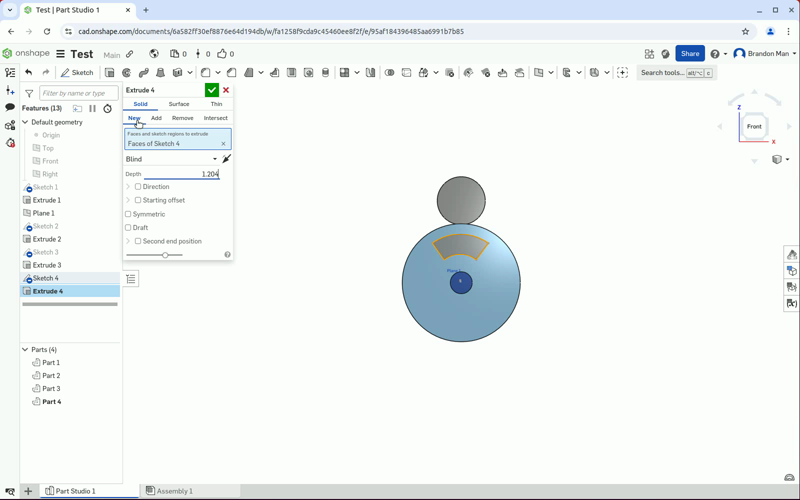
key(enter)
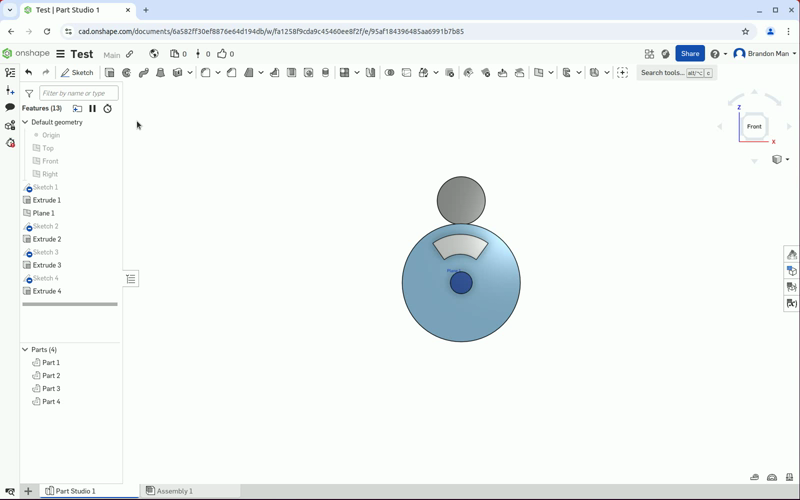
key(shift+h)
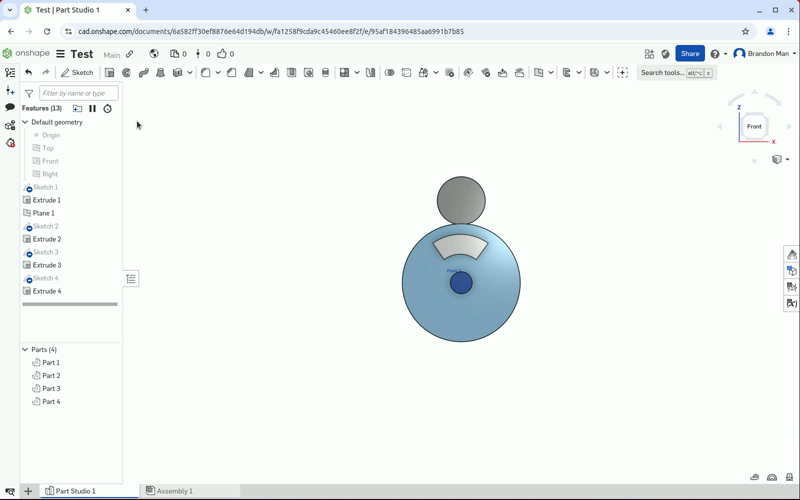
key(shift+h)
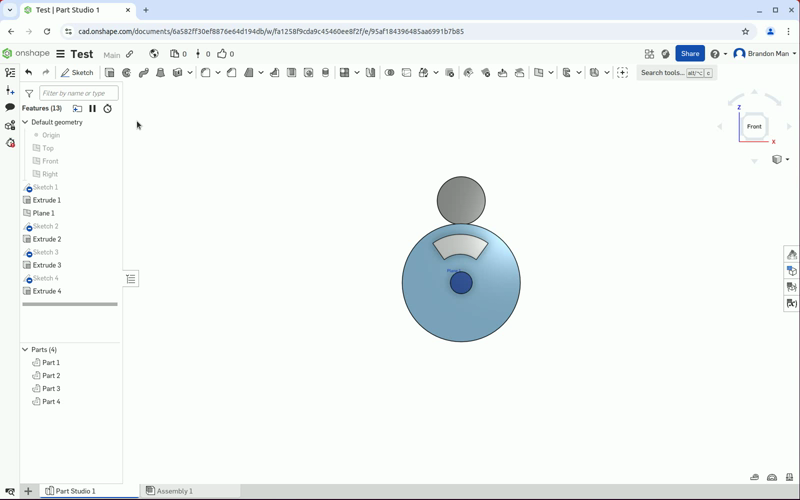
mouse_move(73, 189)
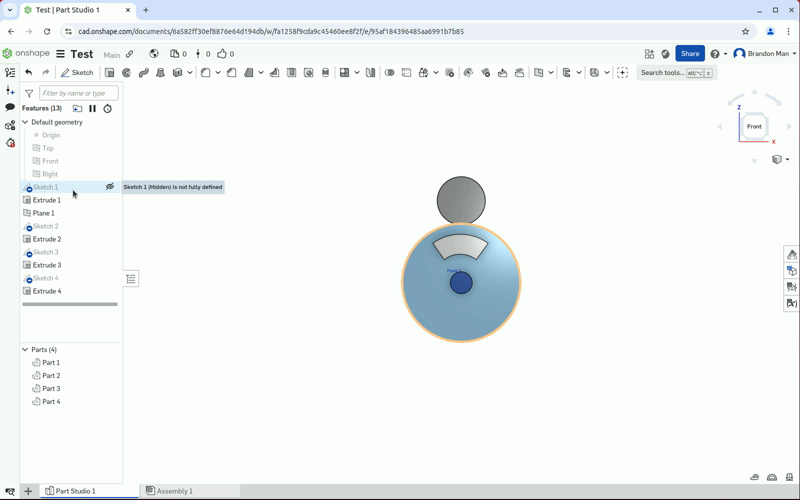
click(73, 189)
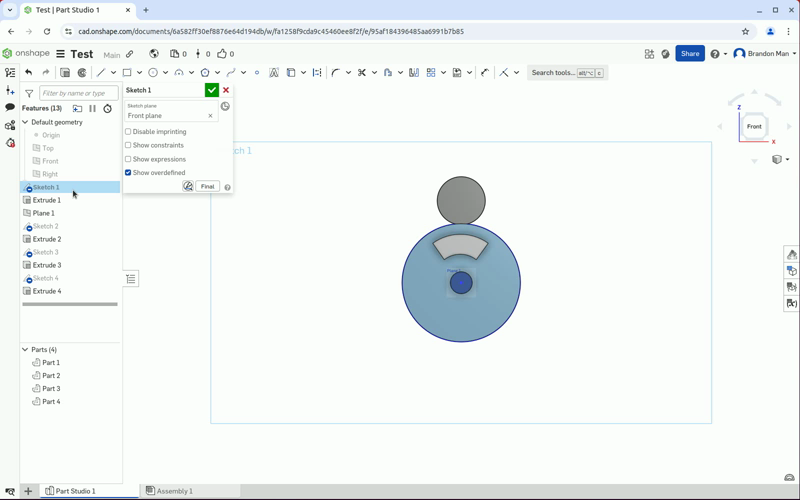
mouse_move(229, 92)
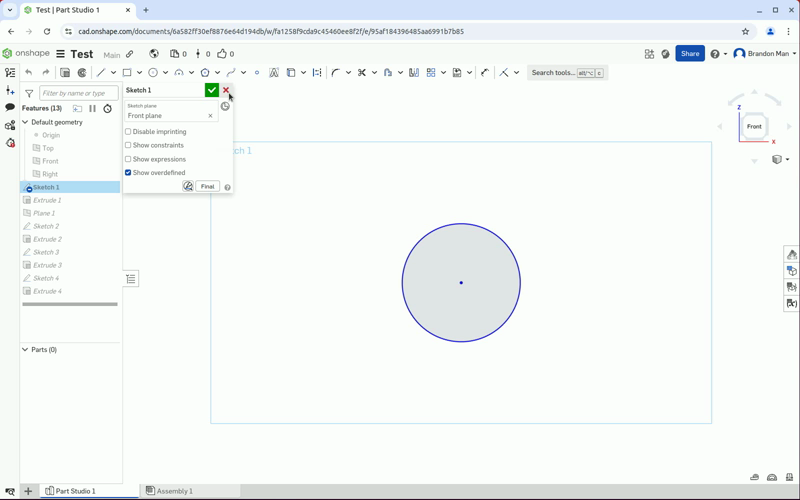
click(229, 92)
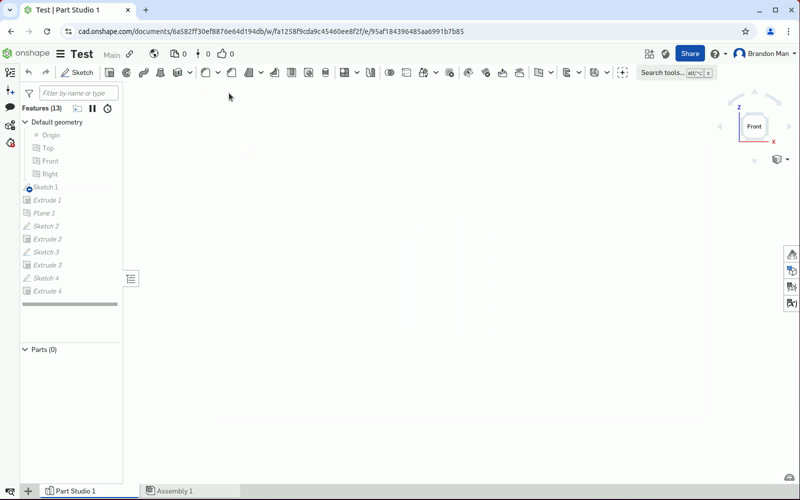
key(shift+s)
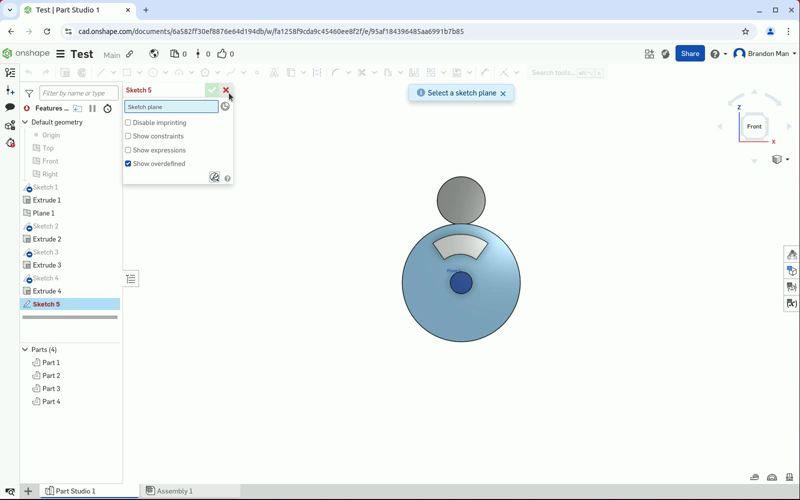
mouse_move(73, 215)
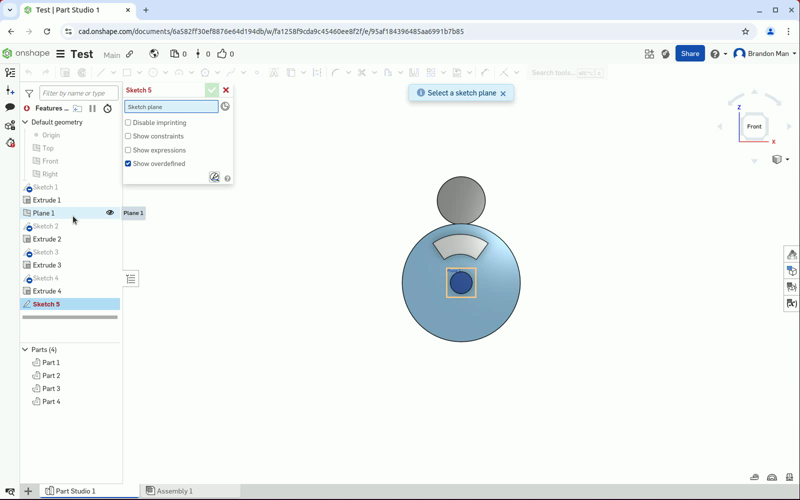
click(73, 215)
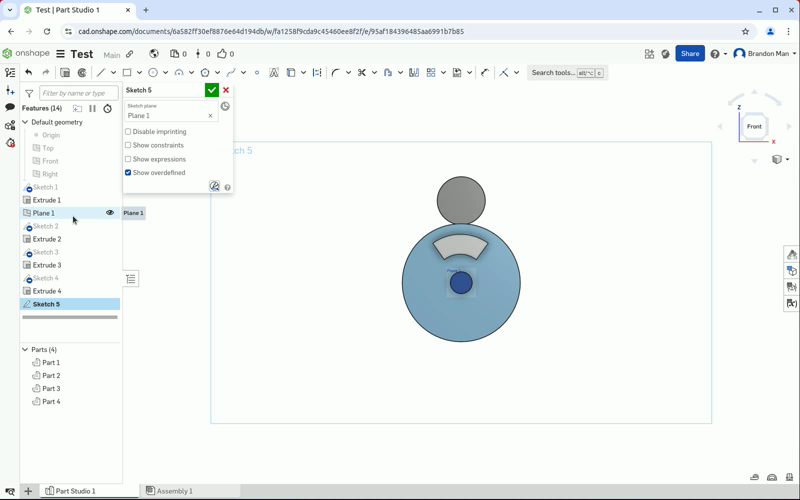
mouse_move(73, 352)
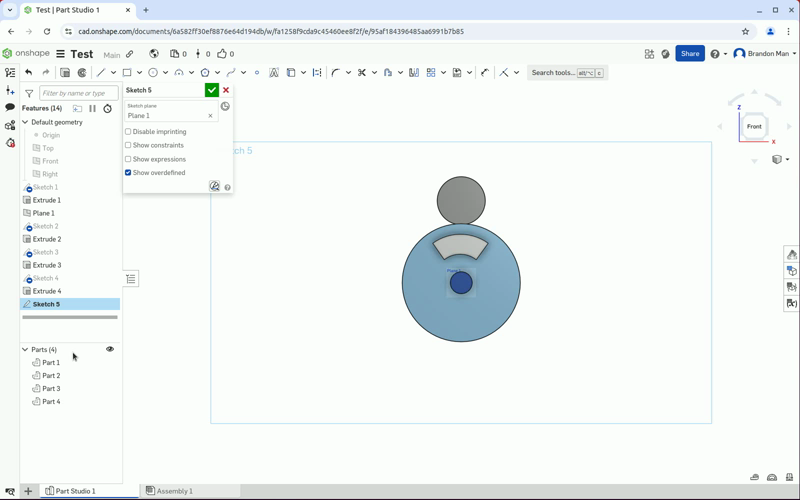
key(y)
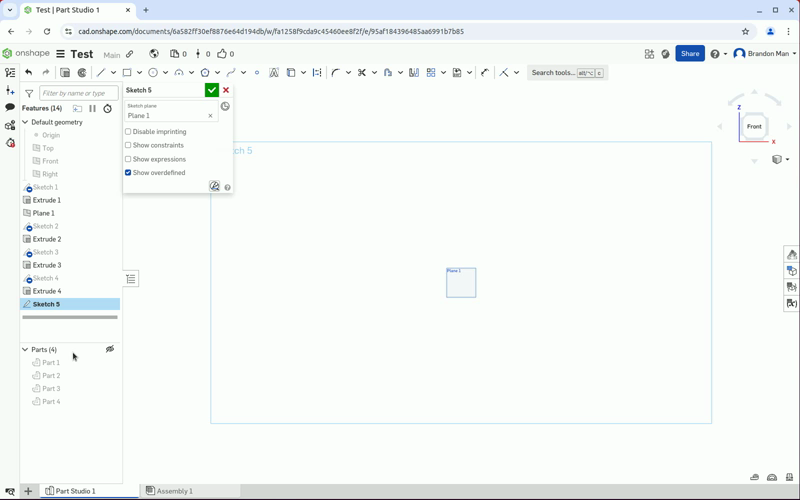
key(c)
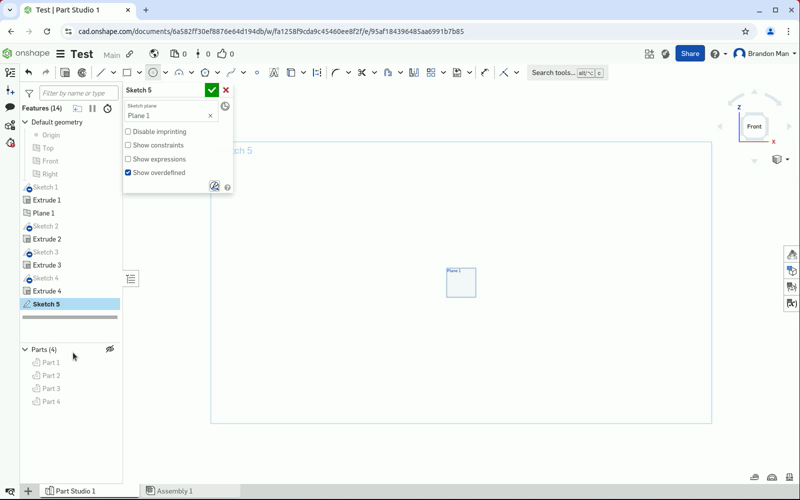
key_down(shift)
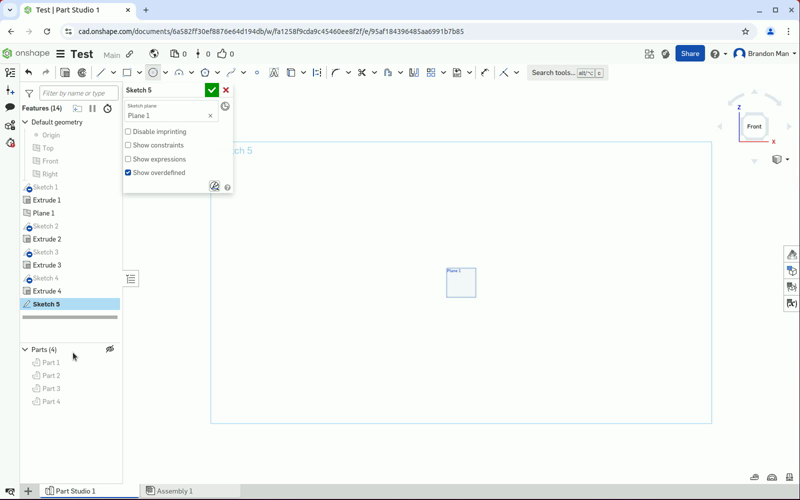
mouse_move(461, 200)
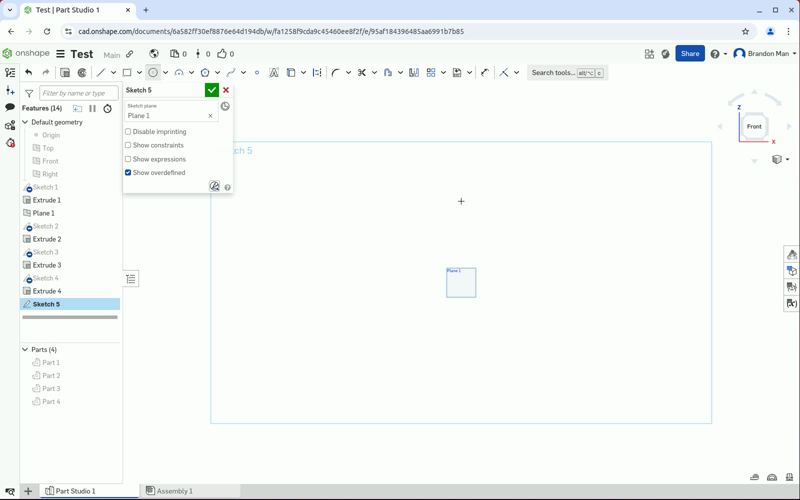
click(461, 200)
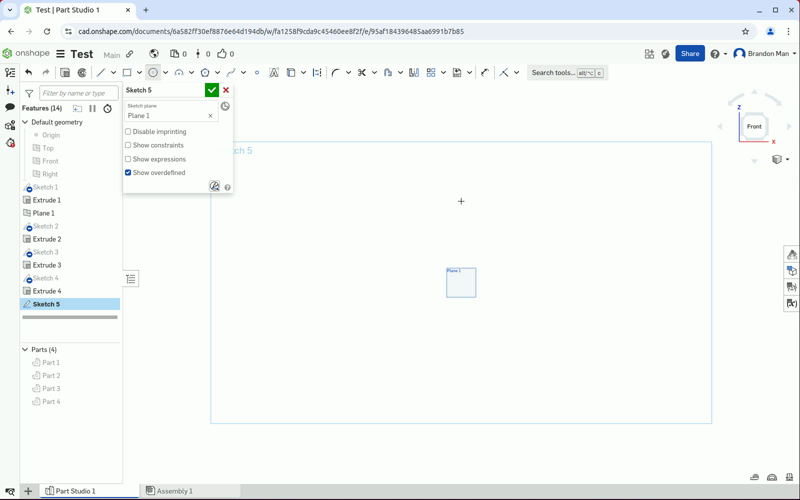
key_up(shift)
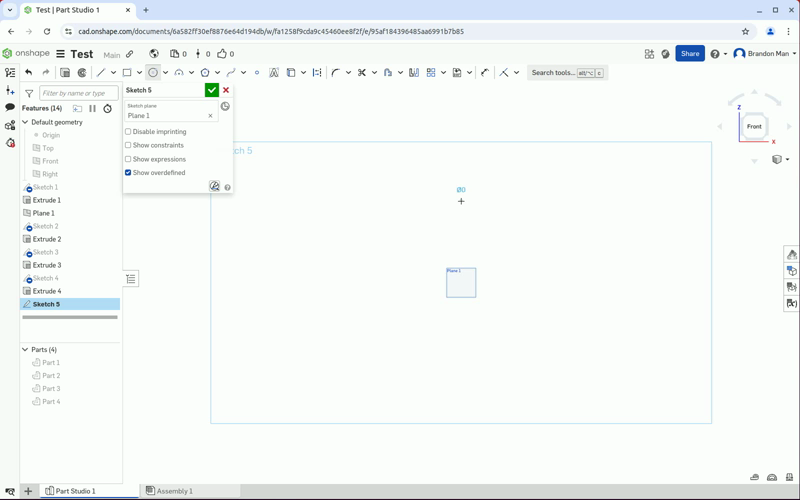
mouse_move(472, 200)
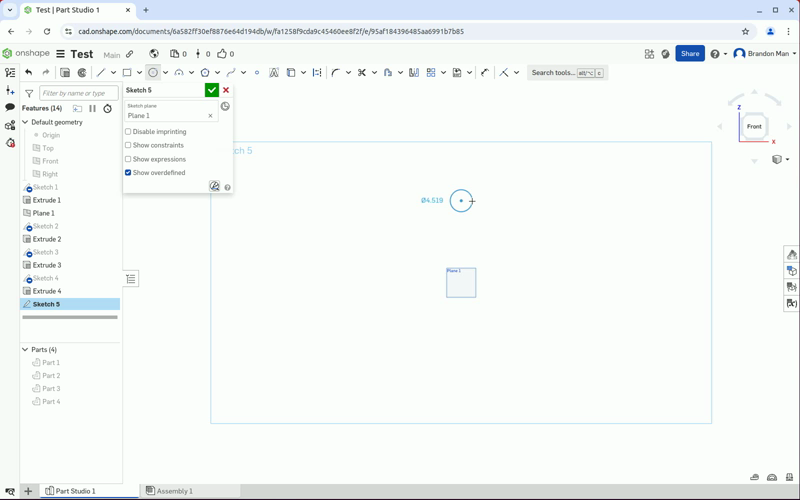
click(472, 200)
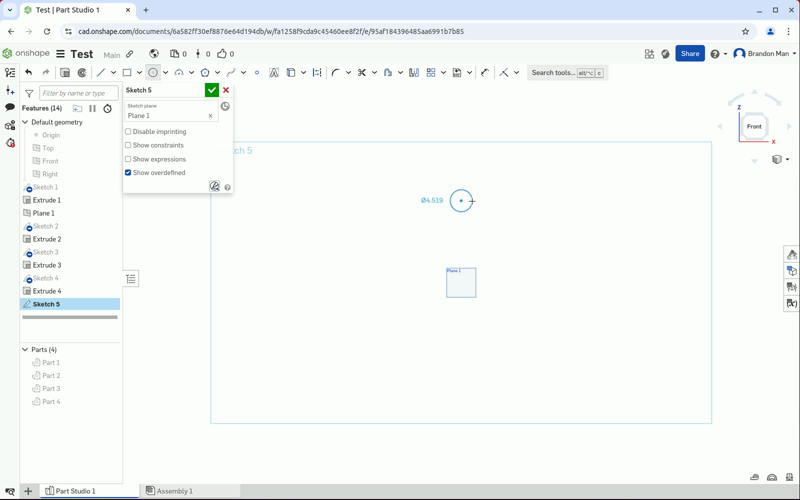
key(esc)
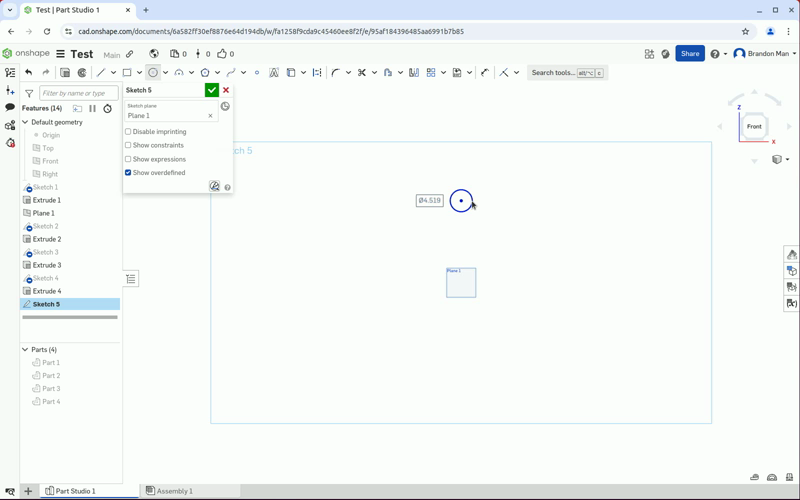
mouse_move(458, 211)
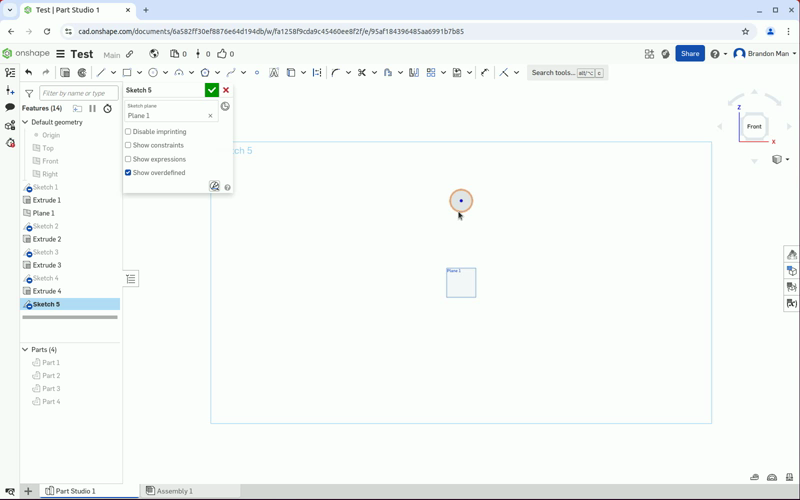
scroll(6)
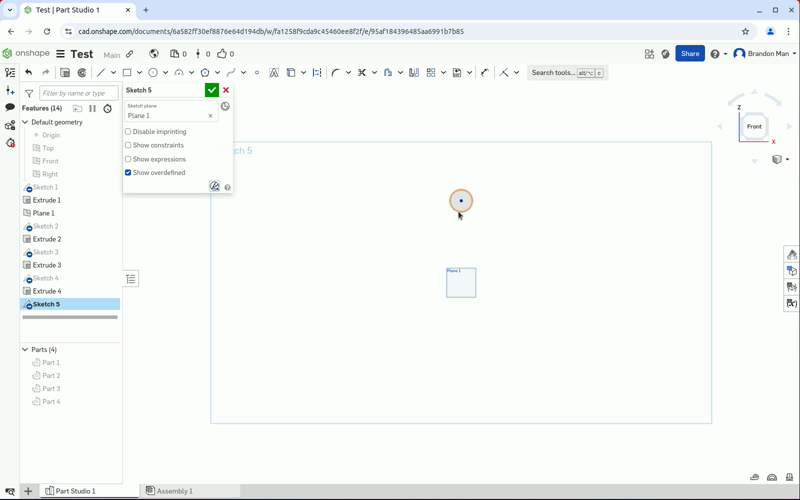
scroll(6)
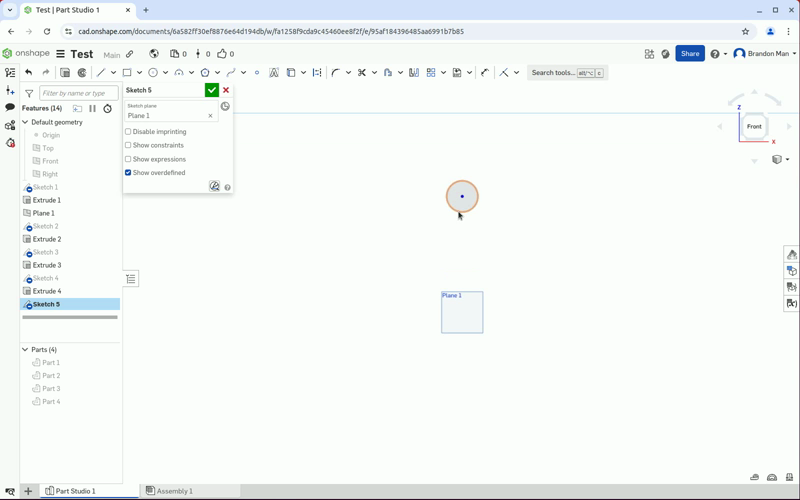
scroll(6)
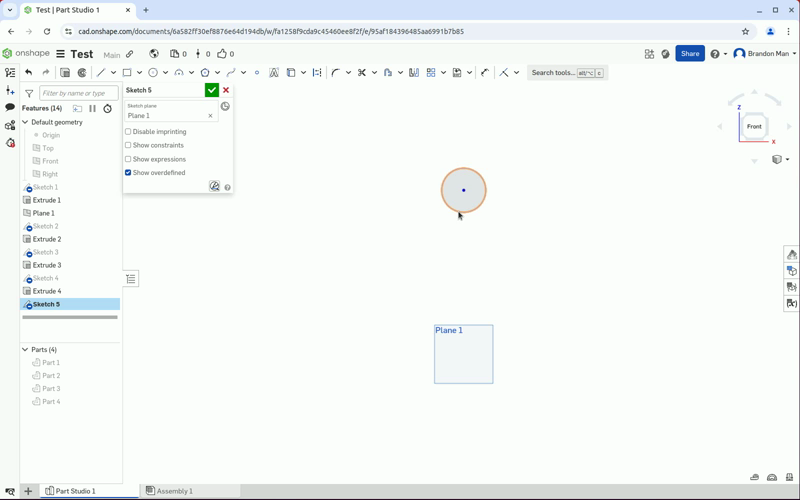
scroll(6)
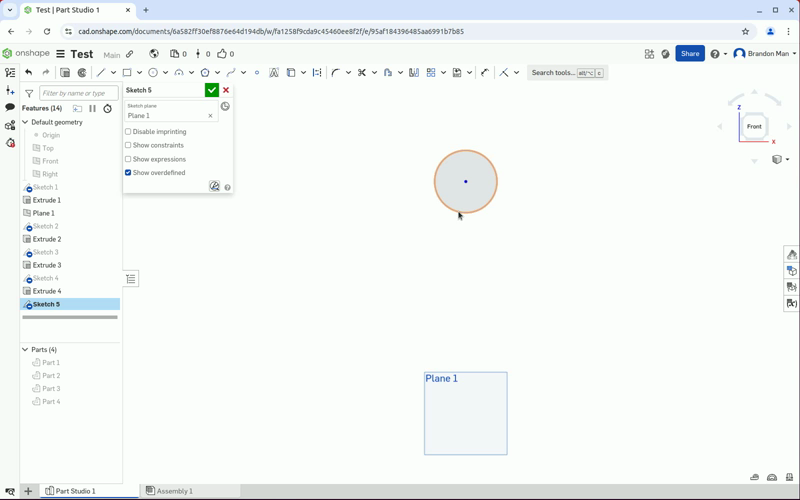
scroll(6)
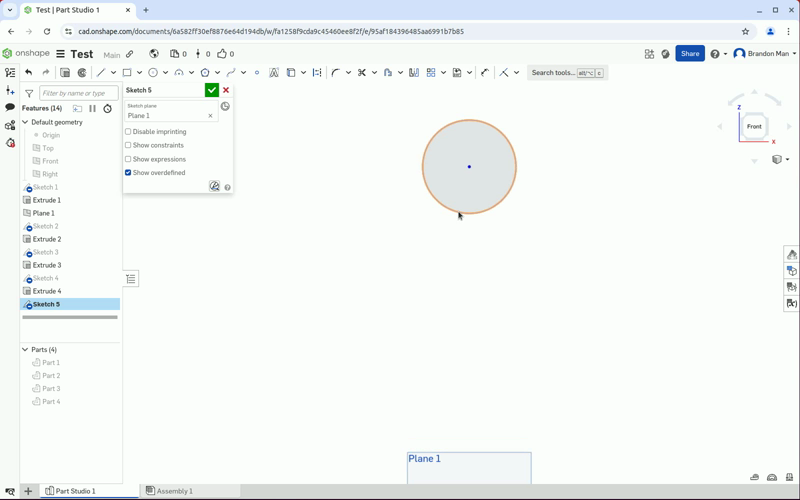
scroll(6)
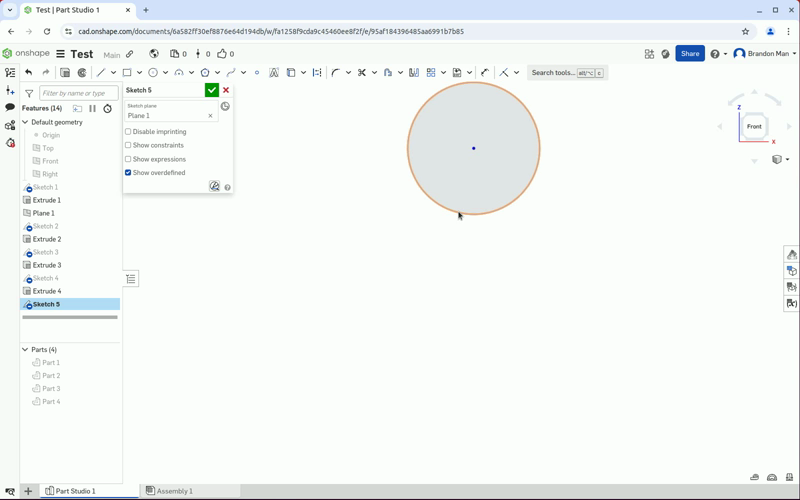
scroll(6)
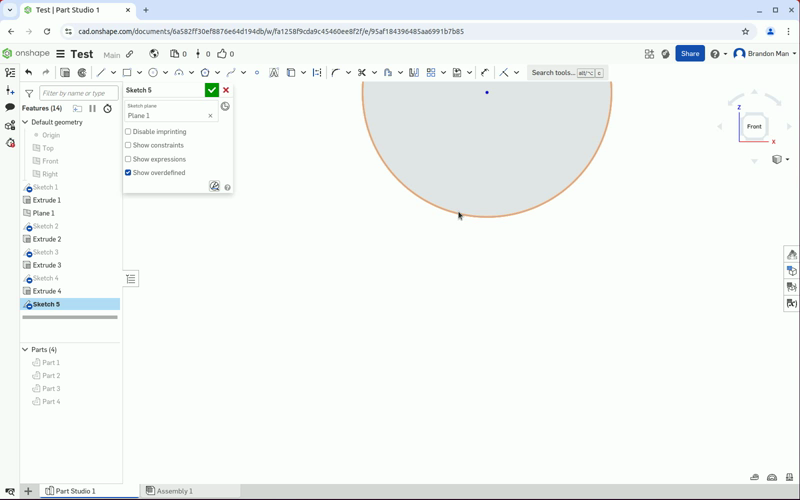
click(458, 211)
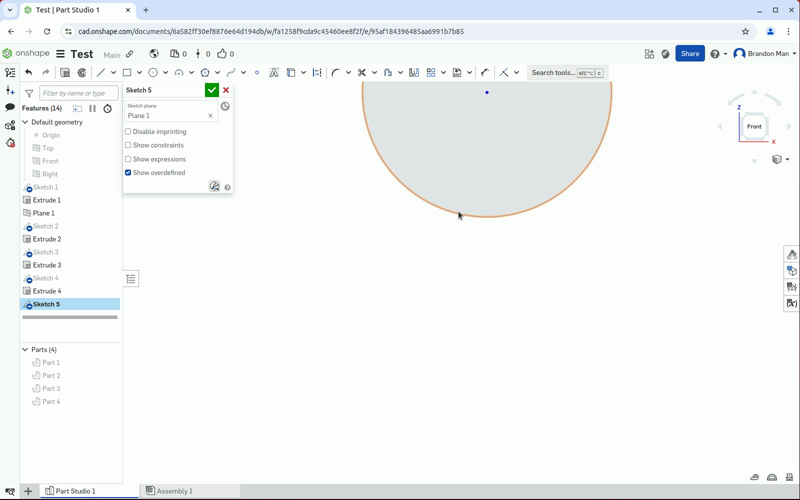
scroll(-6)
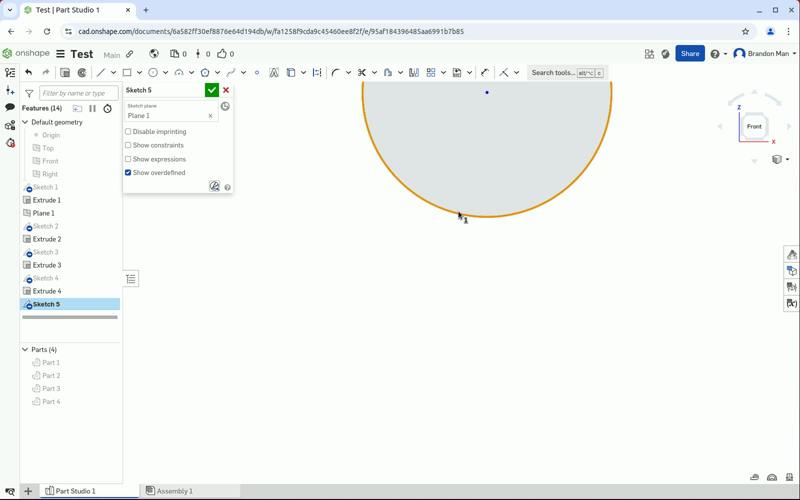
scroll(-6)
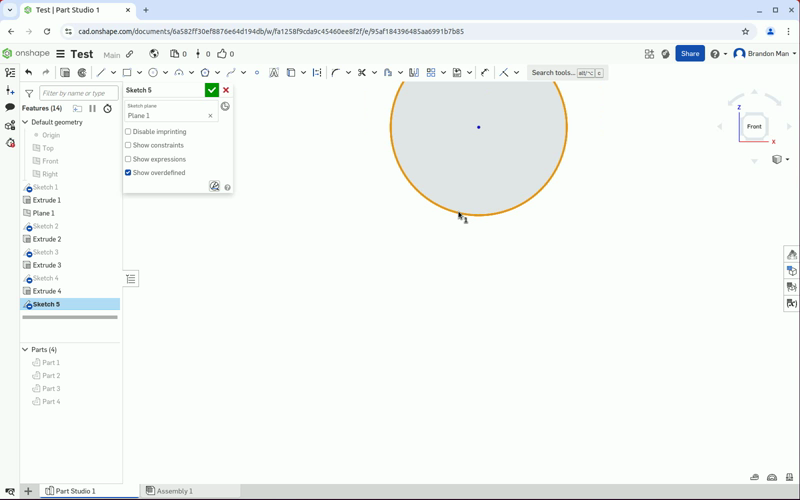
scroll(-6)
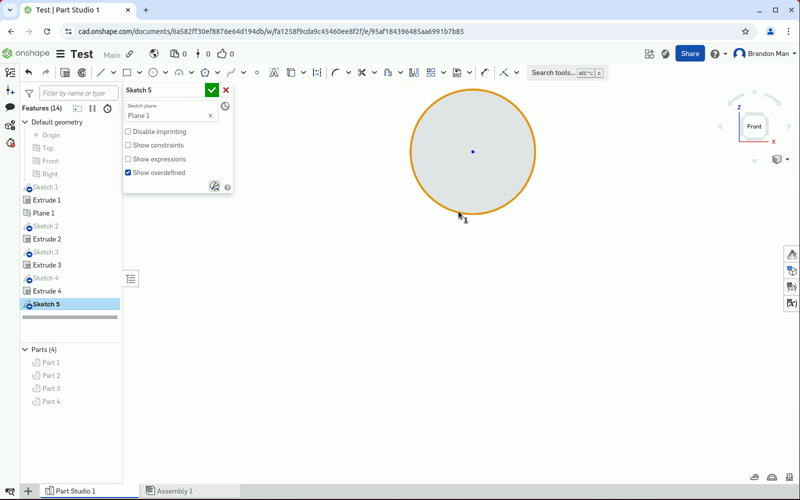
scroll(-6)
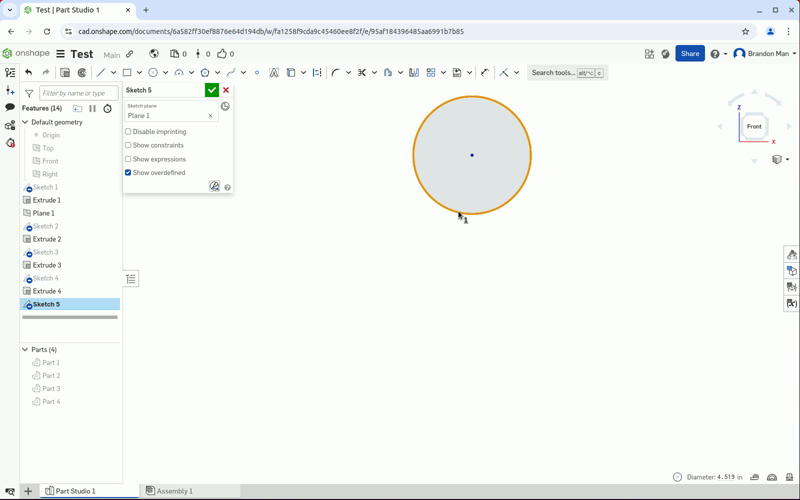
scroll(-6)
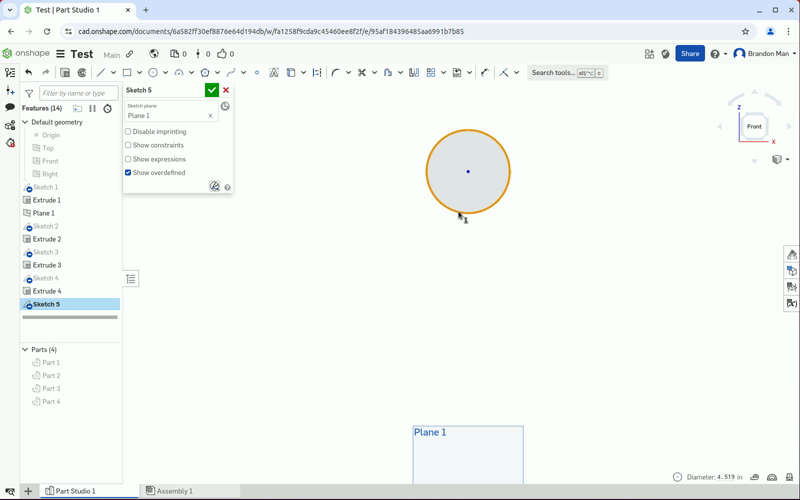
scroll(-6)
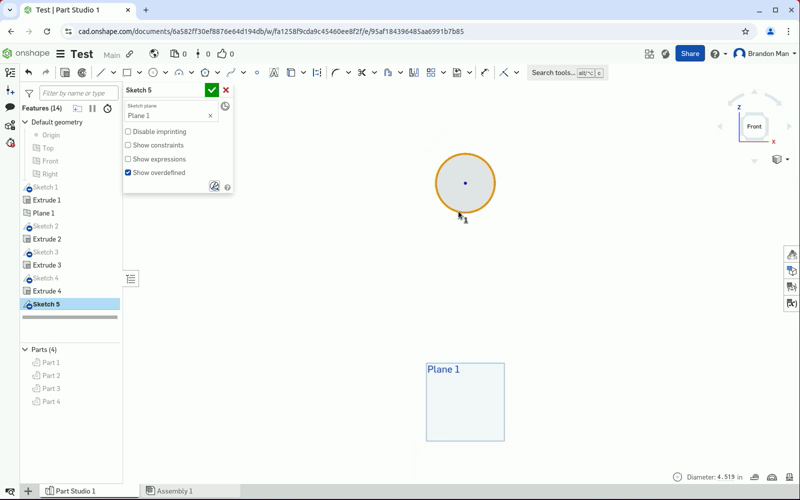
scroll(-6)
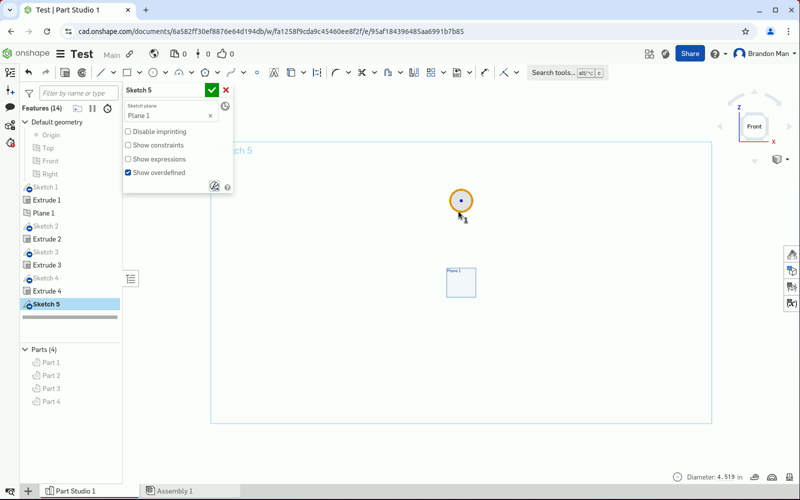
mouse_move(73, 352)
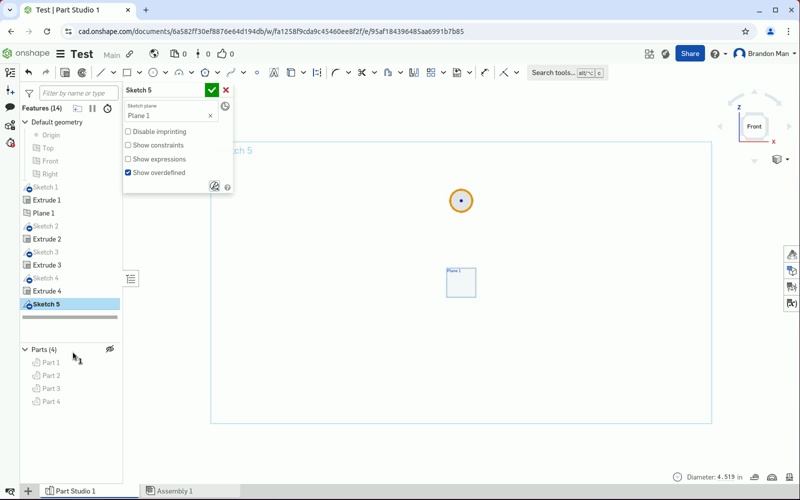
key(shift+y)
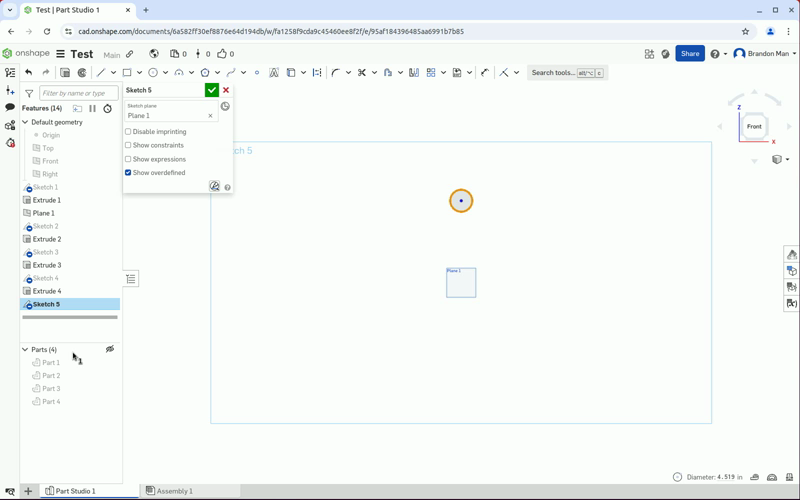
key(shift+e)
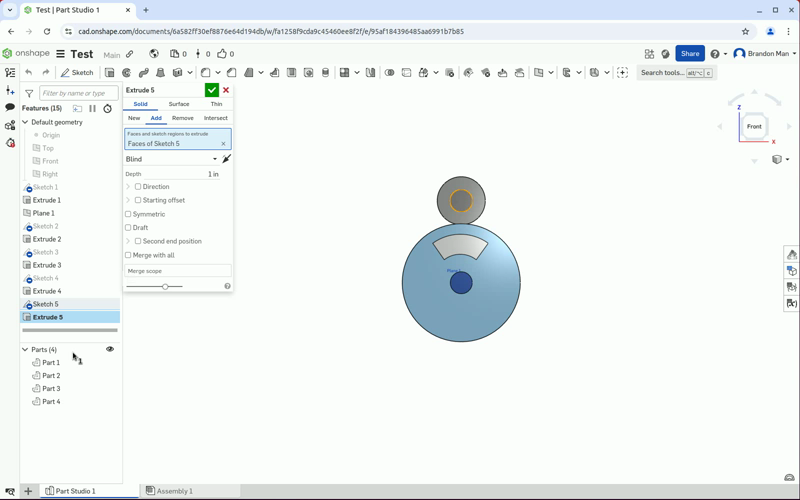
mouse_move(143, 106)
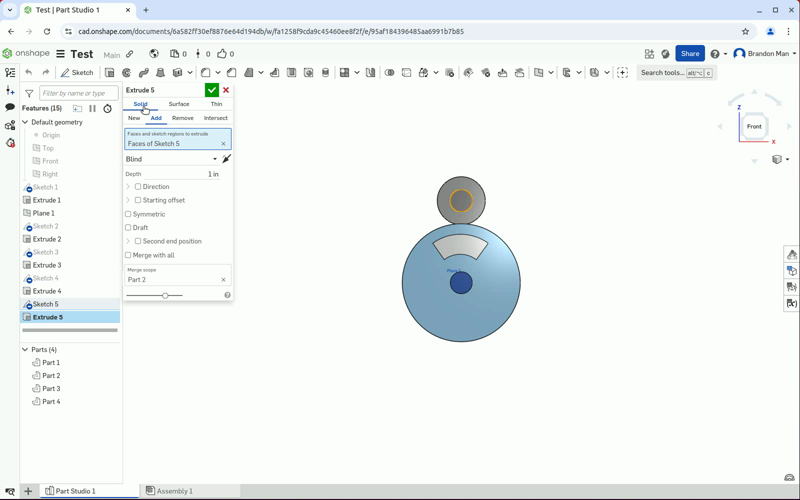
click(143, 106)
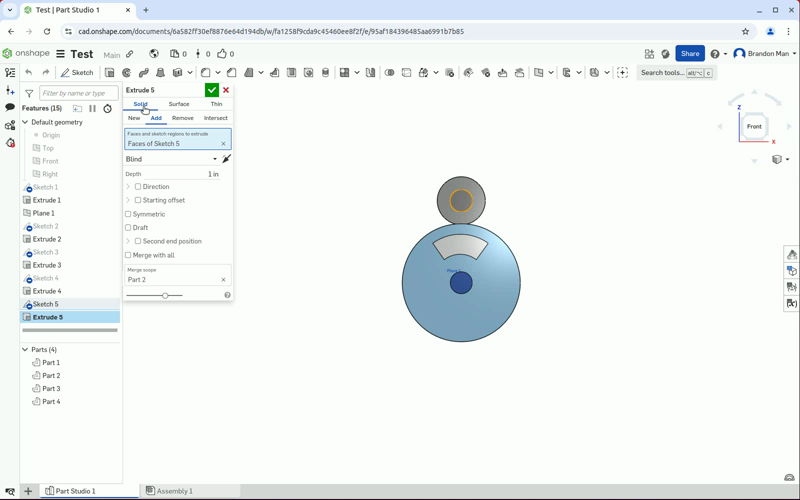
mouse_move(137, 120)
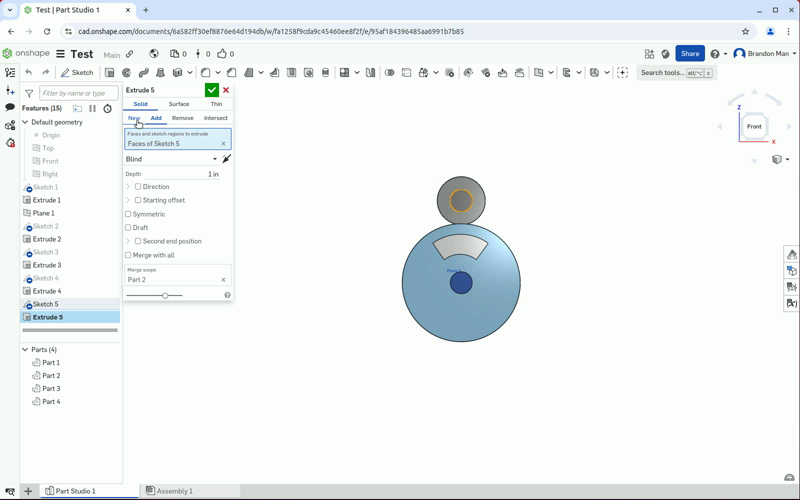
click(137, 120)
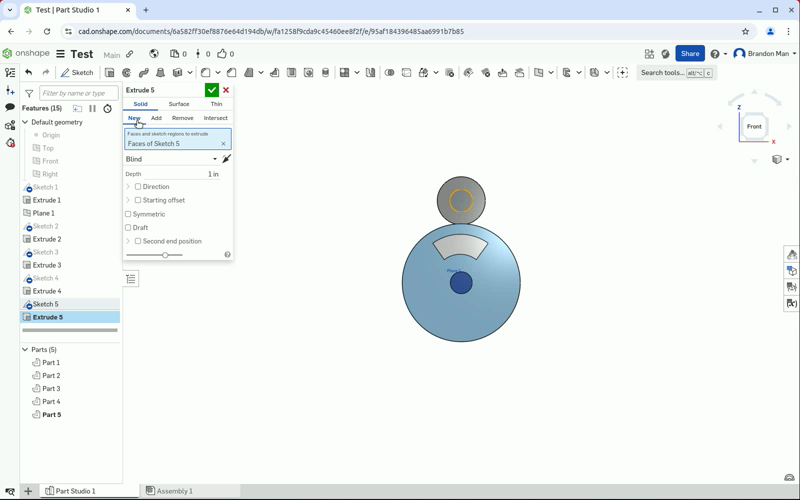
key(tab, 4)
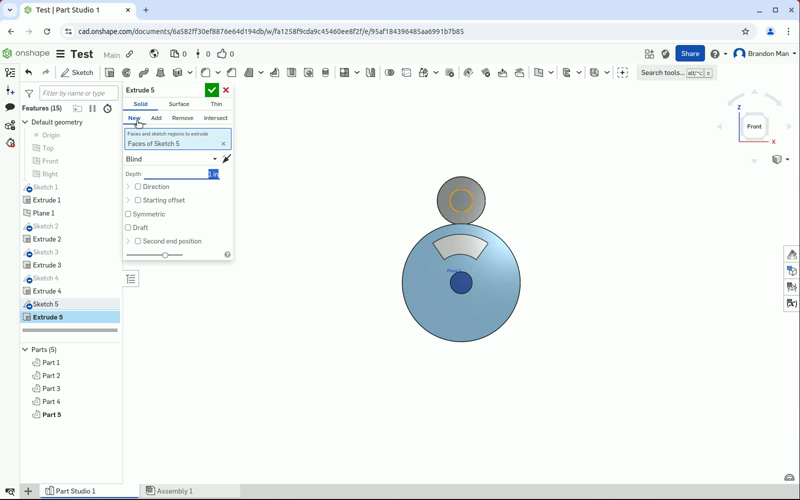
text(2.648)
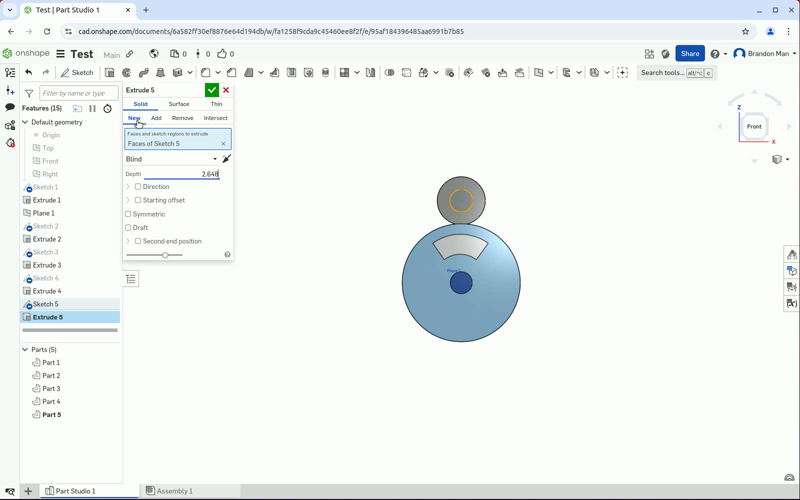
key(enter)
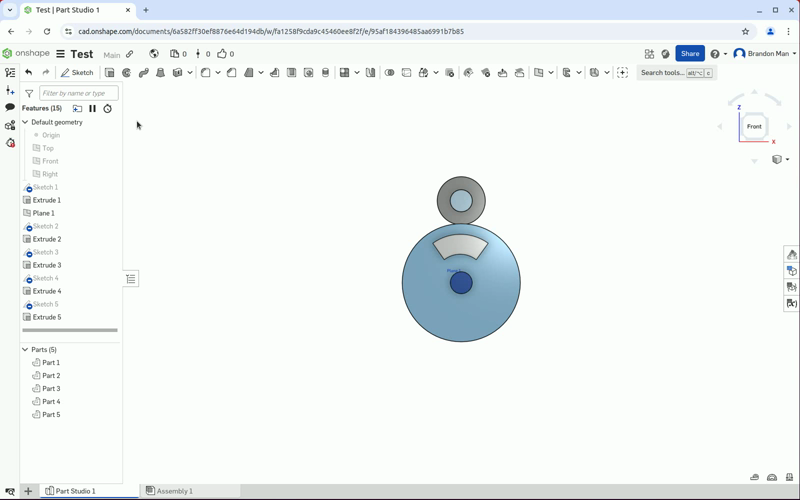
key(shift+h)
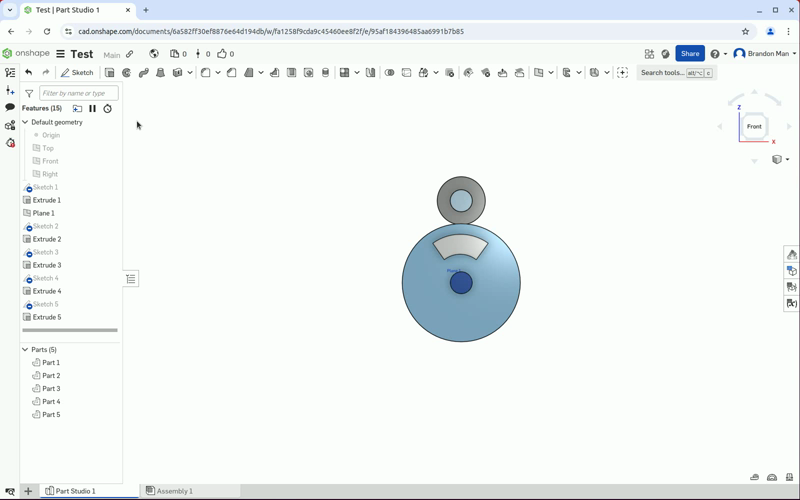
key(shift+h)
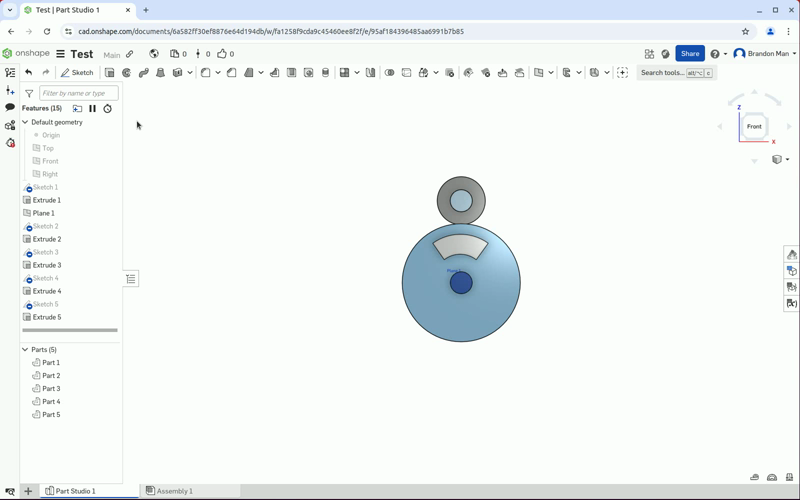
key(shift+7)
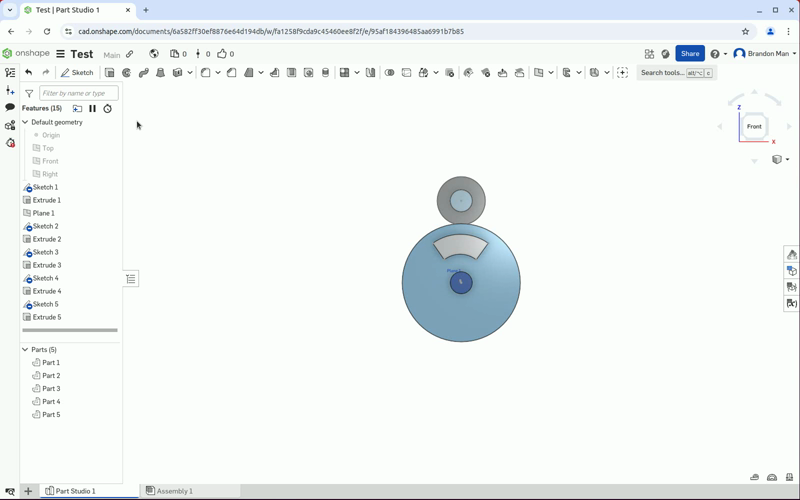
key(left, 2)
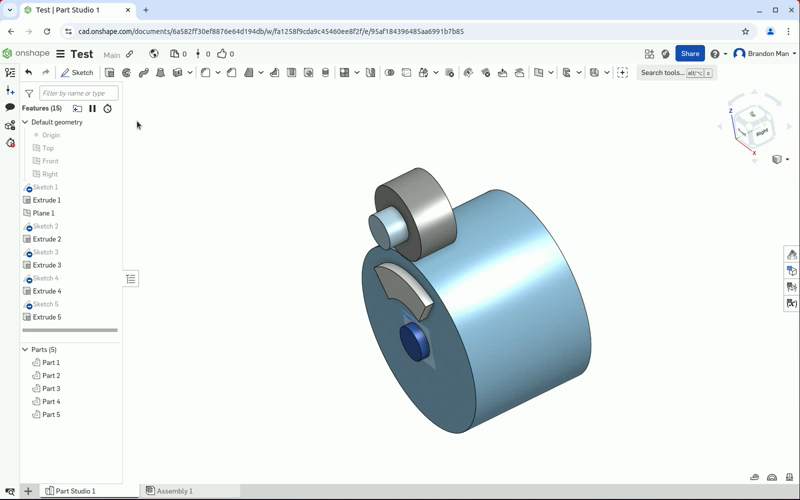
key(down, 2)
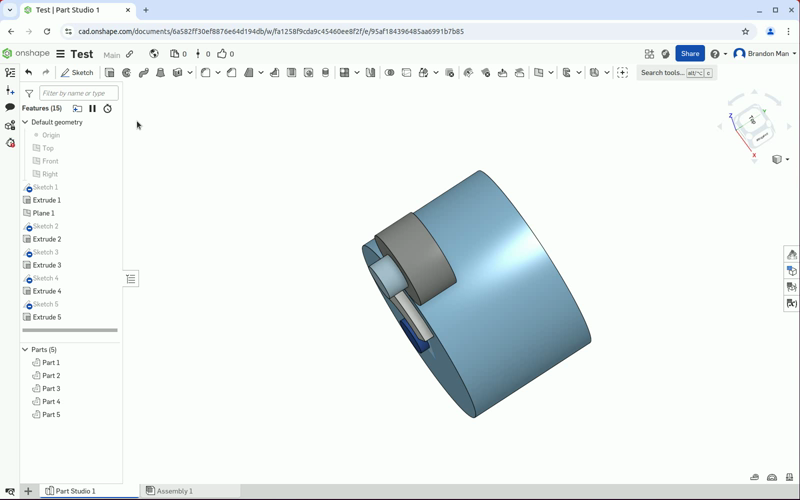
key(up, 2)
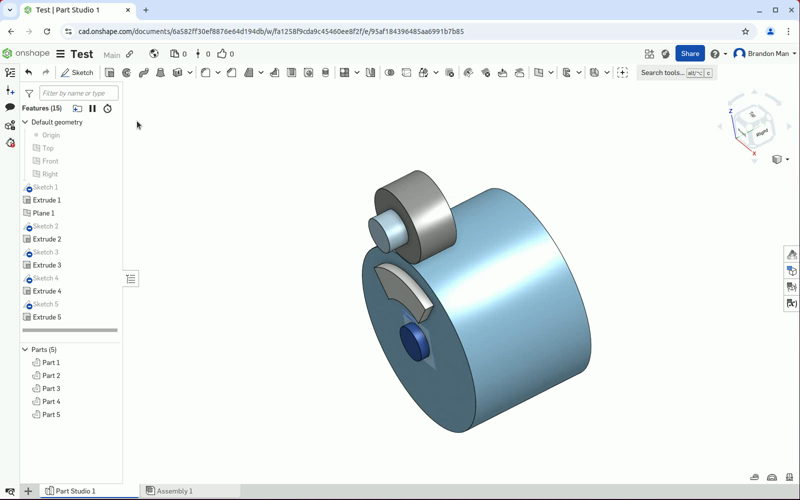
key(right, 2)
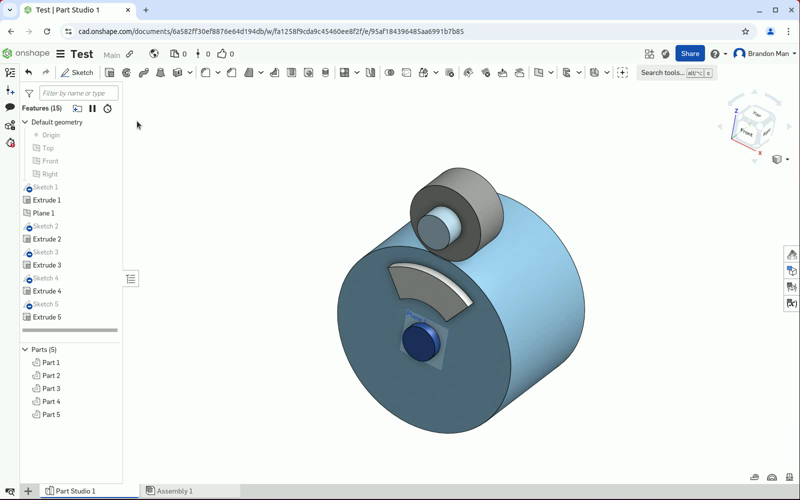
mouse_move(73, 189)
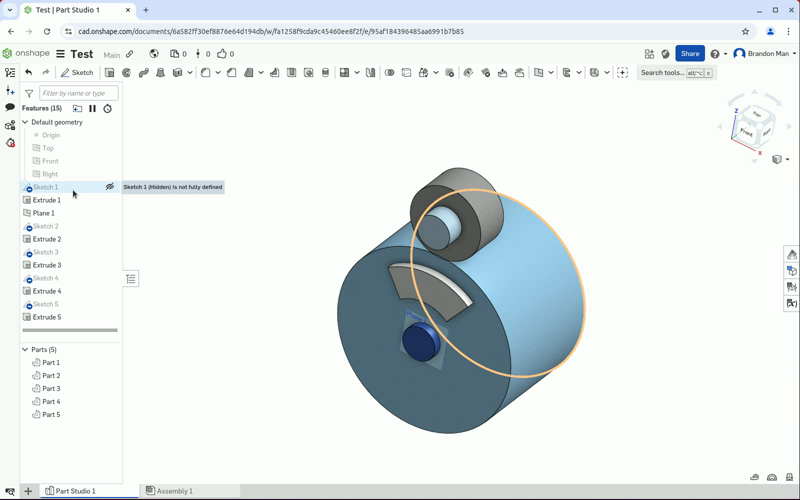
click(73, 189)